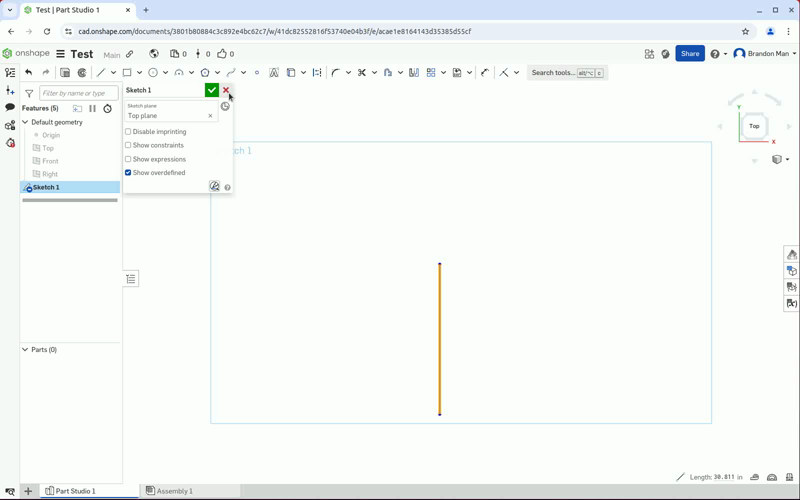
key(shift+h)
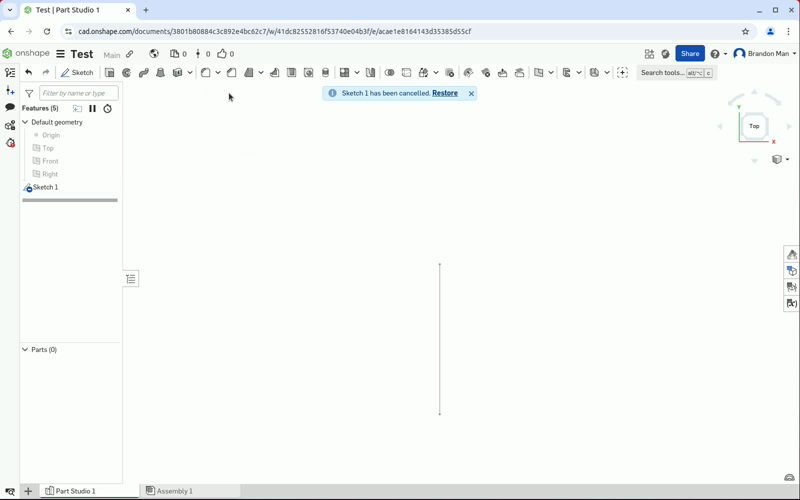
key(shift+s)
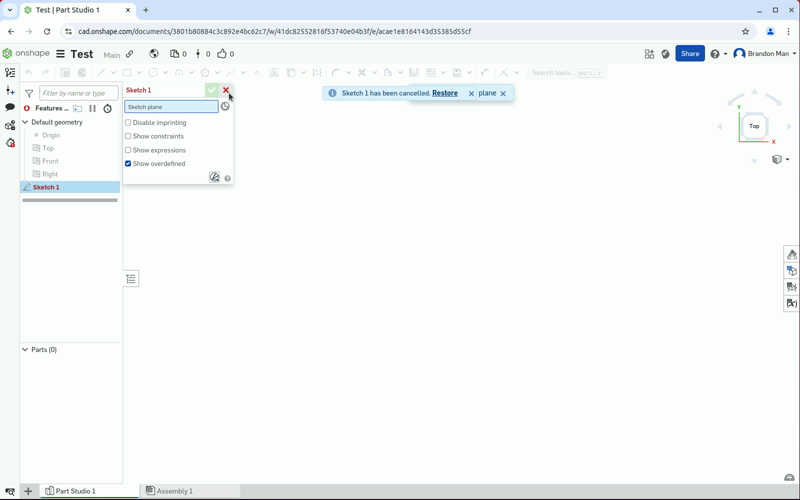
mouse_move(73, 150)
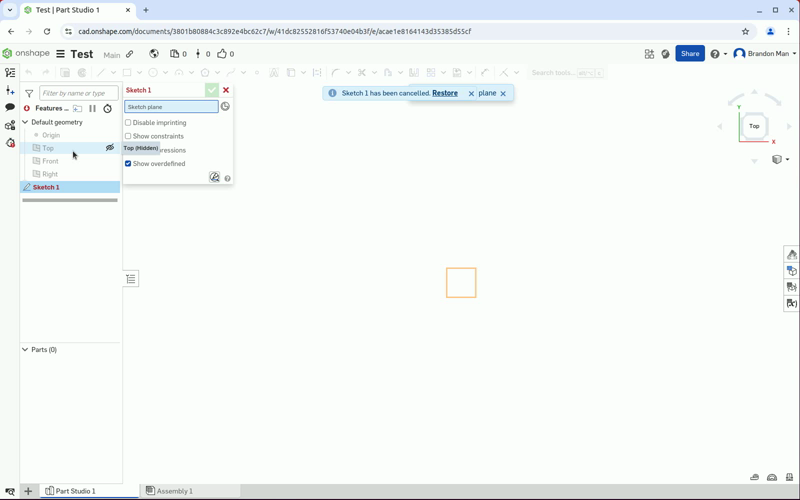
click(73, 150)
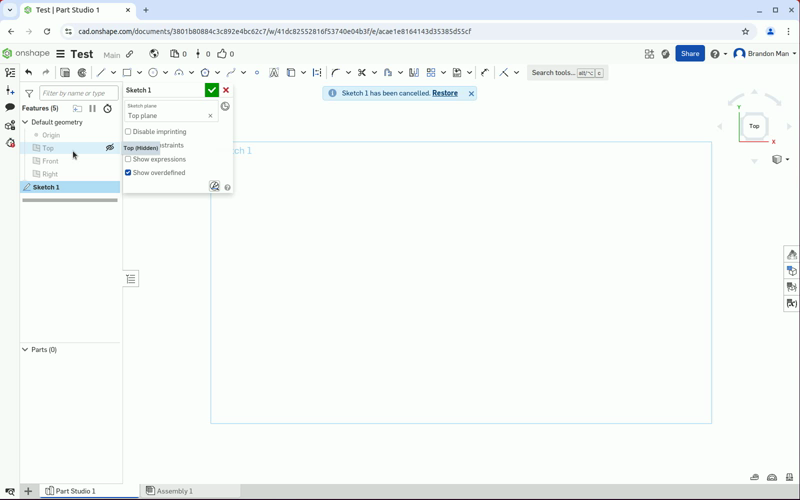
mouse_move(73, 352)
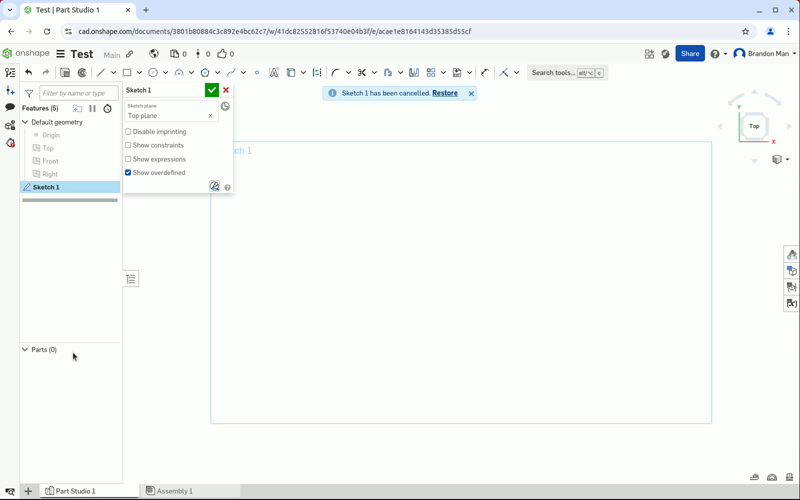
key(y)
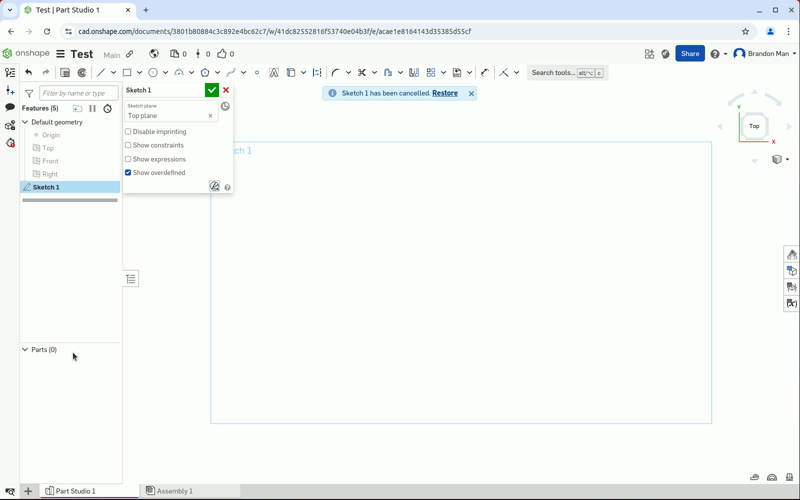
key(l)
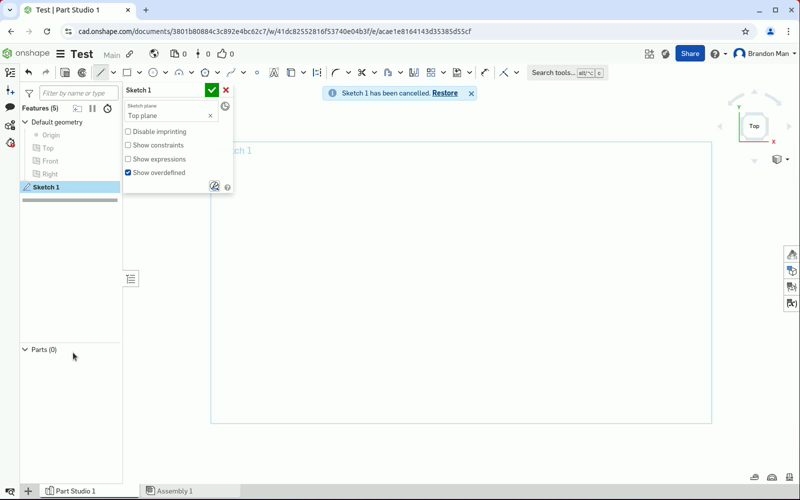
key_down(shift)
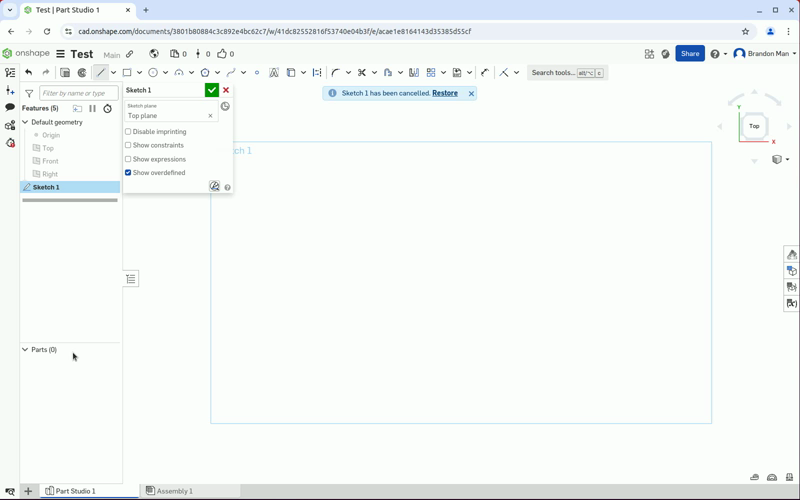
mouse_move(348, 339)
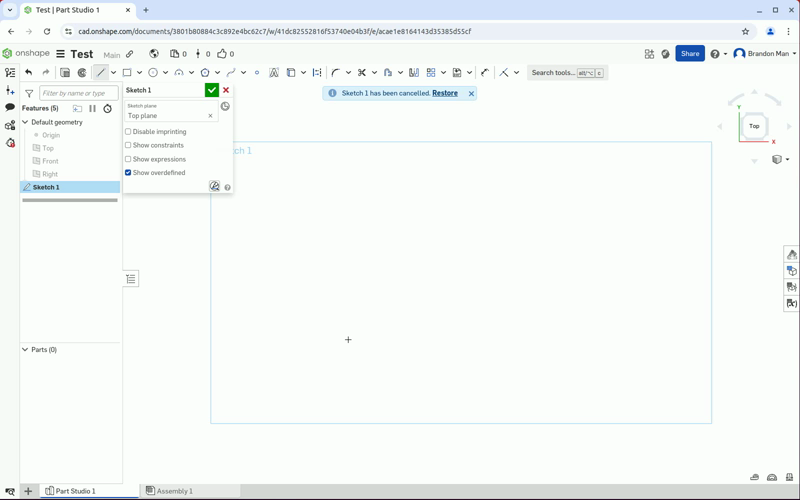
click(348, 339)
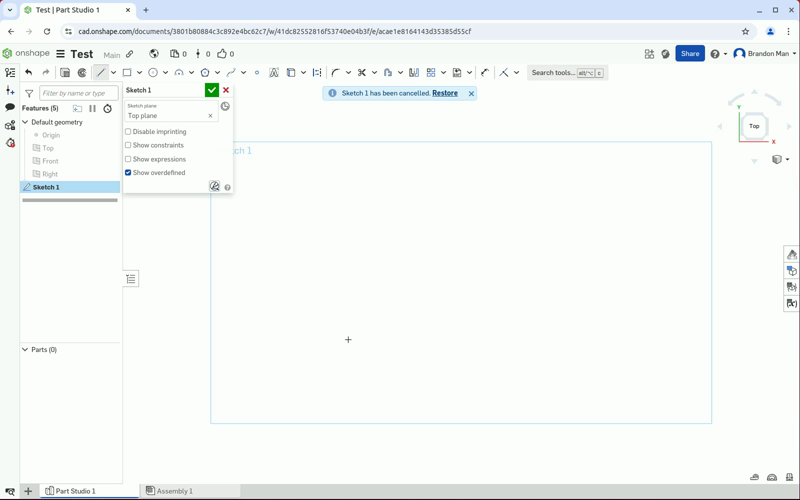
key_up(shift)
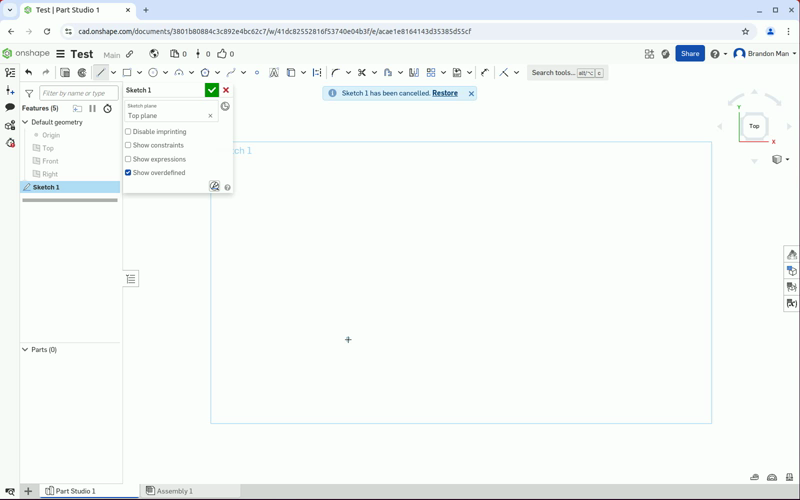
key_down(shift)
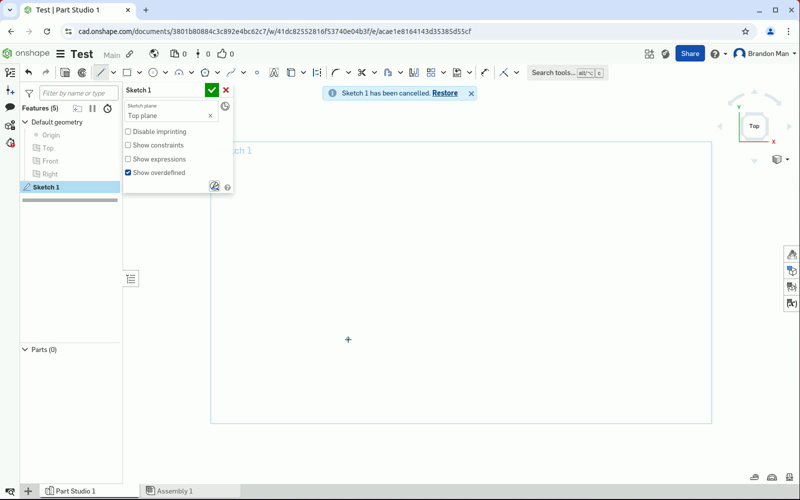
mouse_move(572, 339)
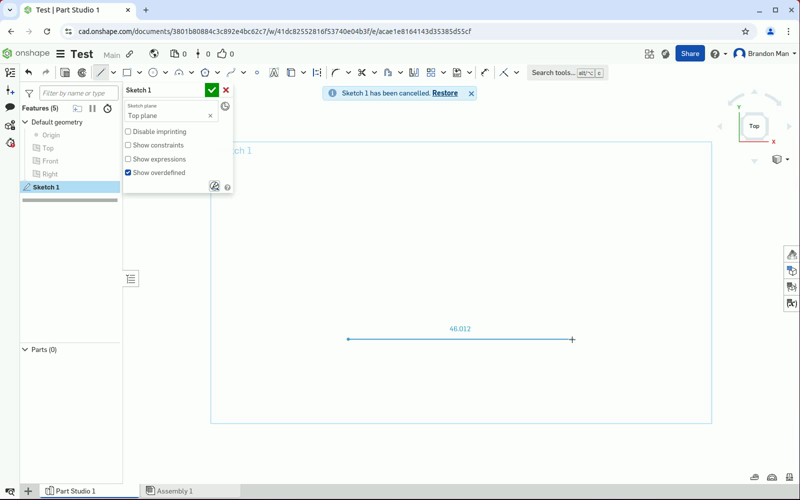
click(572, 339)
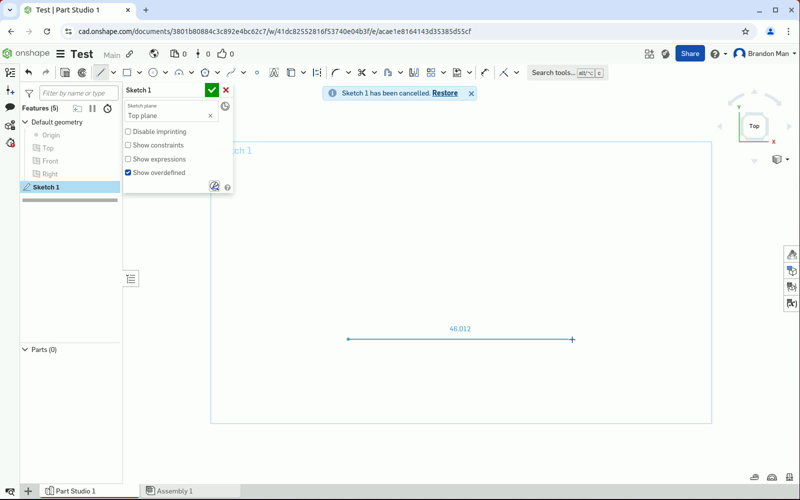
key_up(shift)
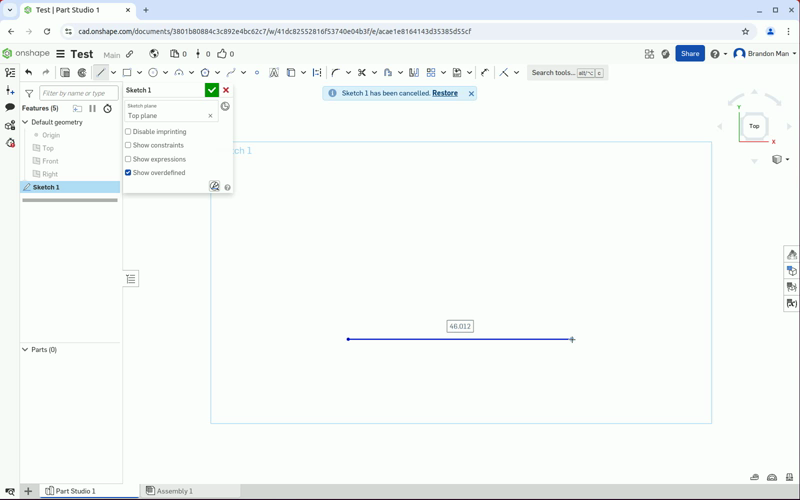
key_down(shift)
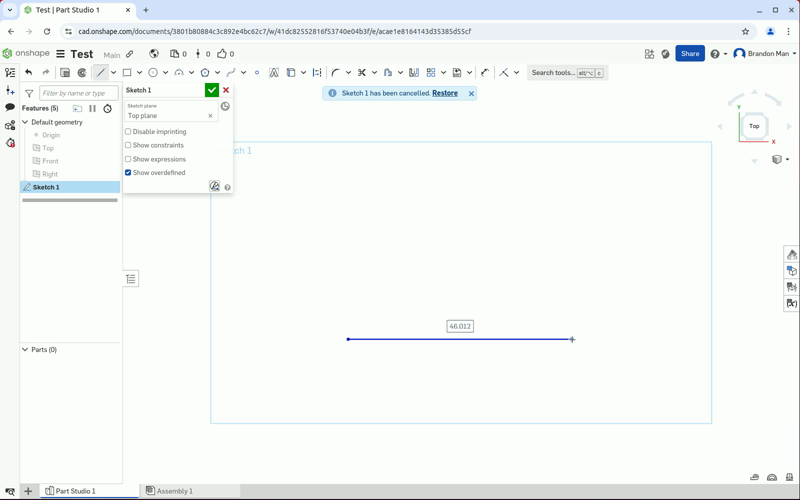
mouse_move(572, 226)
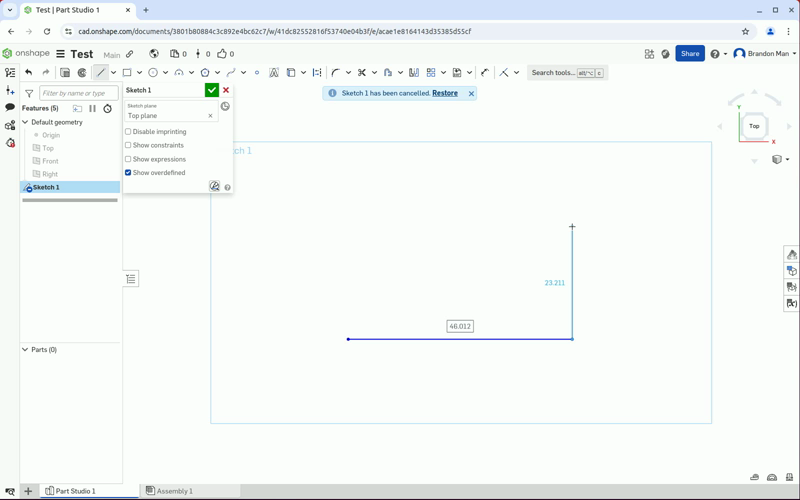
click(572, 226)
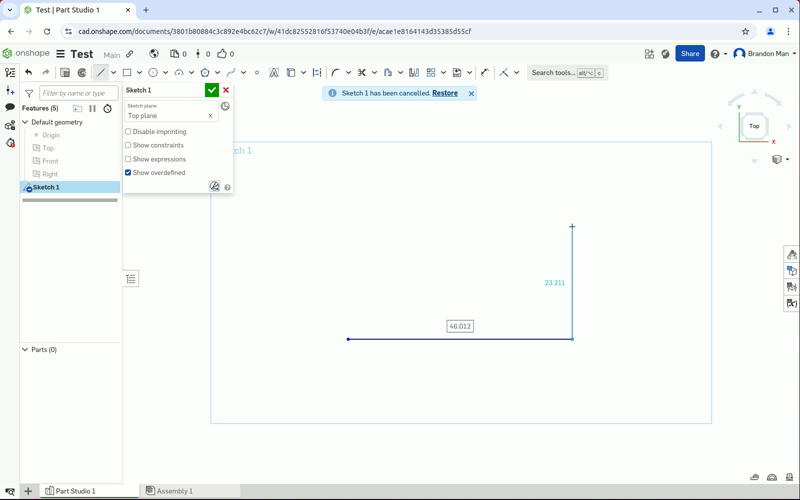
key_up(shift)
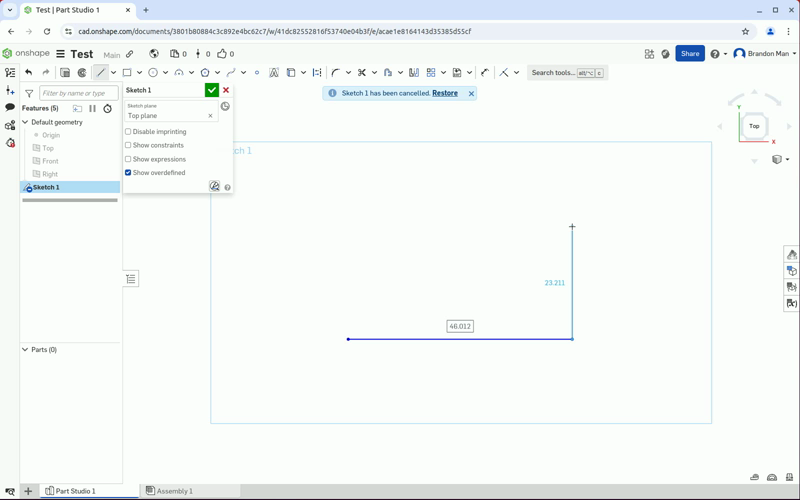
key_down(shift)
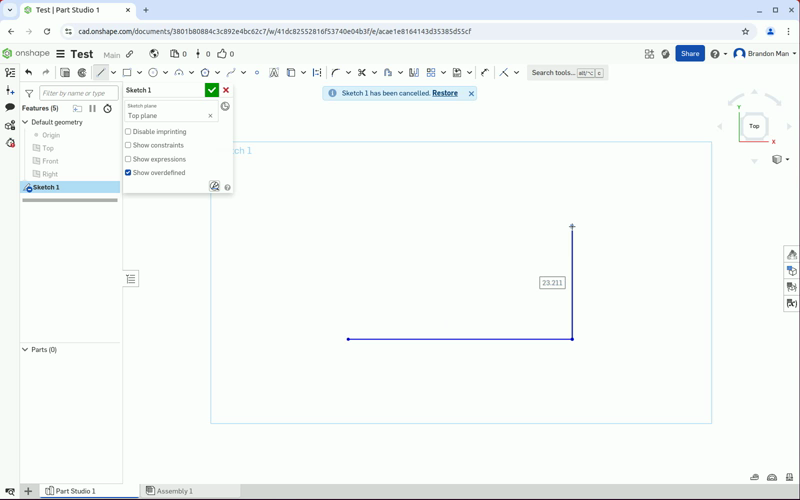
mouse_move(348, 226)
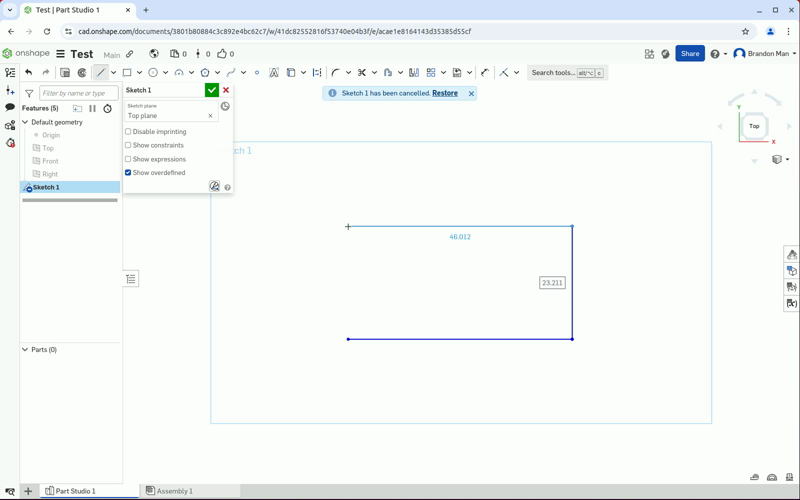
click(348, 226)
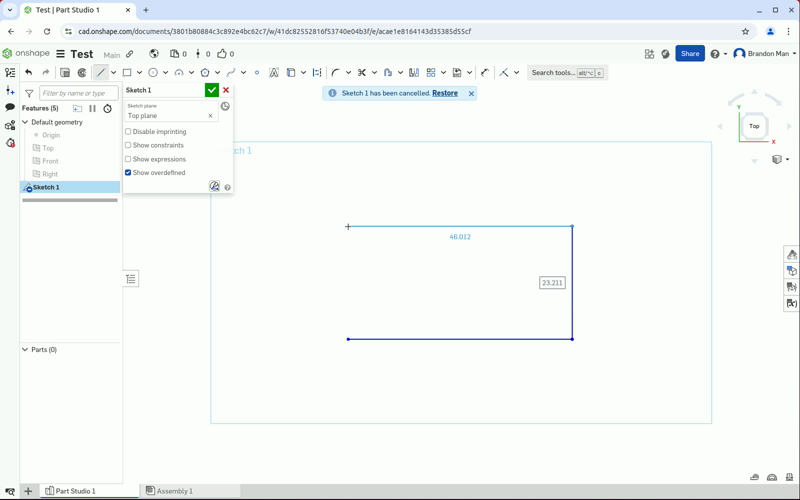
key_up(shift)
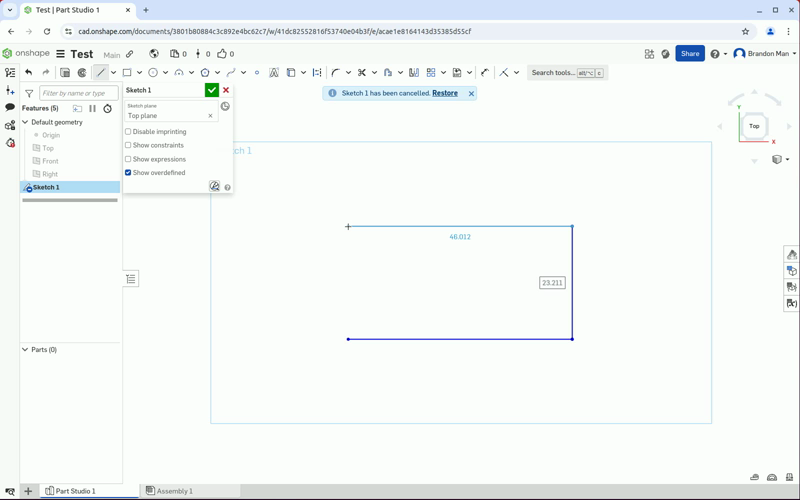
key_down(shift)
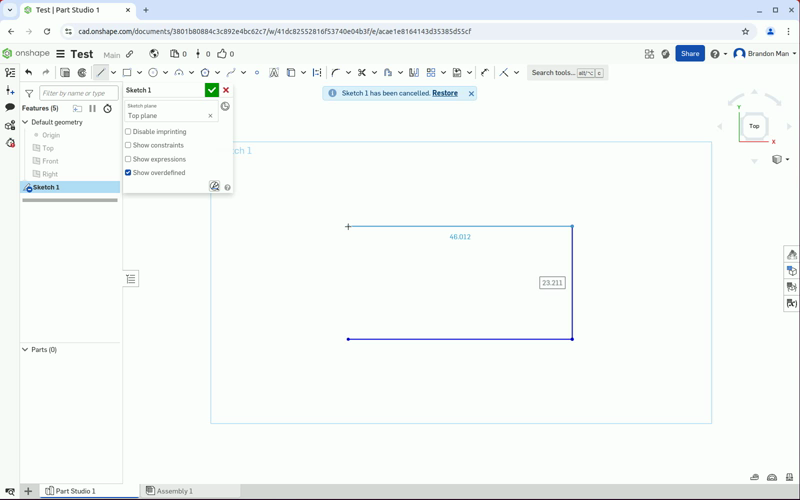
mouse_move(348, 339)
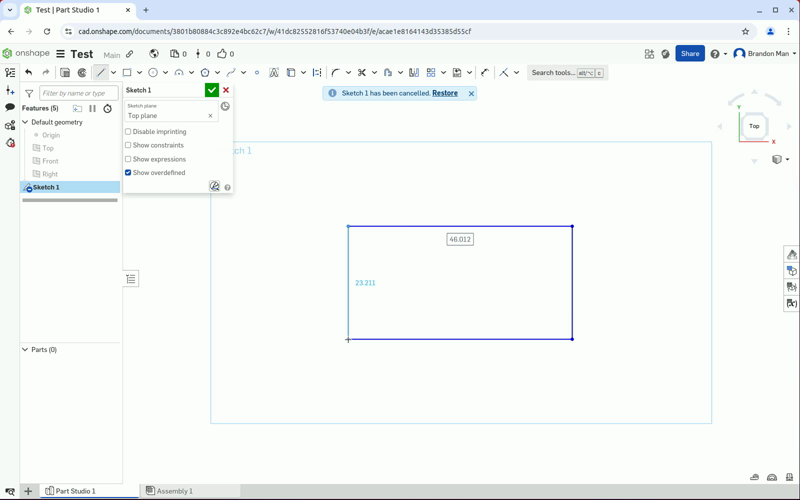
key_up(shift)
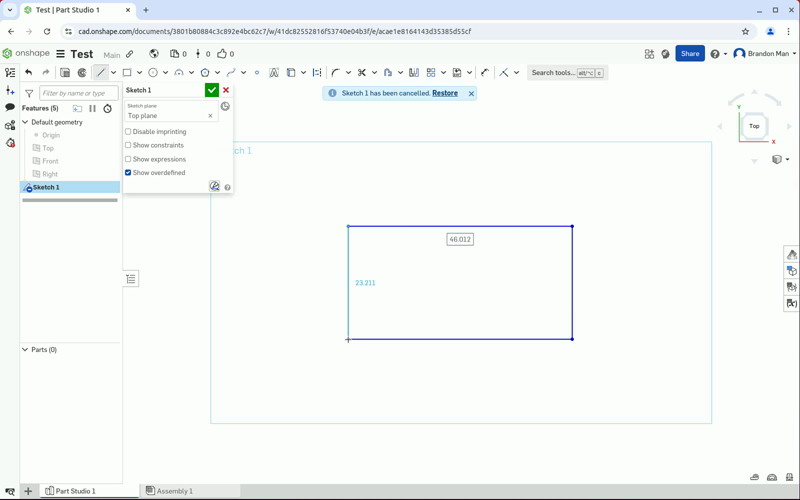
click(348, 339)
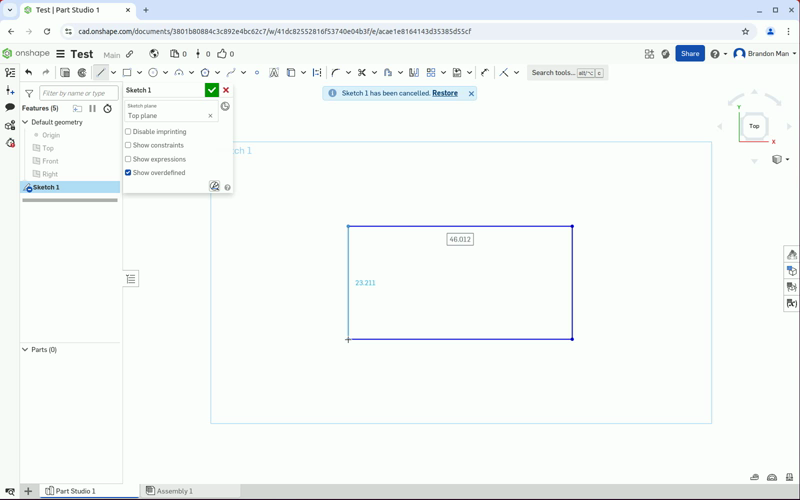
key(esc)
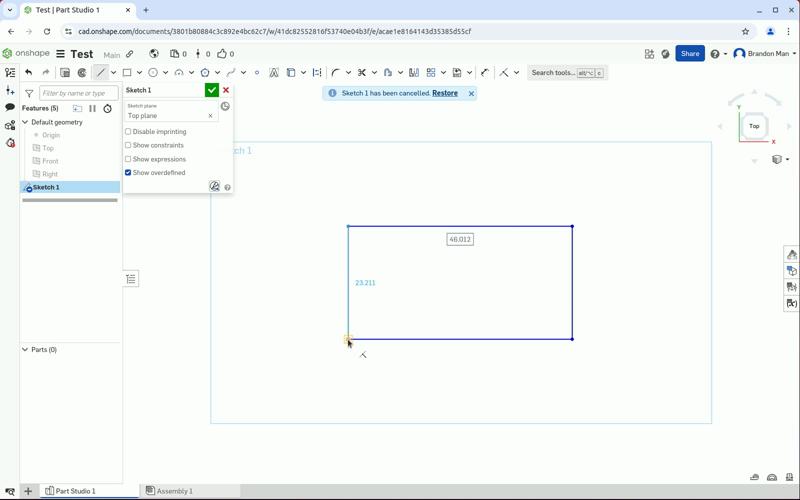
mouse_move(422, 261)
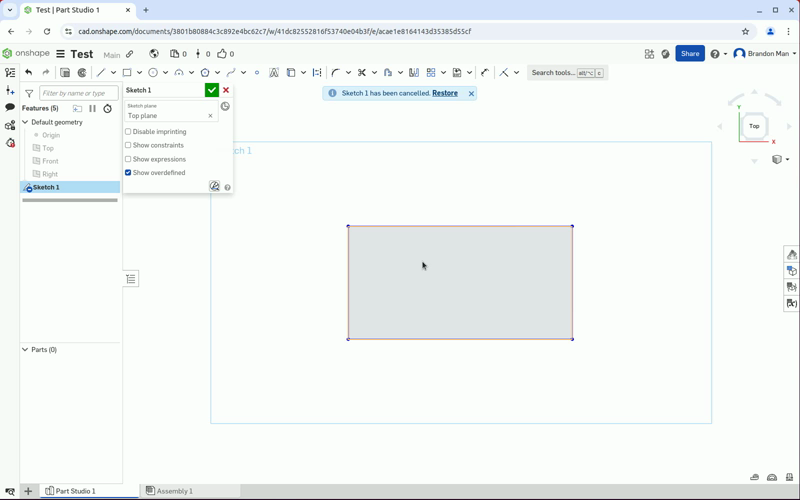
click(422, 261)
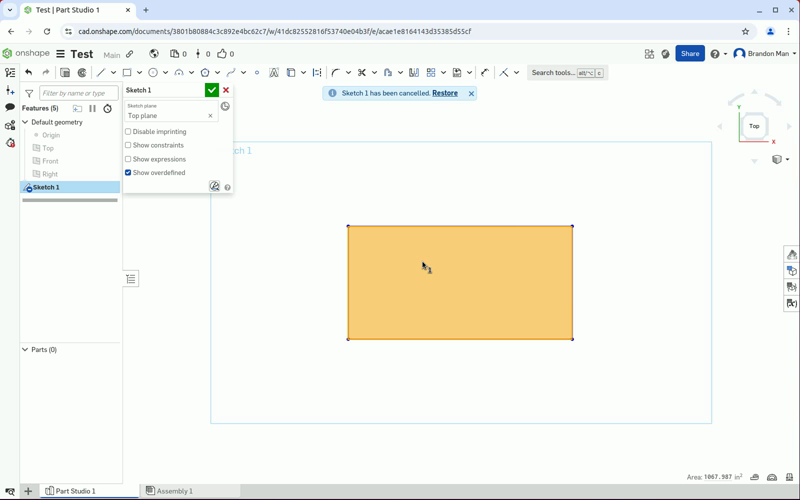
mouse_move(73, 352)
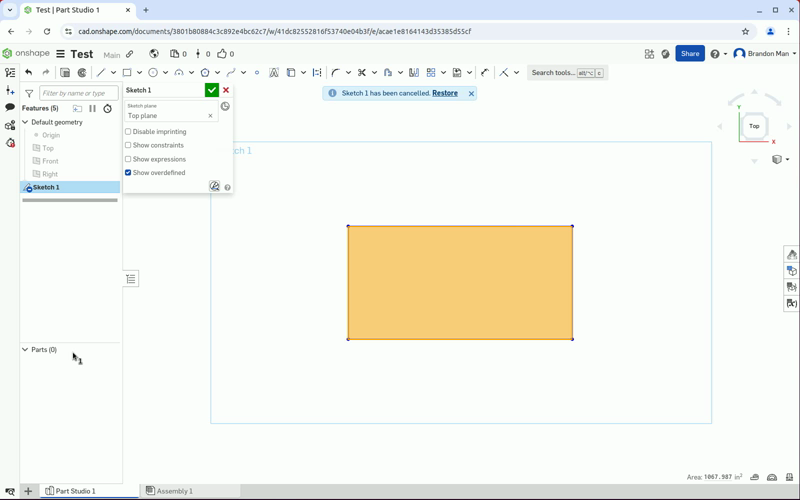
key(shift+y)
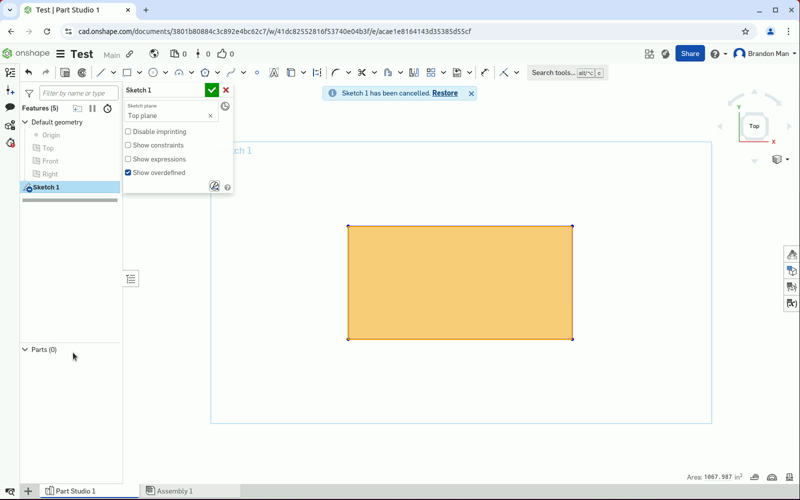
key(shift+e)
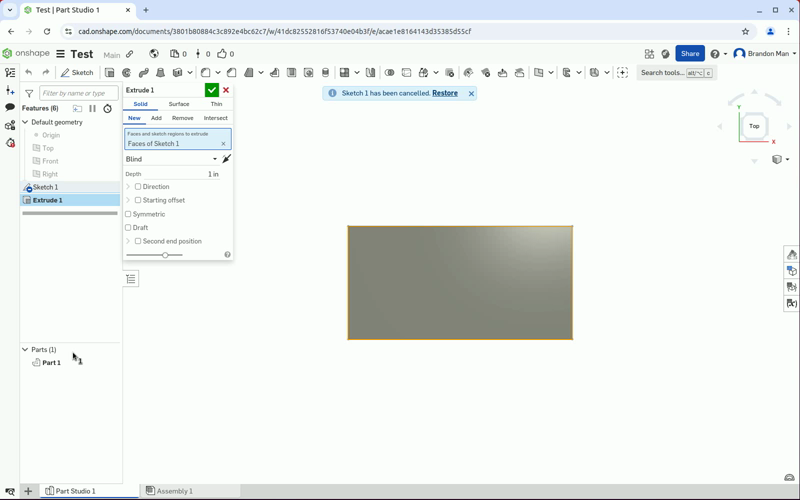
mouse_move(143, 106)
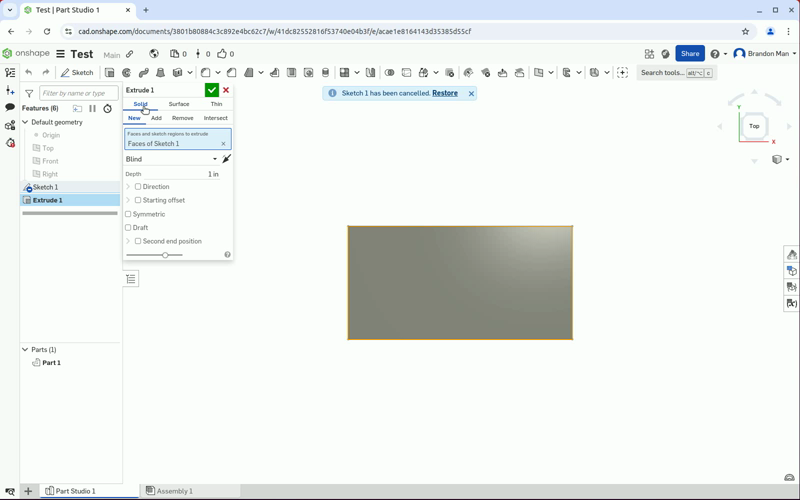
click(143, 106)
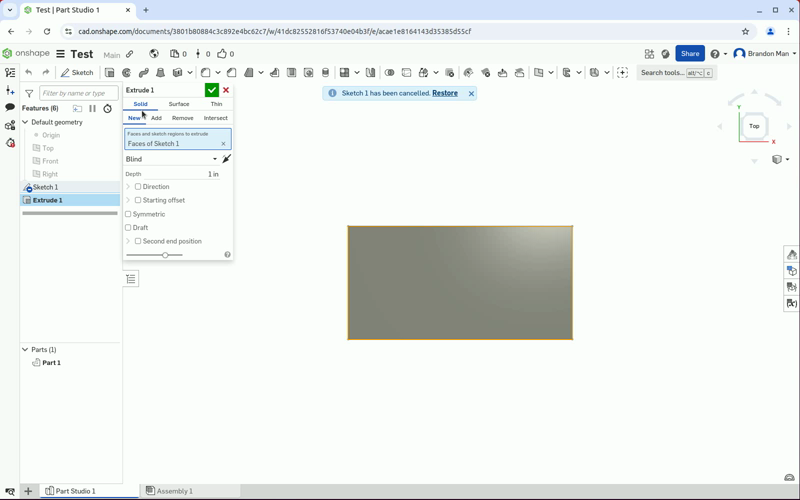
mouse_move(137, 120)
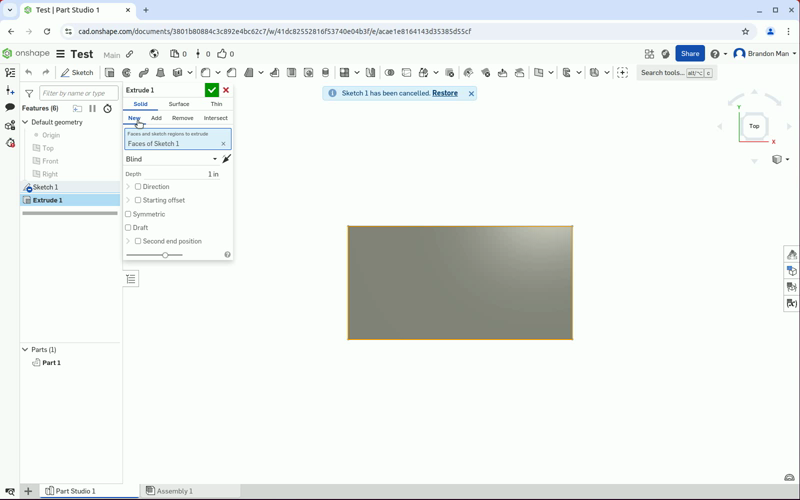
click(137, 120)
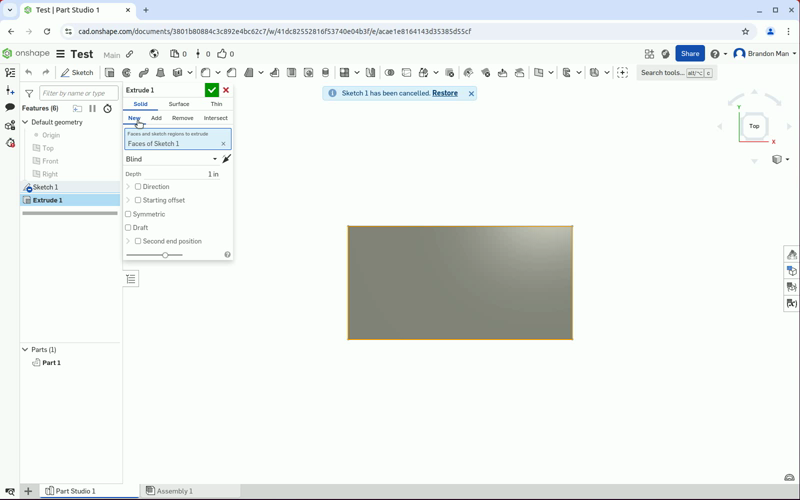
key(tab, 4)
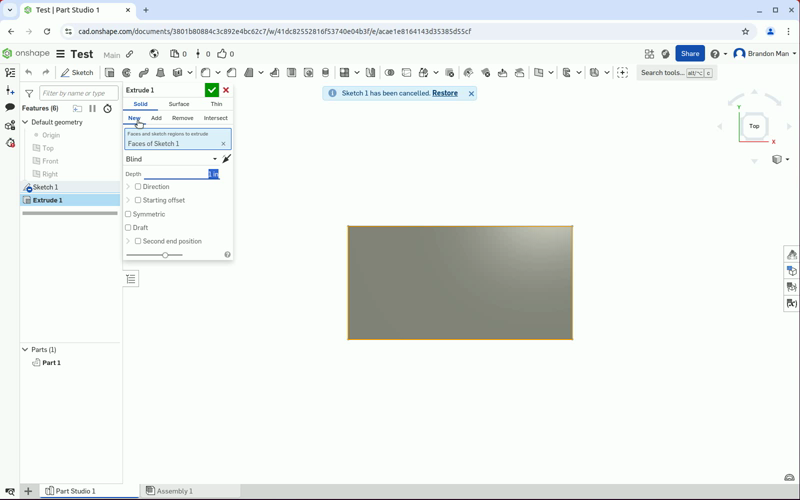
text(19.257)
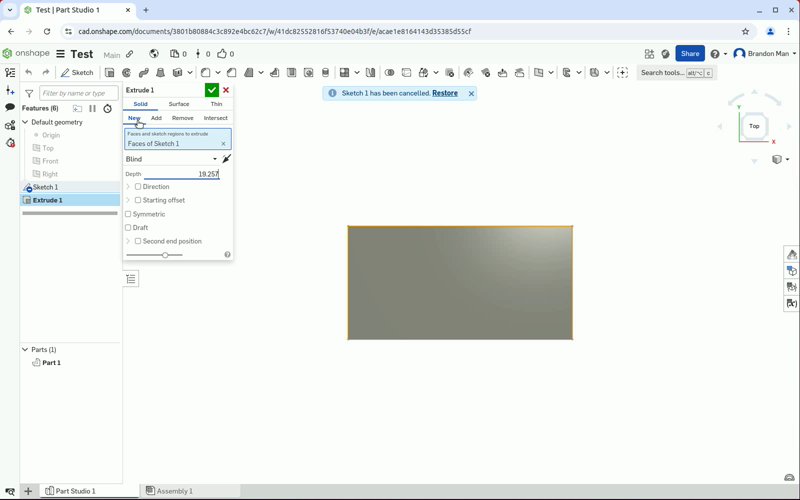
key(enter)
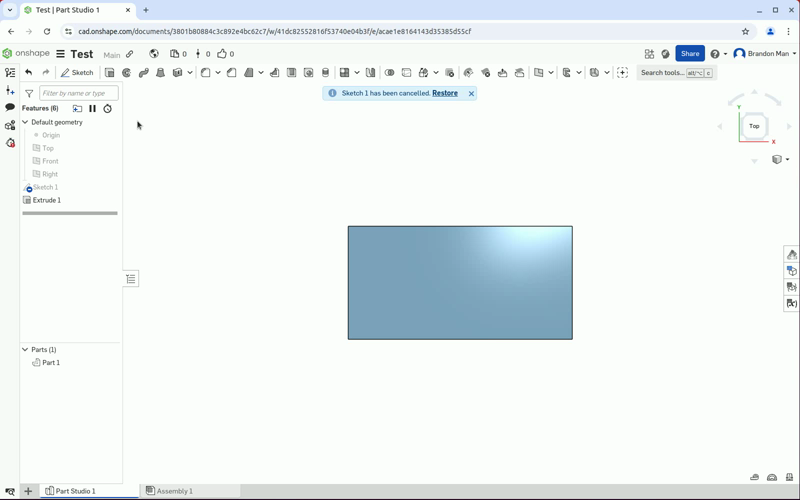
key(shift+h)
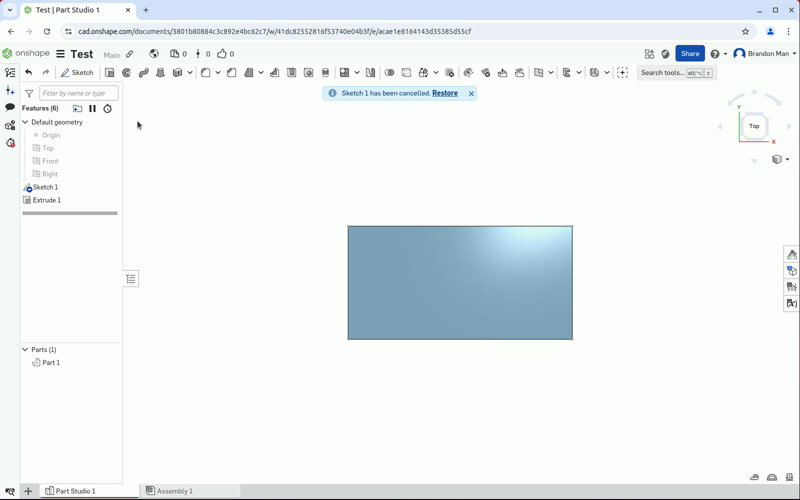
key(shift+h)
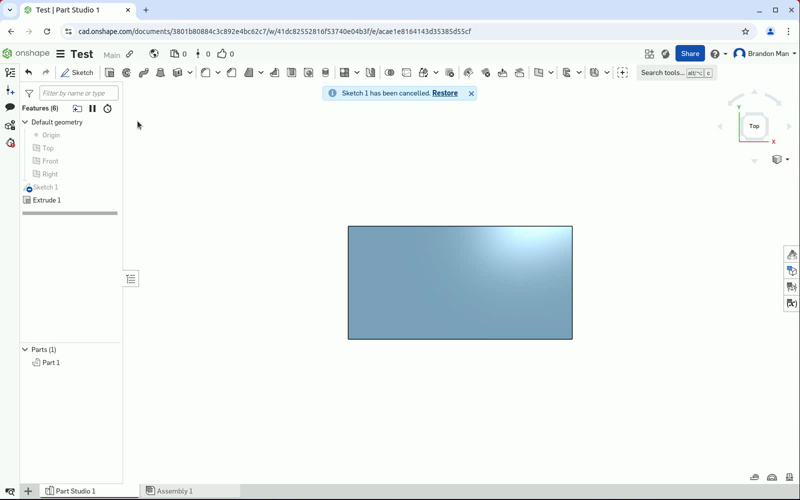
mouse_move(73, 189)
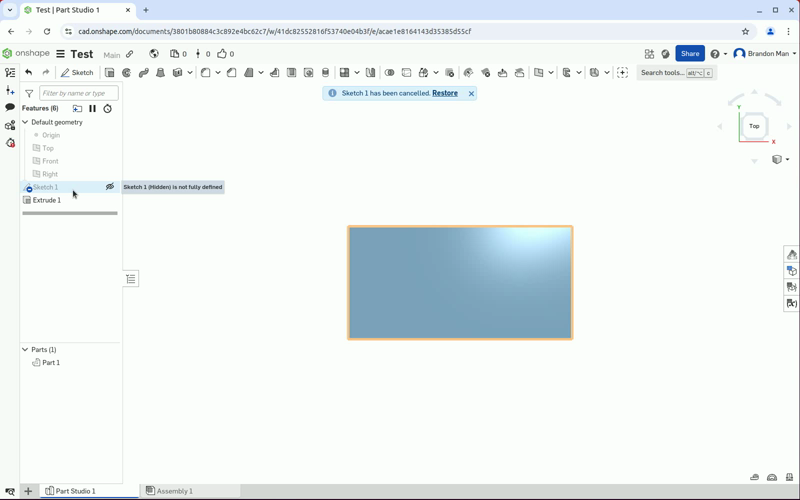
click(73, 189)
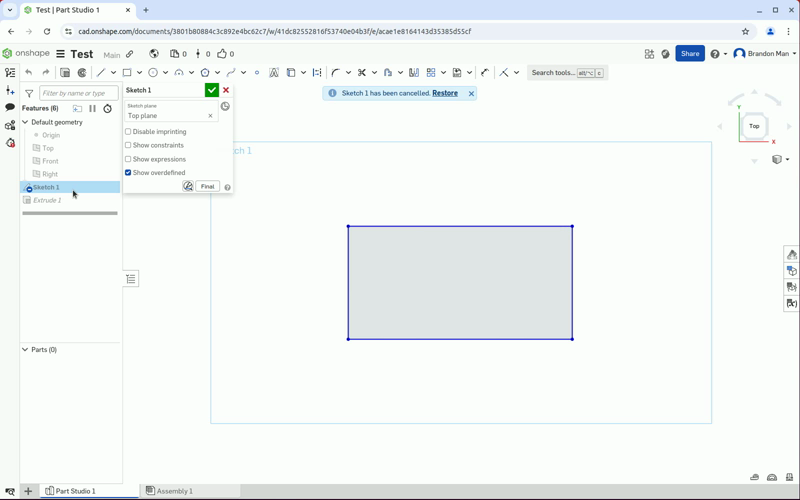
mouse_move(229, 92)
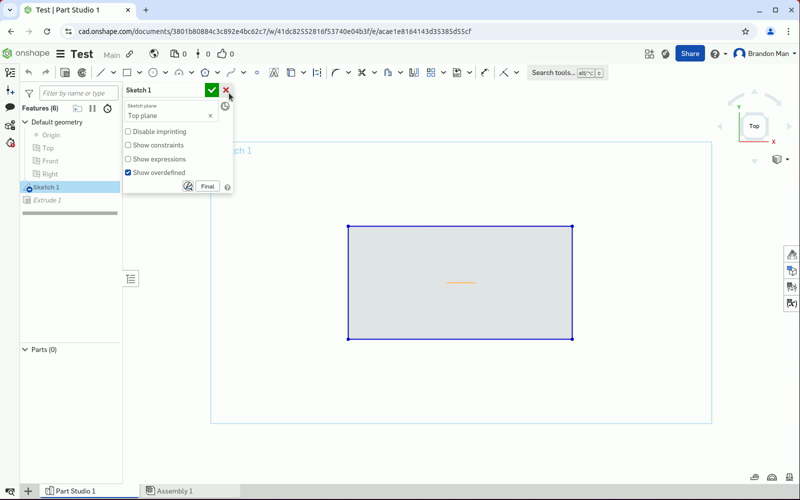
click(229, 92)
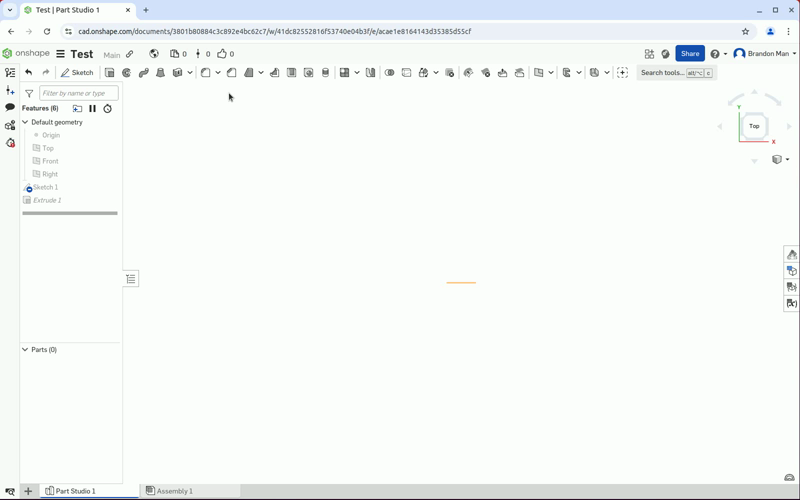
mouse_move(73, 352)
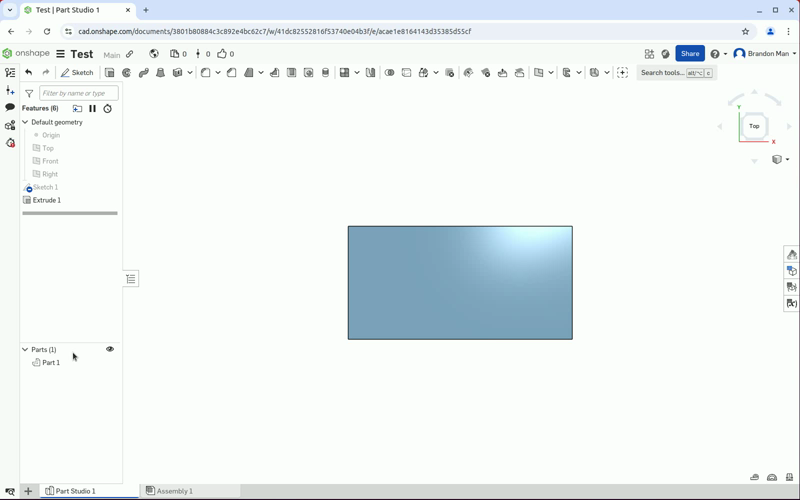
key(y)
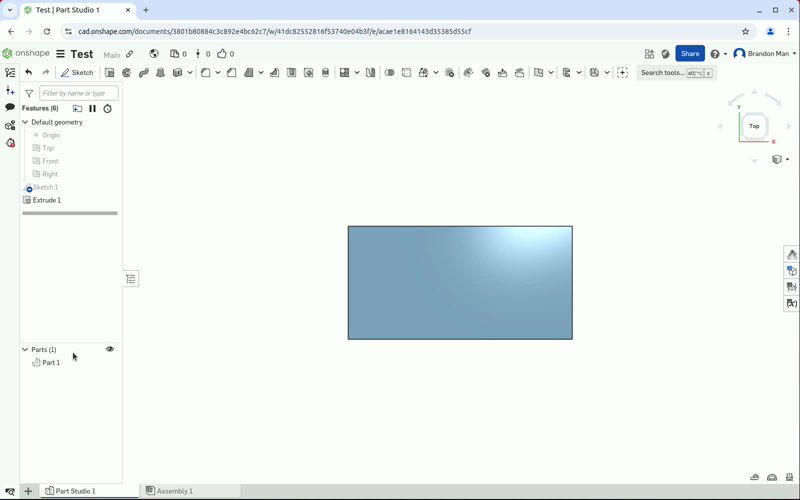
key(shift+p)
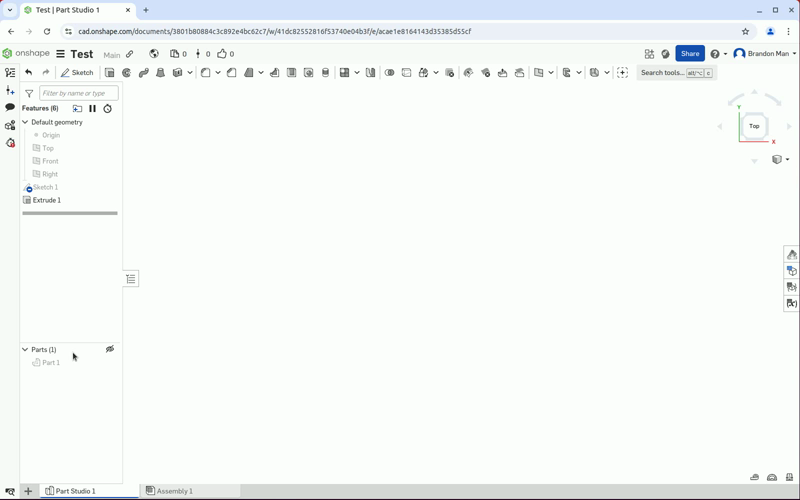
key(space)
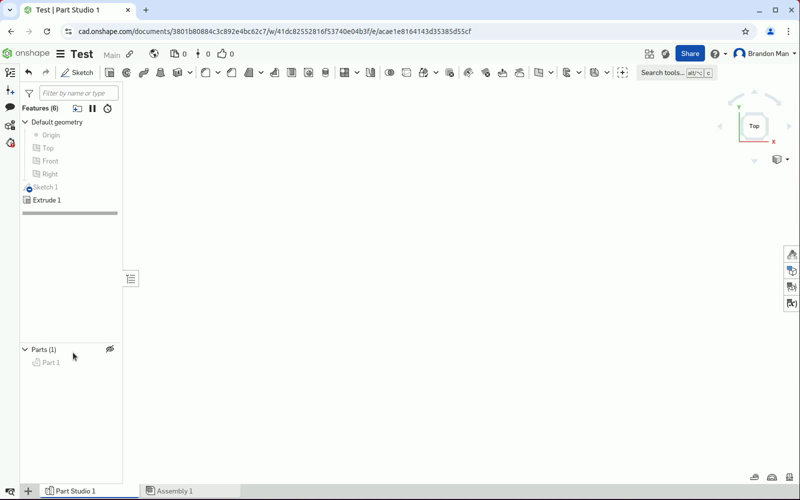
key_down(shift)
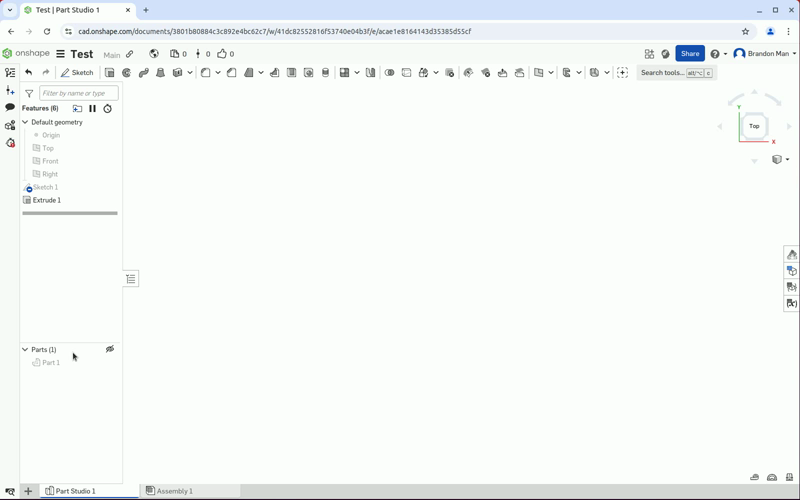
key(up)
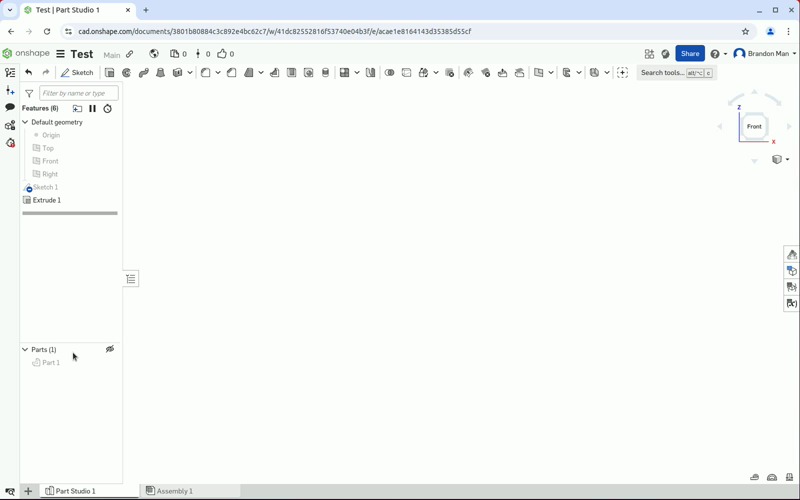
key_up(shift)
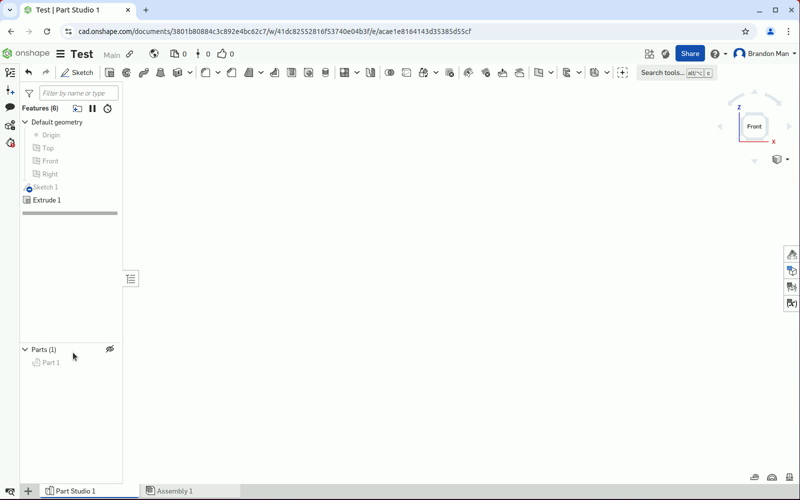
key(space)
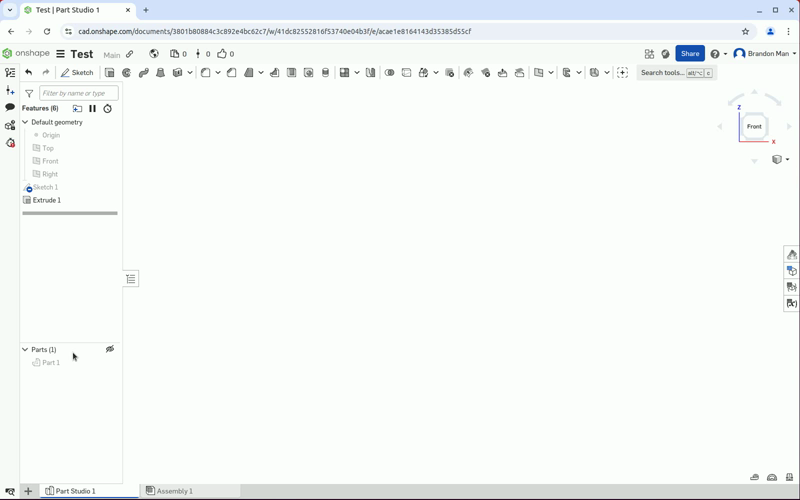
key_down(shift)
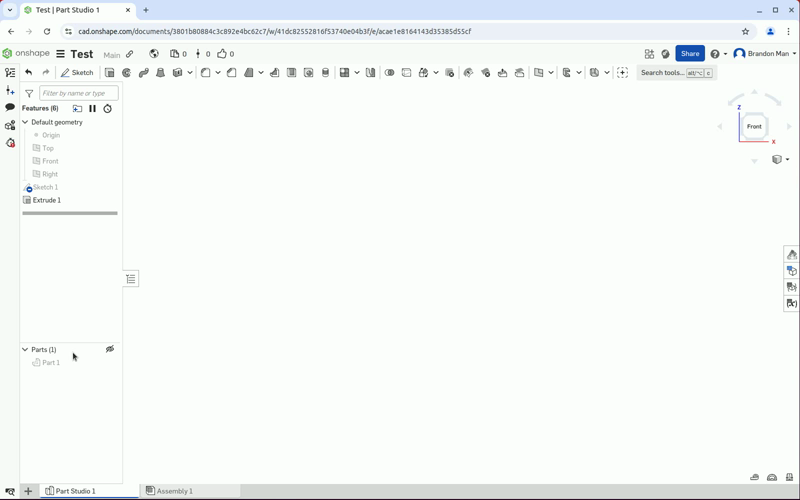
key(left)
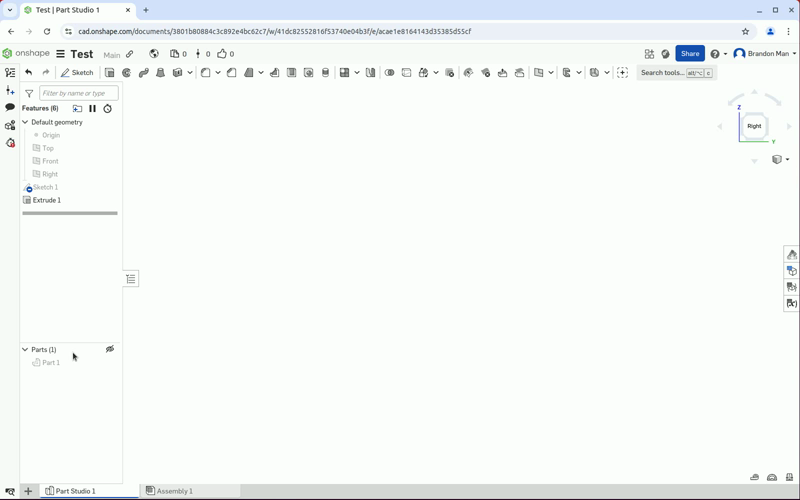
key_up(shift)
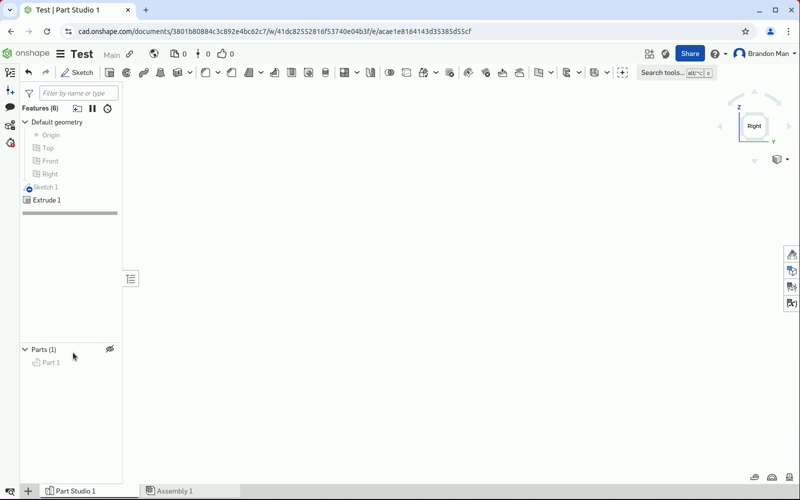
mouse_move(73, 352)
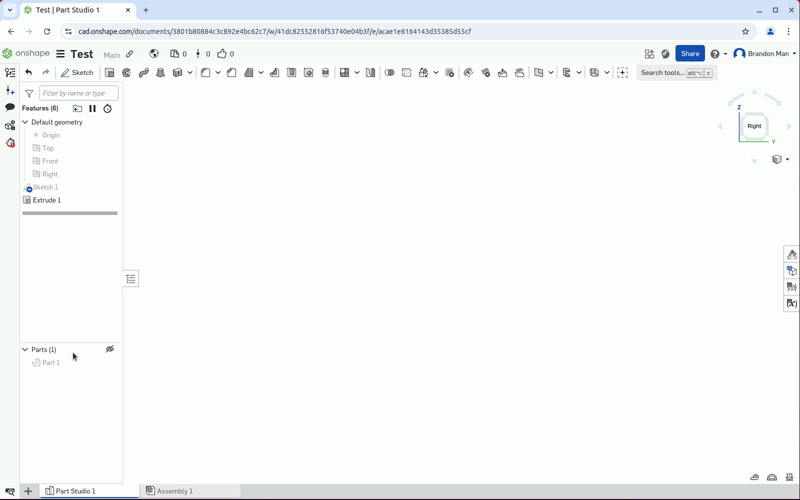
key(shift+y)
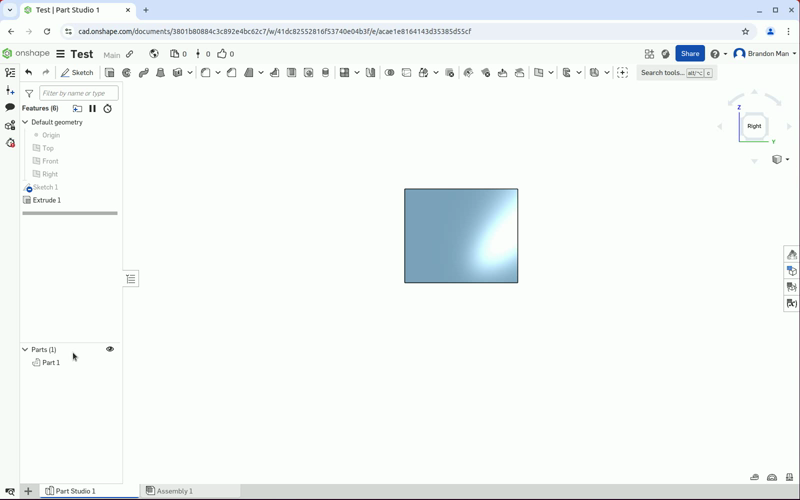
mouse_move(541, 75)
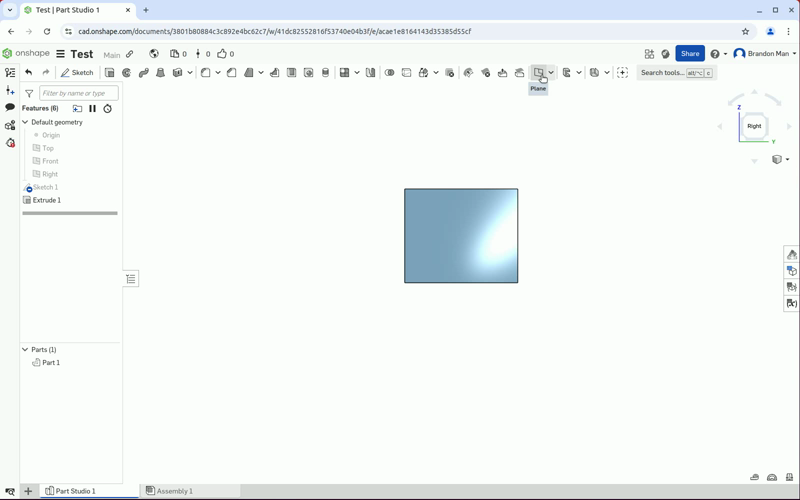
click(541, 75)
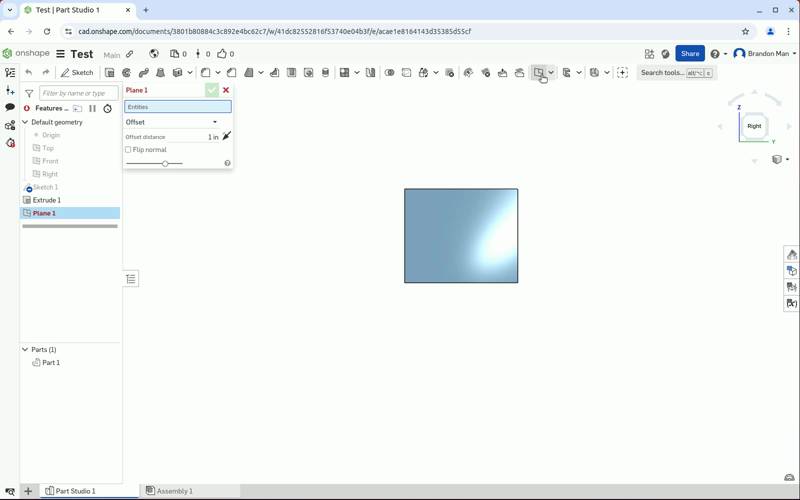
mouse_move(73, 176)
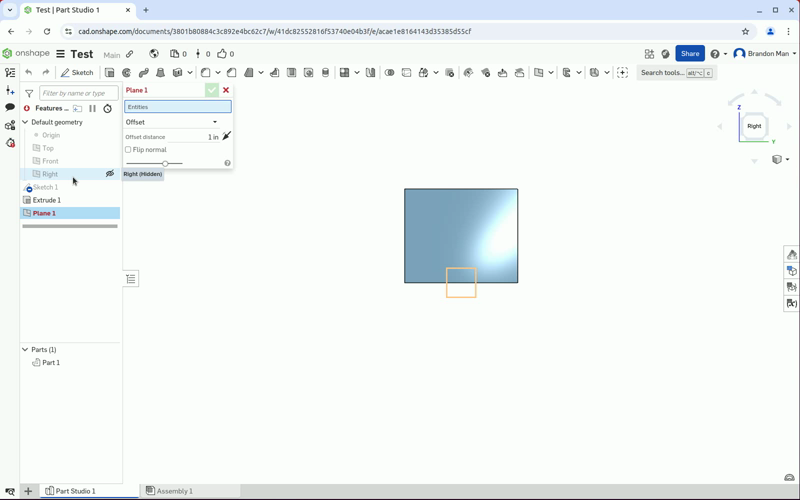
click(73, 176)
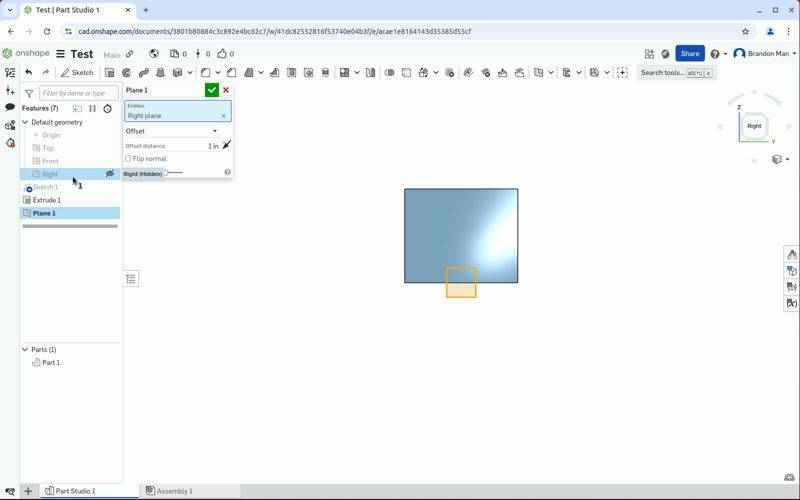
key(tab, 2)
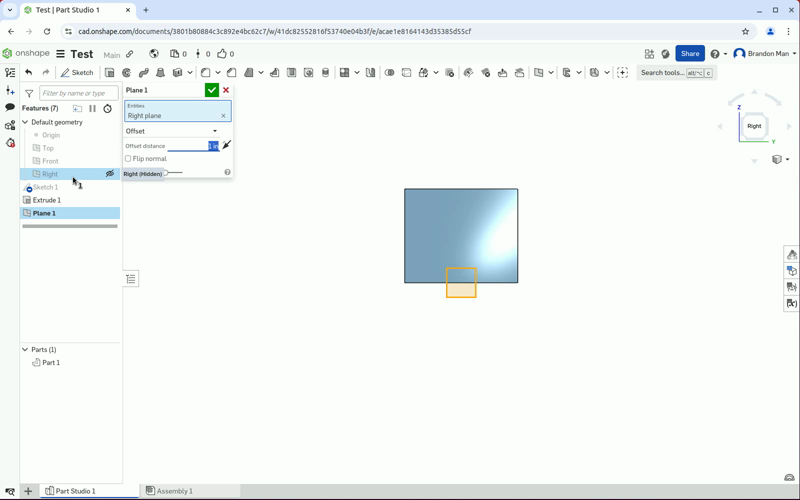
text(23.108)
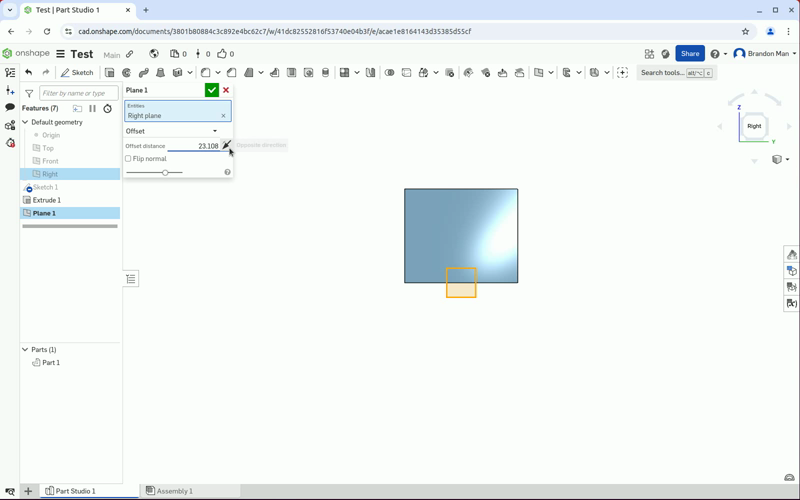
mouse_move(229, 147)
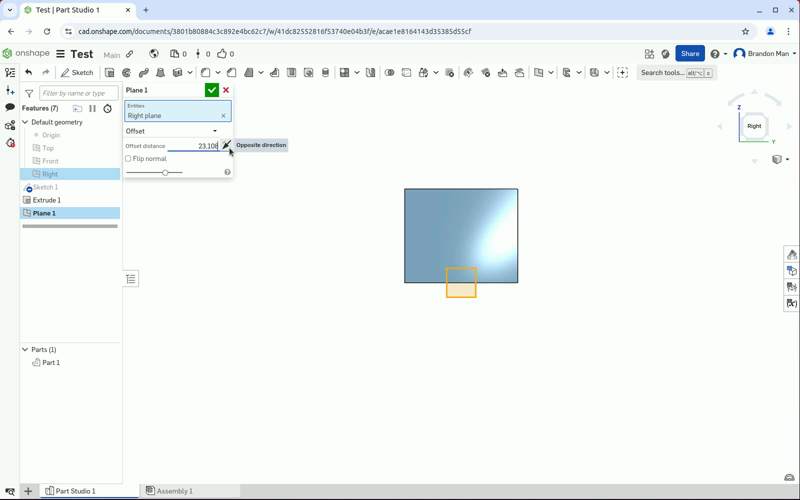
click(229, 147)
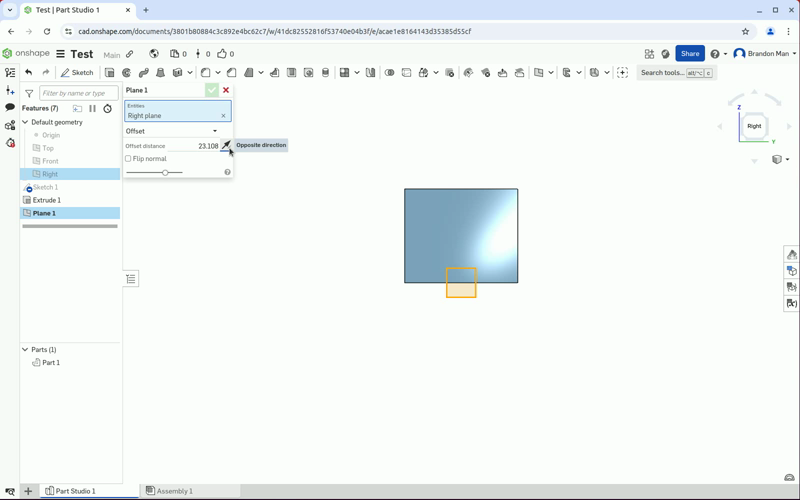
key(enter, 2)
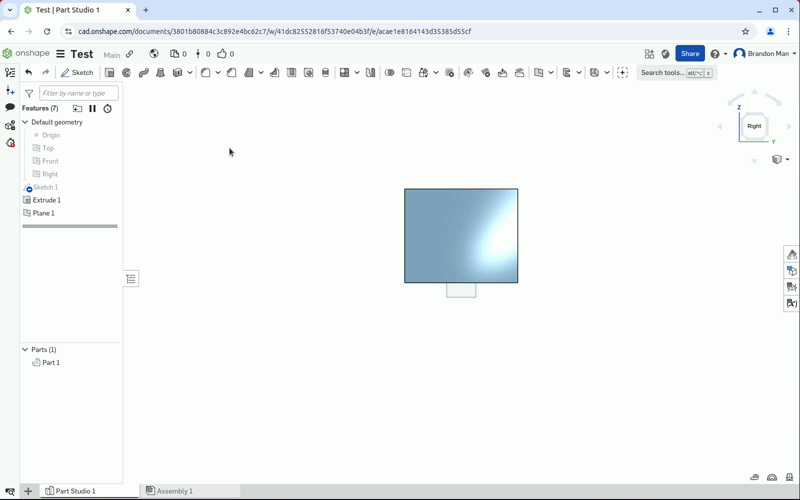
key(shift+s)
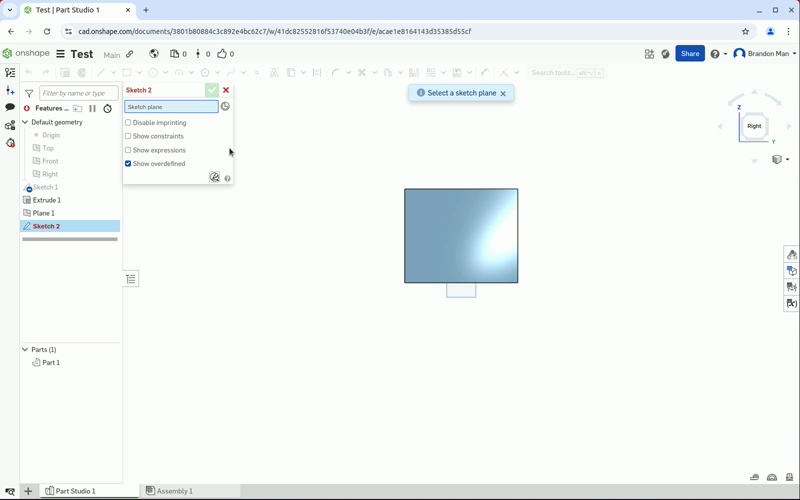
mouse_move(73, 215)
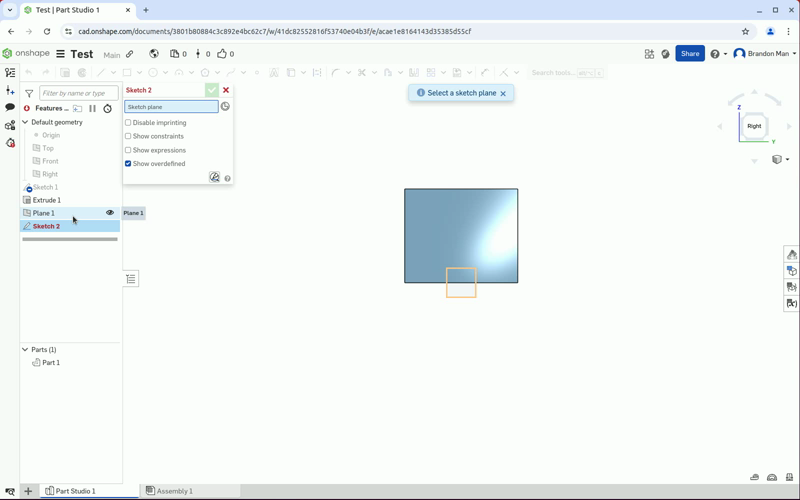
click(73, 215)
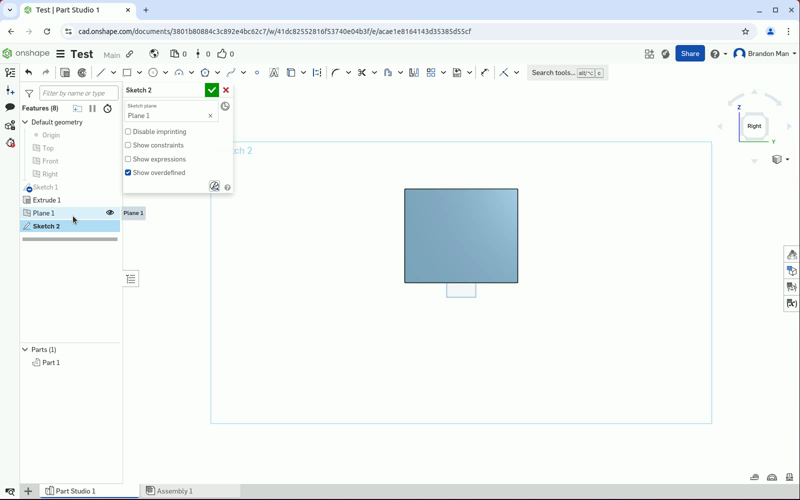
mouse_move(73, 352)
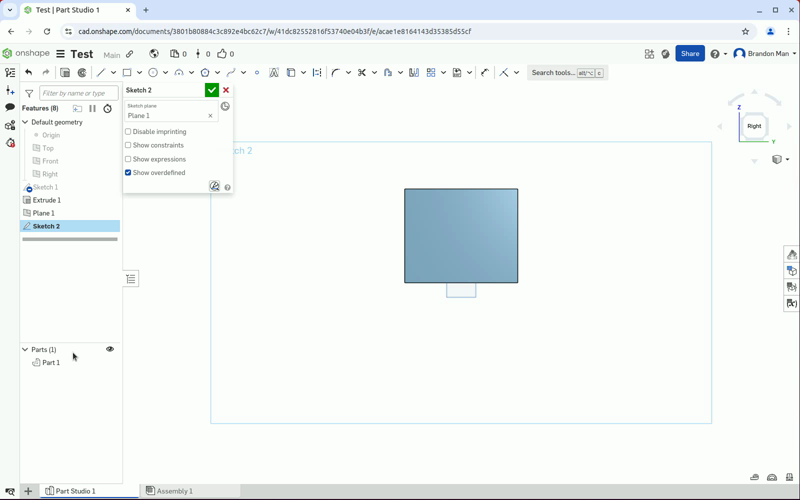
key(y)
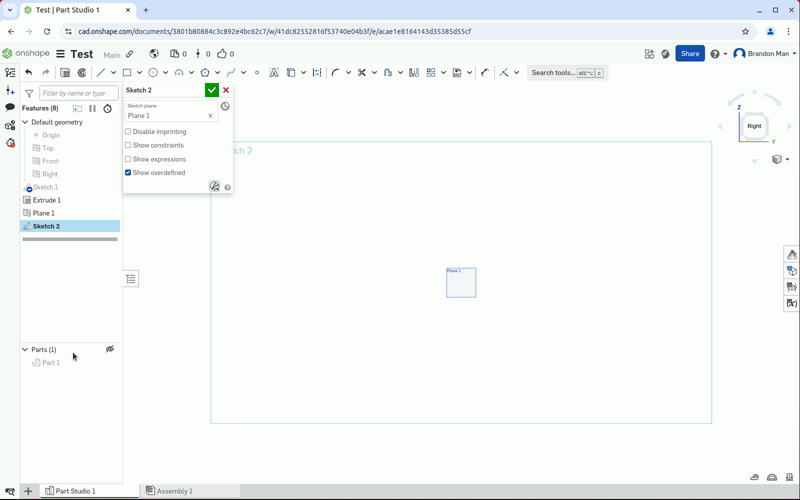
key(l)
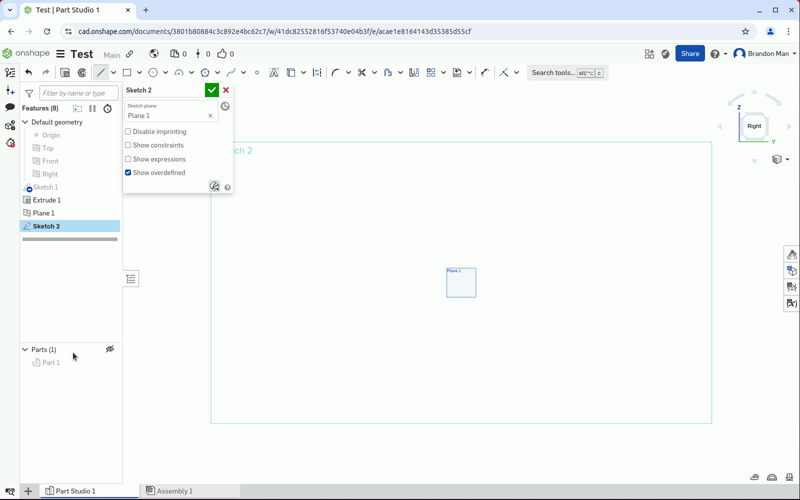
key_down(shift)
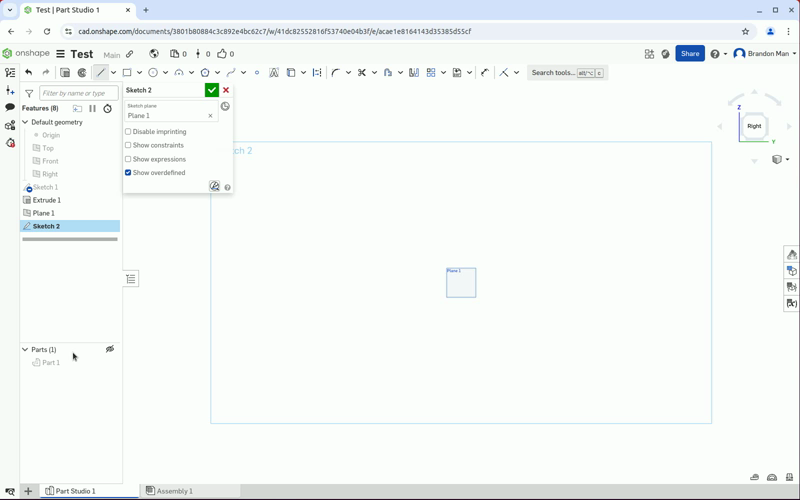
mouse_move(410, 276)
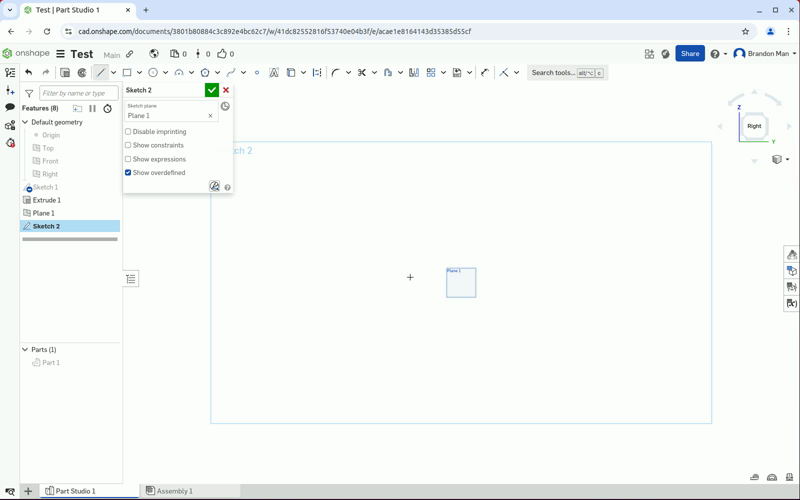
click(410, 276)
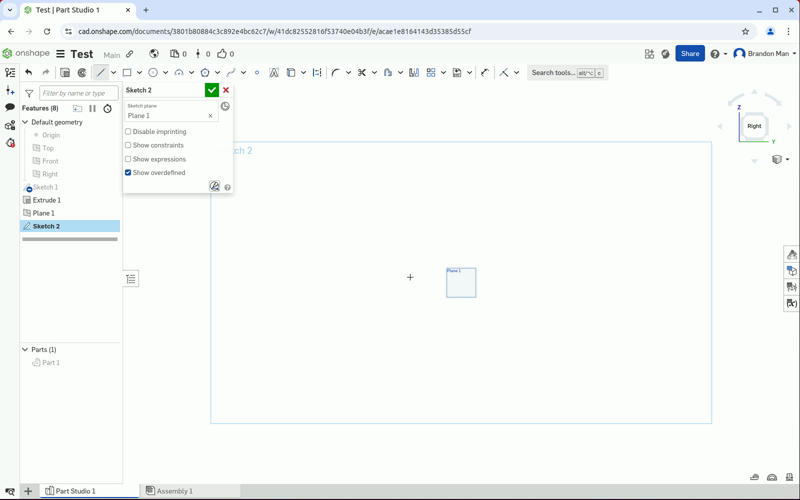
key_up(shift)
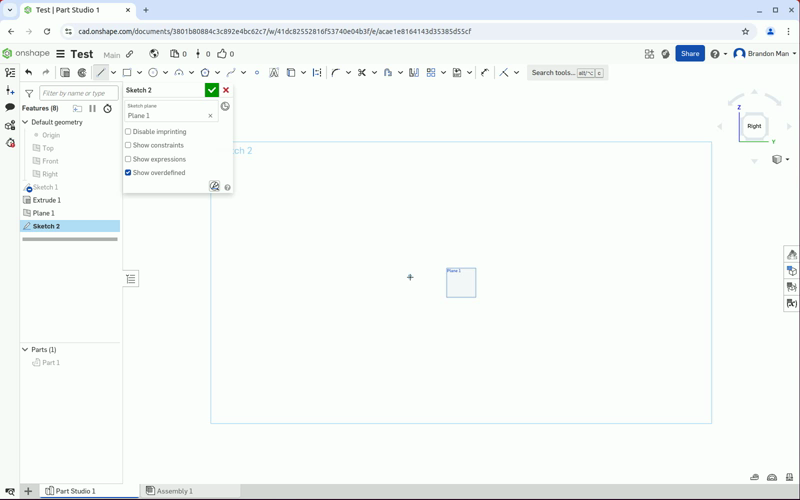
key_down(shift)
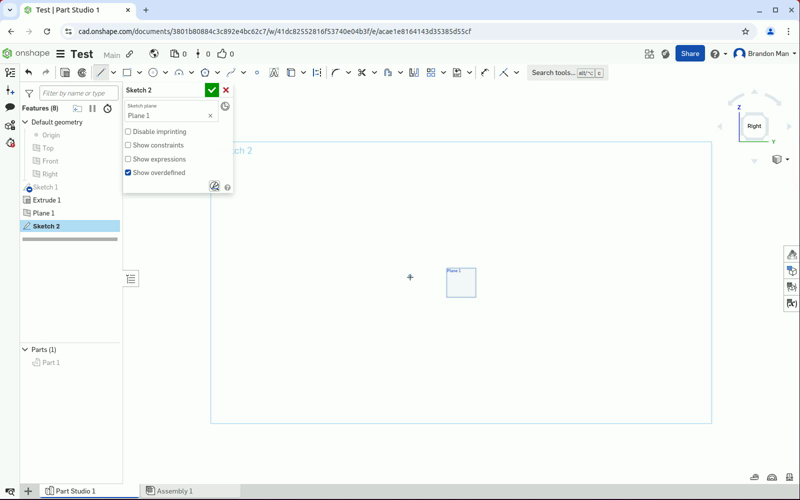
mouse_move(510, 277)
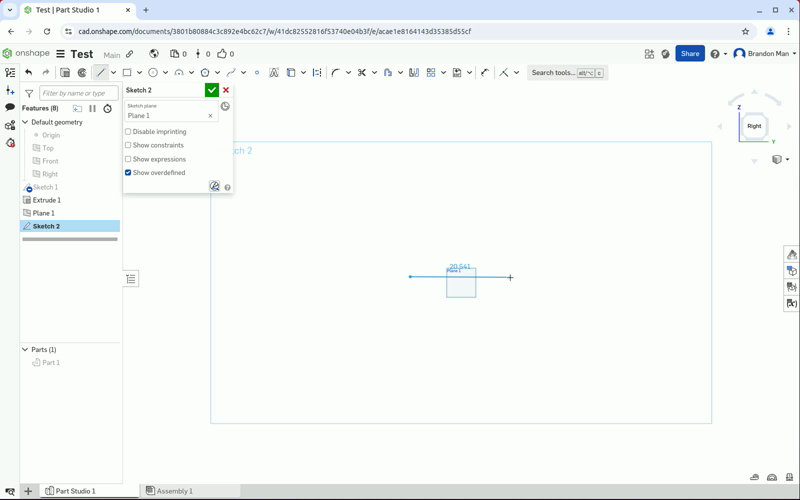
click(510, 277)
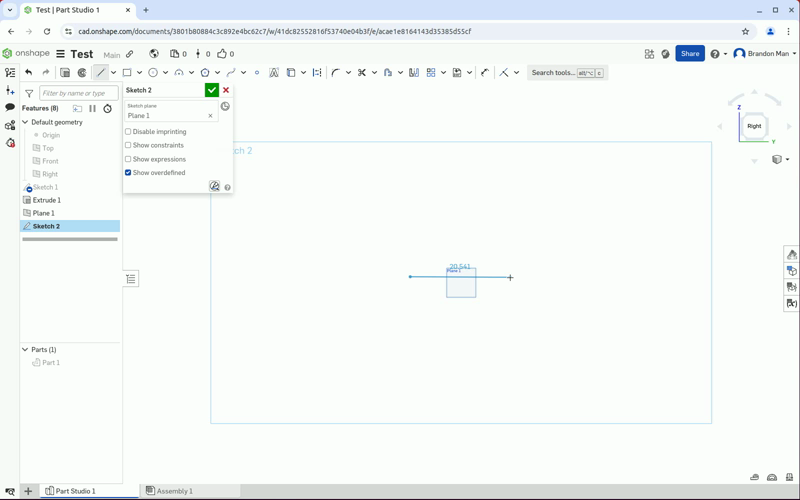
key_up(shift)
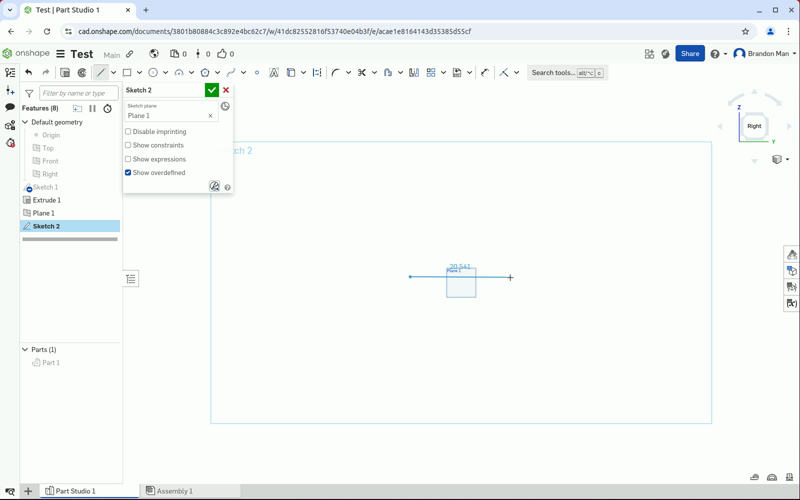
key_down(shift)
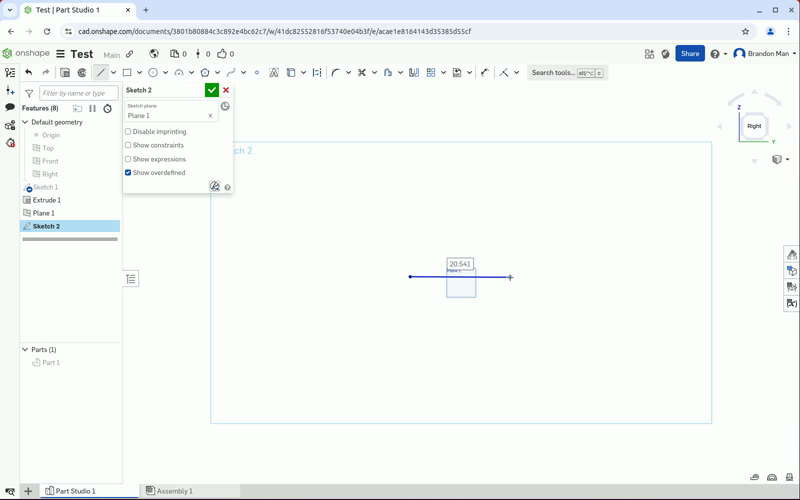
mouse_move(510, 192)
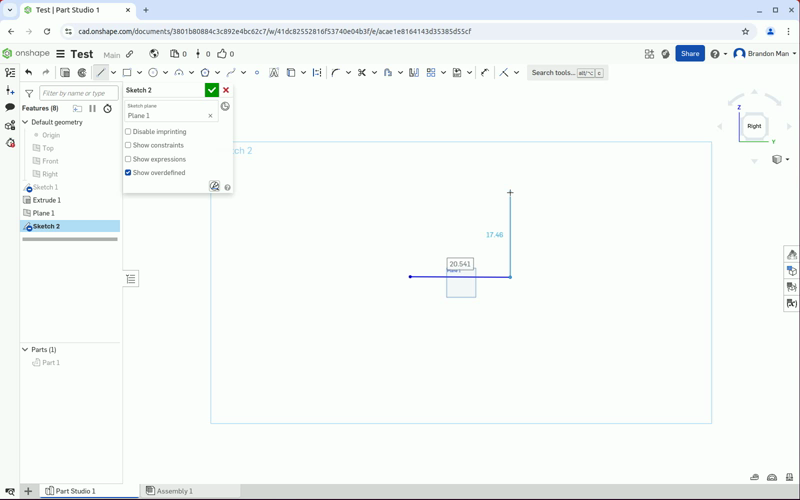
click(510, 192)
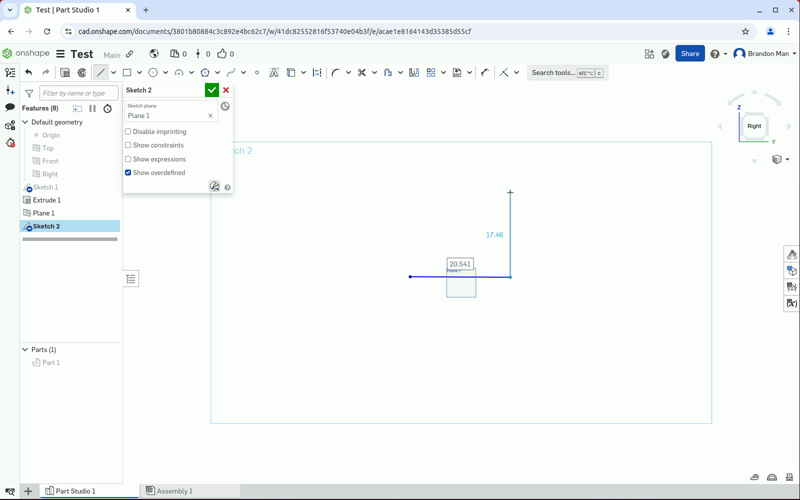
key_up(shift)
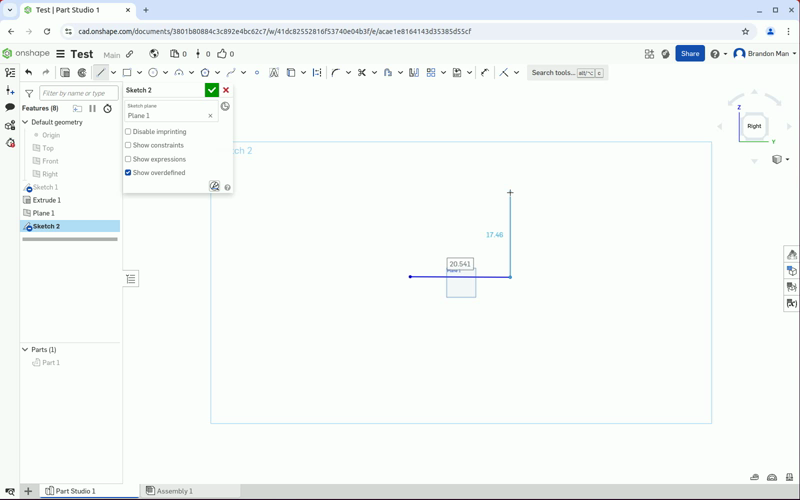
key_down(shift)
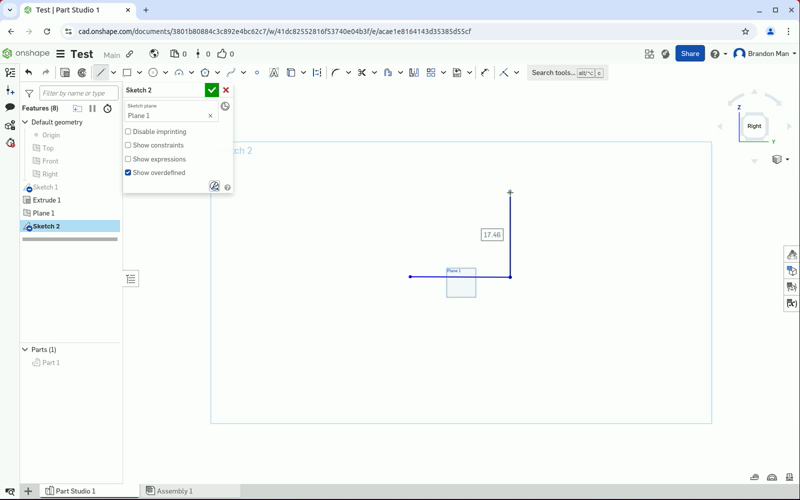
mouse_move(410, 192)
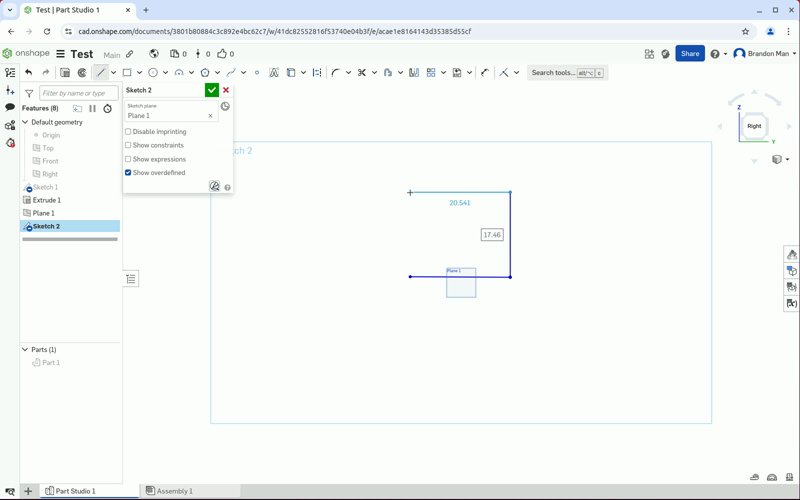
click(410, 192)
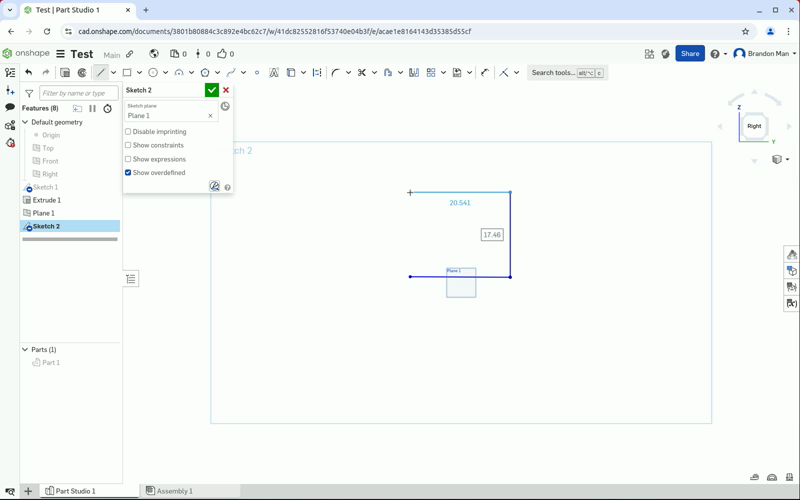
key_up(shift)
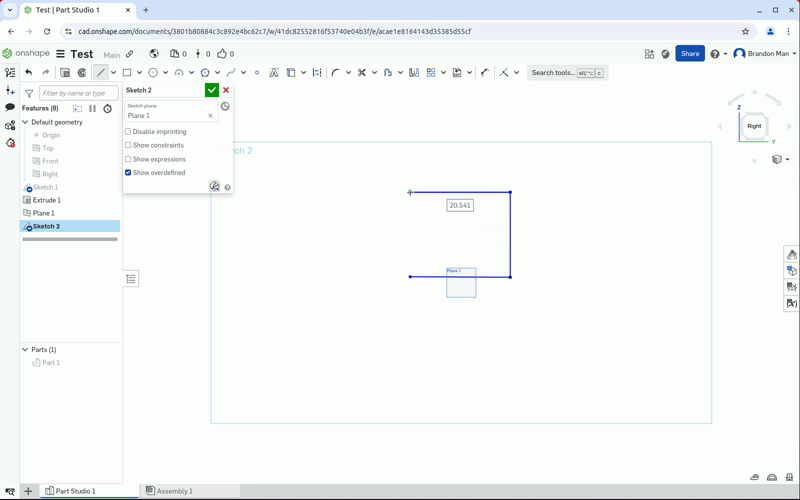
key_down(shift)
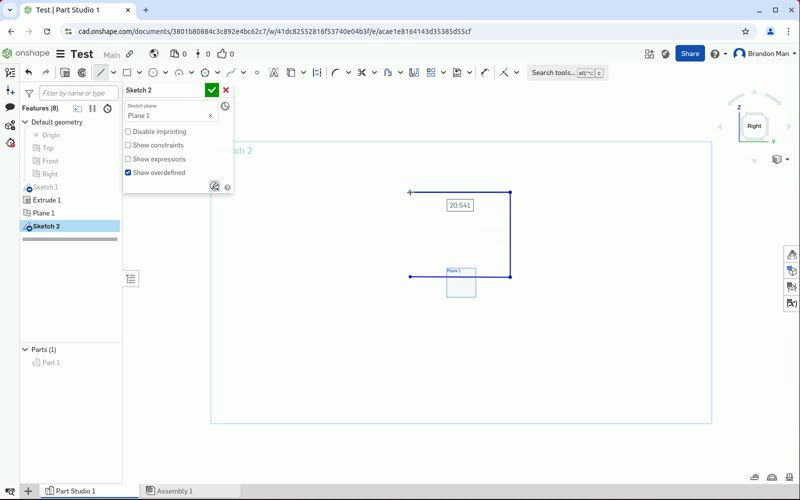
mouse_move(410, 276)
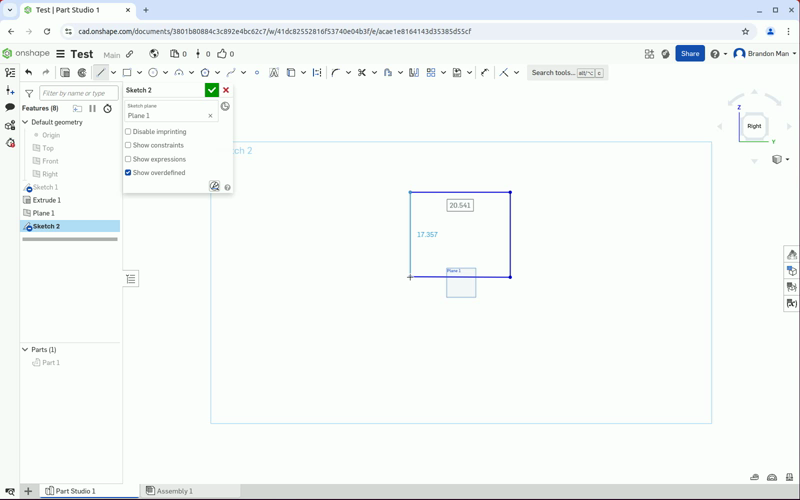
key_up(shift)
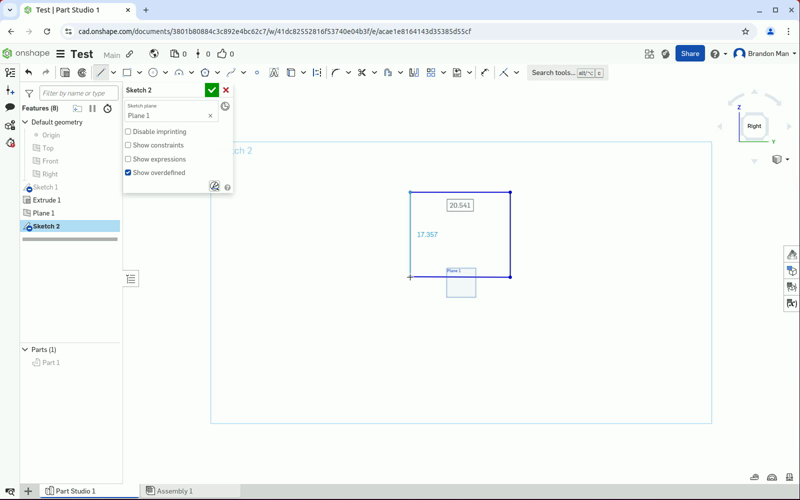
click(410, 276)
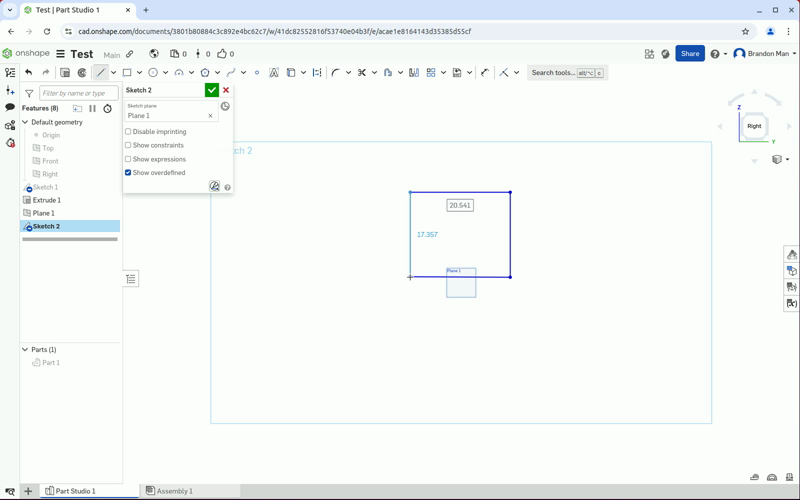
key(esc)
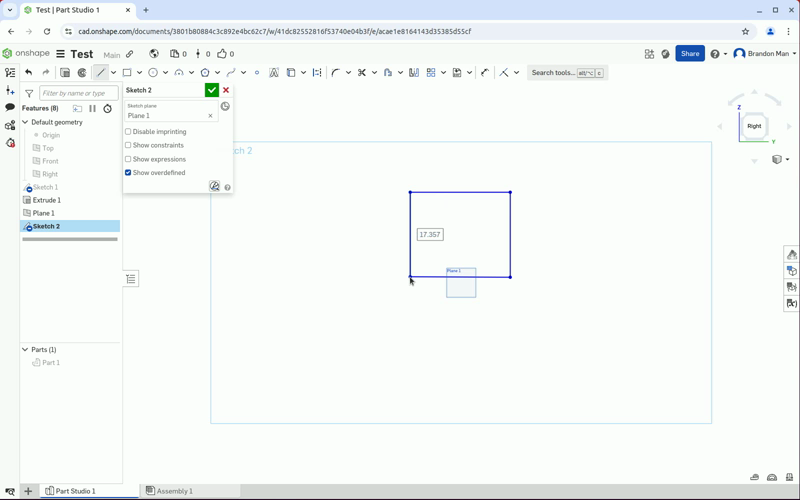
mouse_move(468, 202)
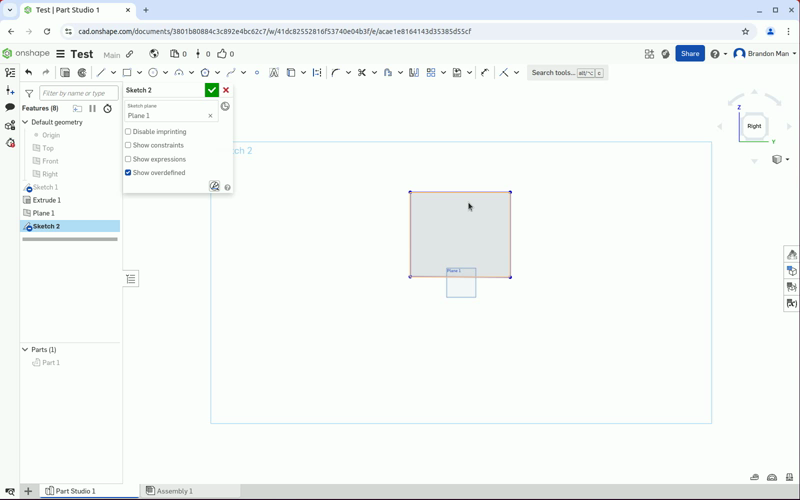
click(468, 202)
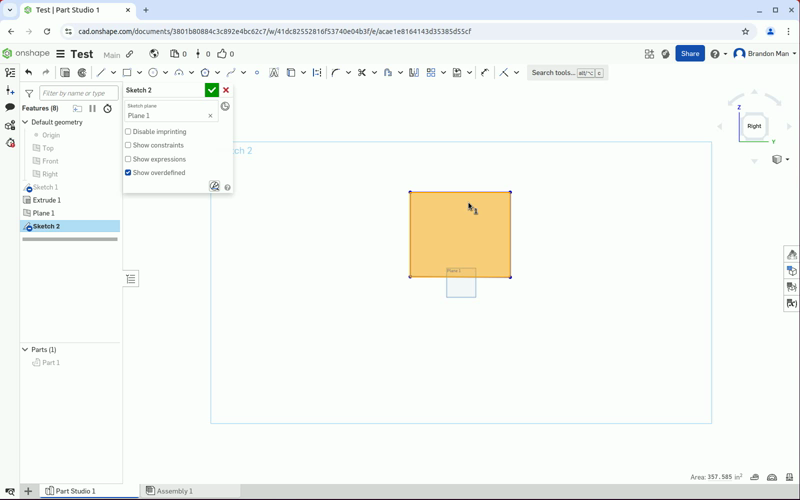
mouse_move(73, 352)
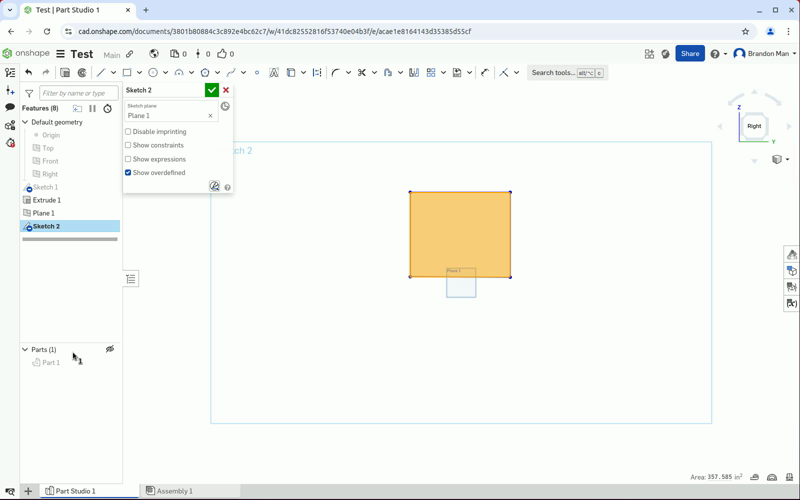
key(shift+y)
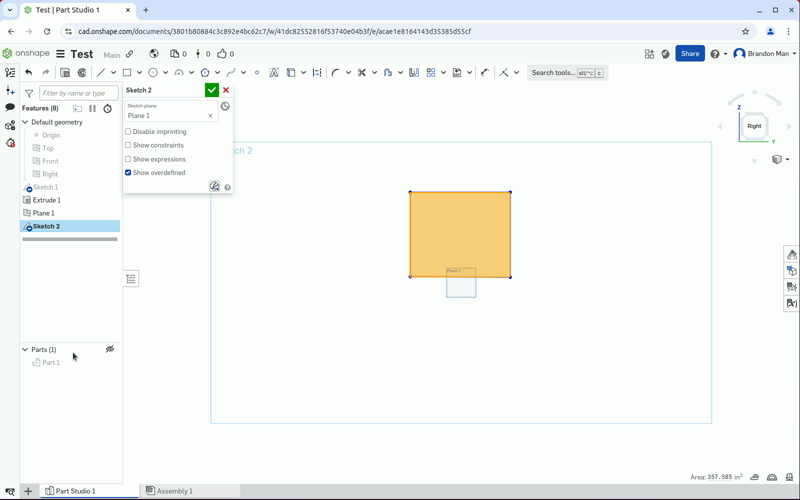
key(shift+e)
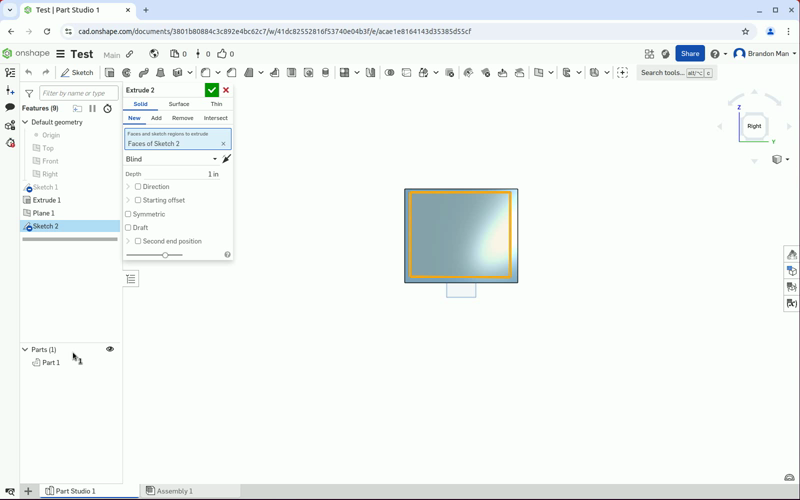
mouse_move(143, 106)
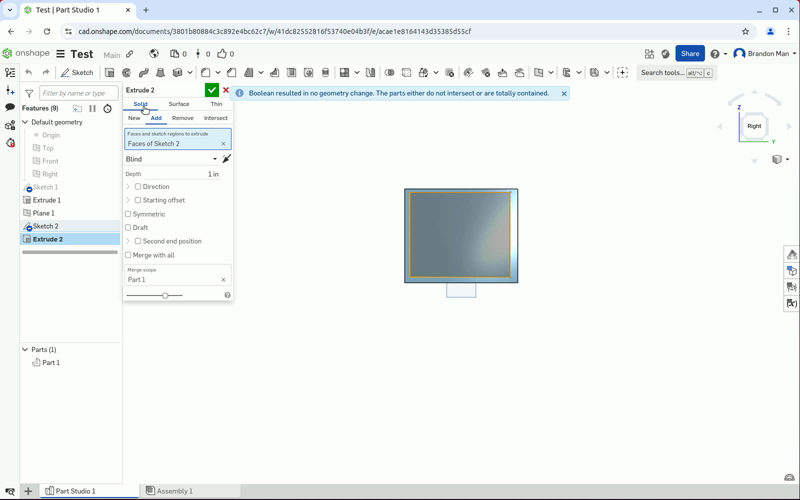
click(143, 106)
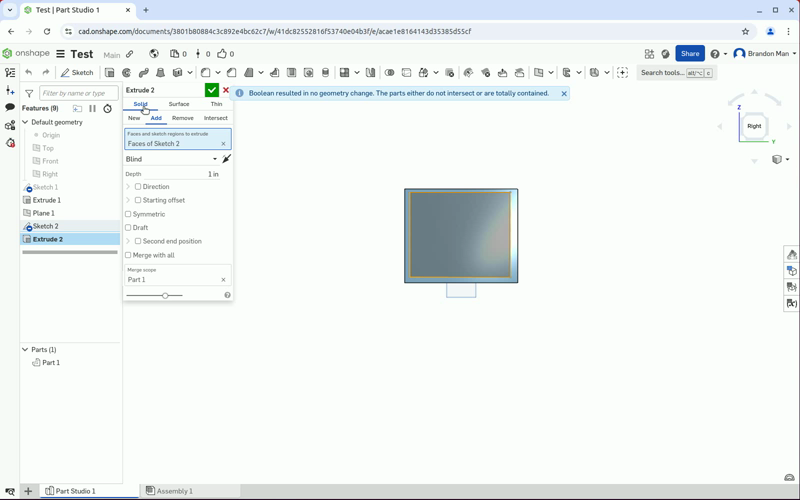
mouse_move(186, 120)
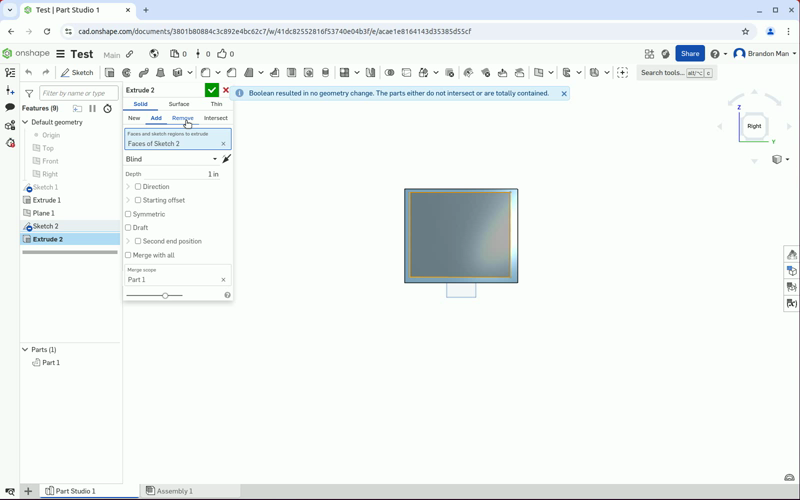
click(186, 120)
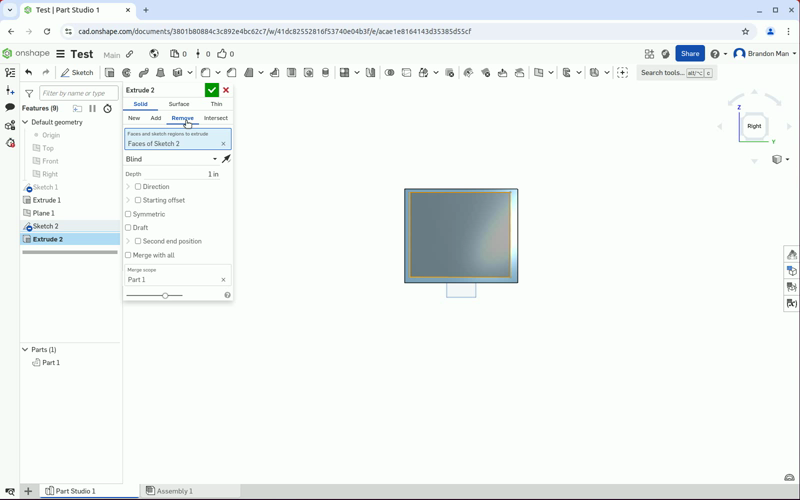
key(tab, 4)
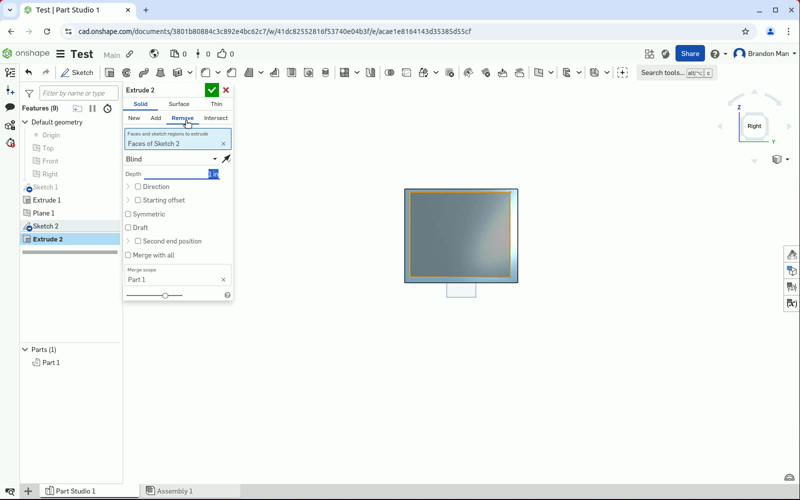
text(30.811)
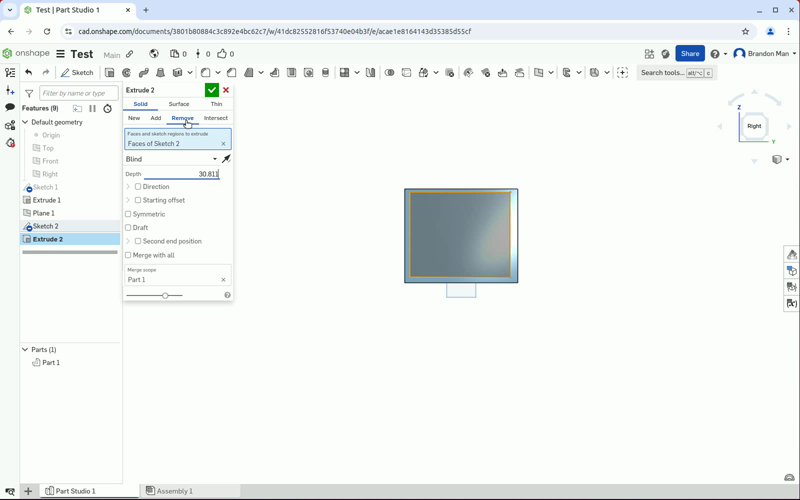
key(tab, 6)
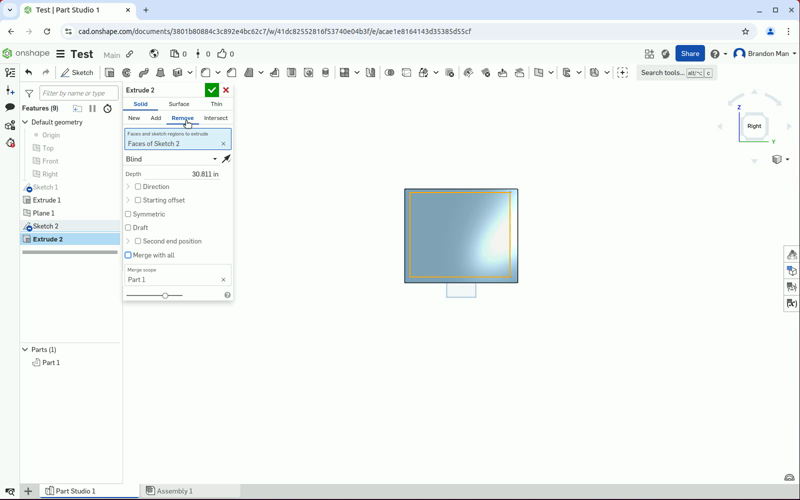
key(space)
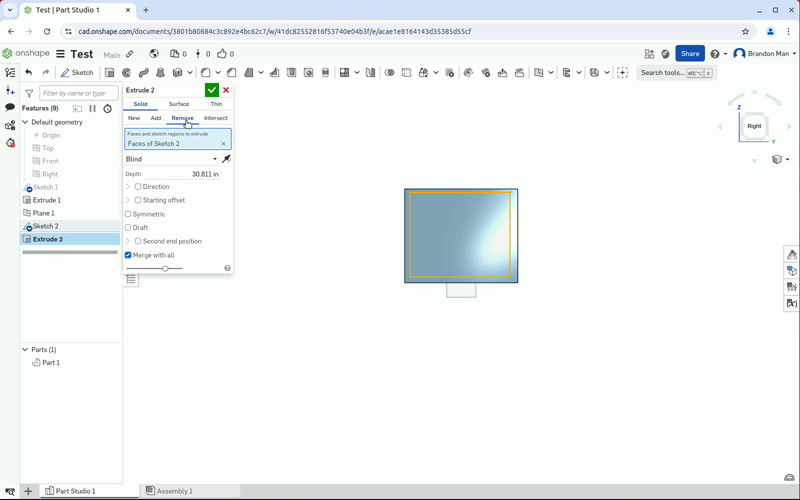
key(enter)
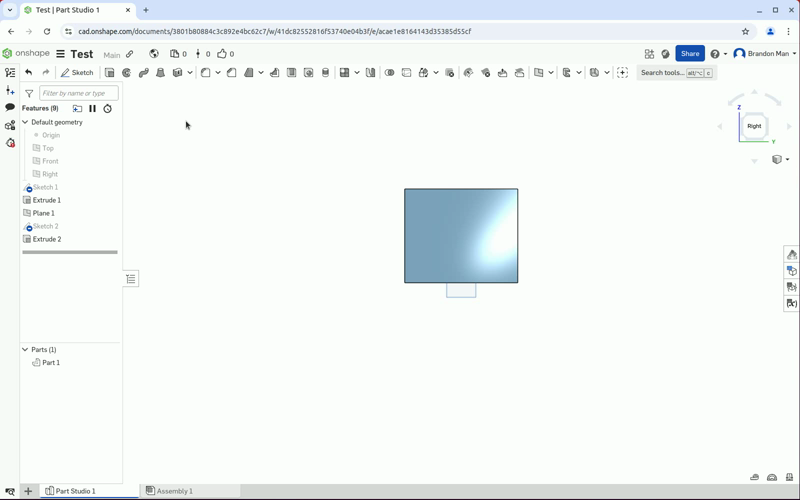
key(shift+h)
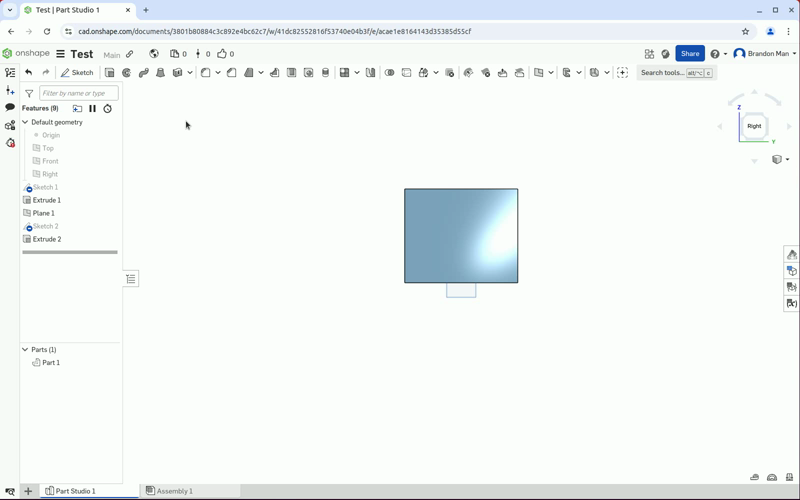
key(shift+h)
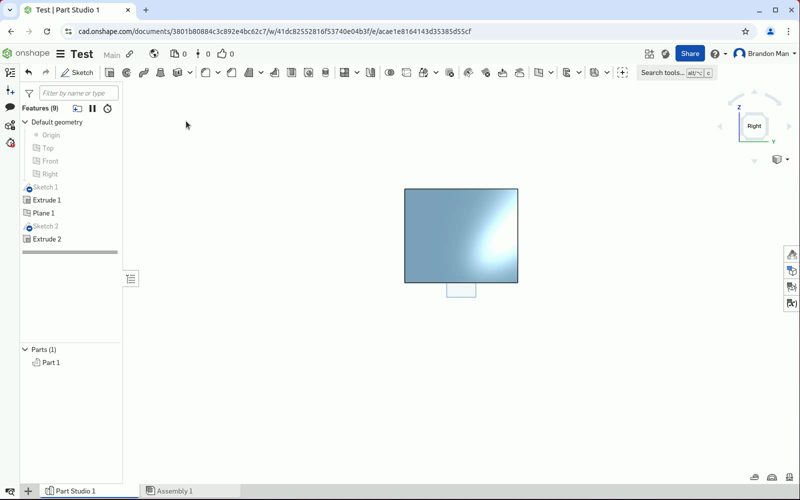
mouse_move(73, 189)
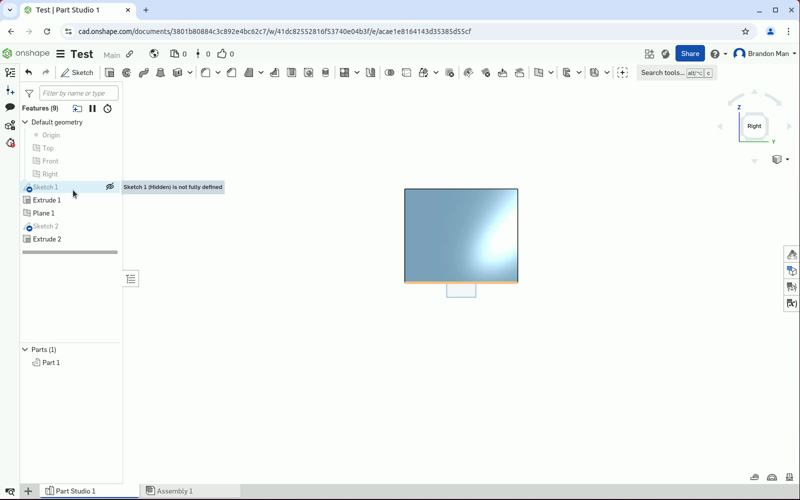
click(73, 189)
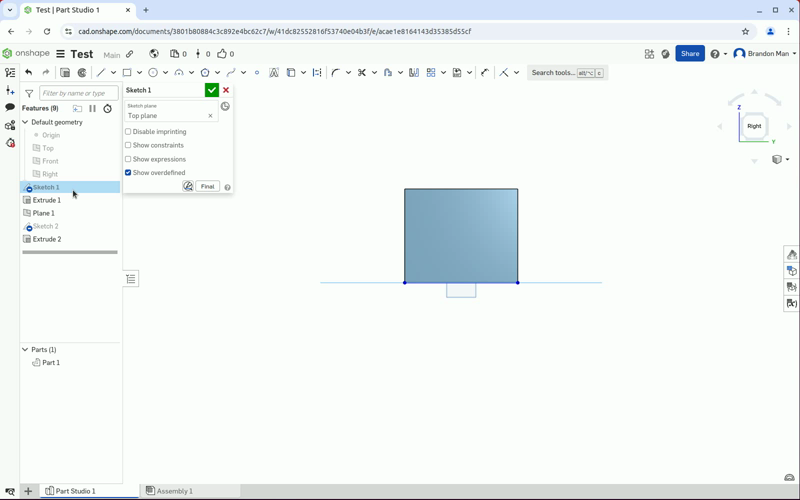
mouse_move(229, 92)
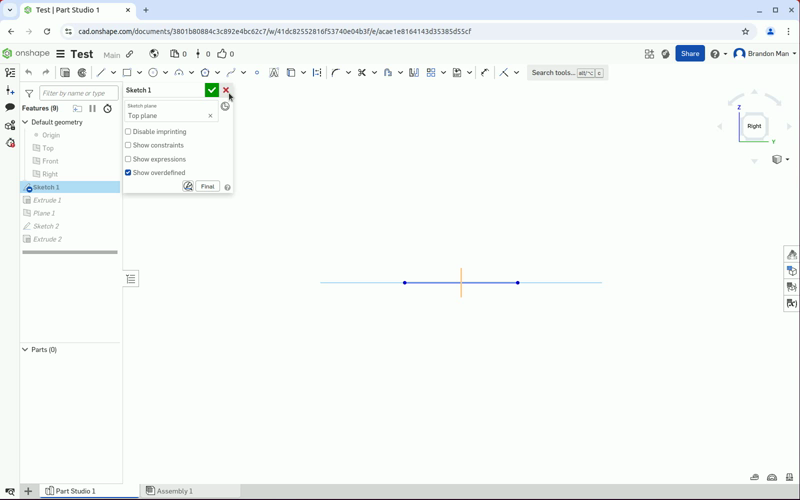
click(229, 92)
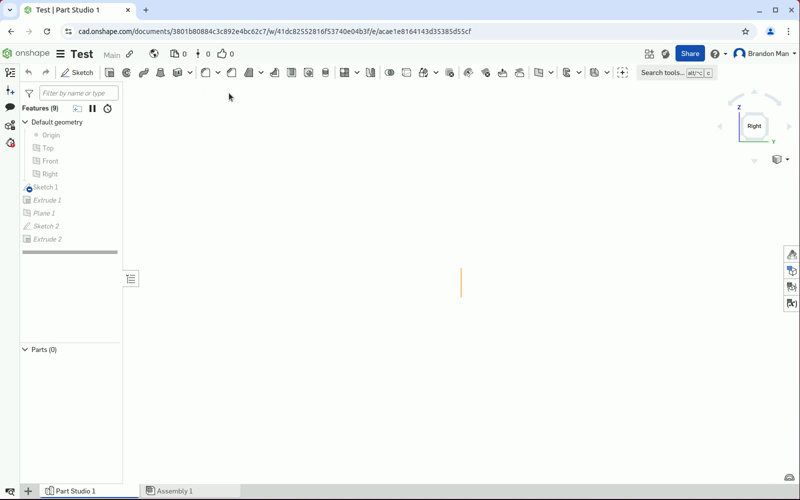
key(shift+s)
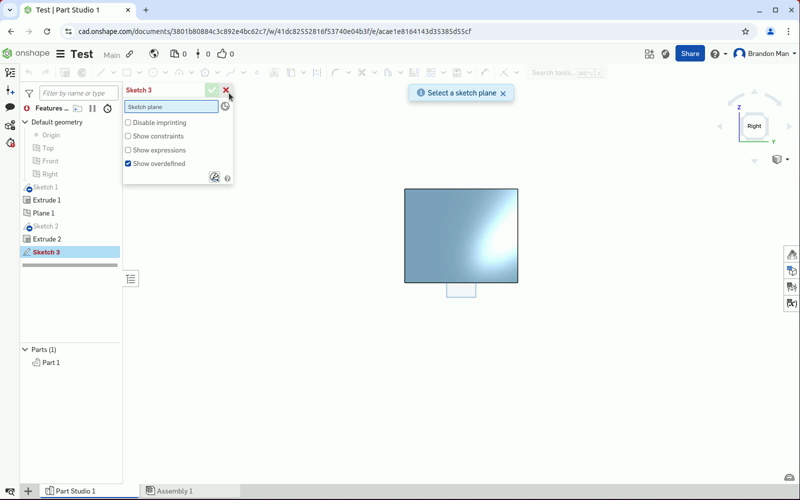
mouse_move(73, 215)
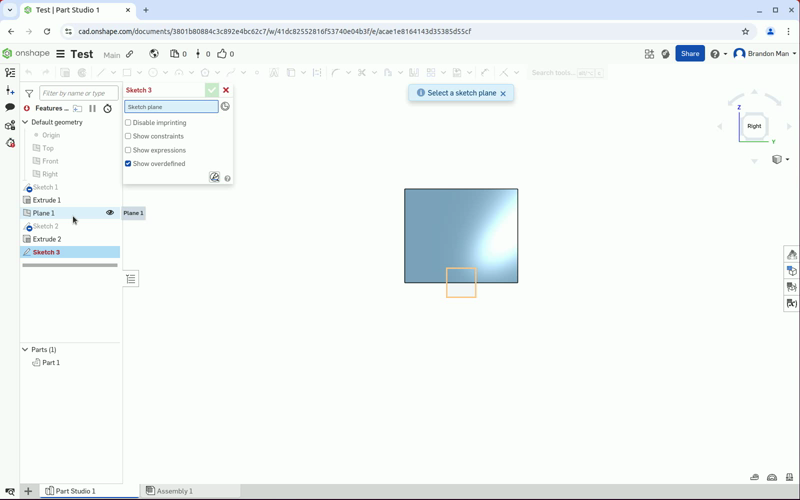
click(73, 215)
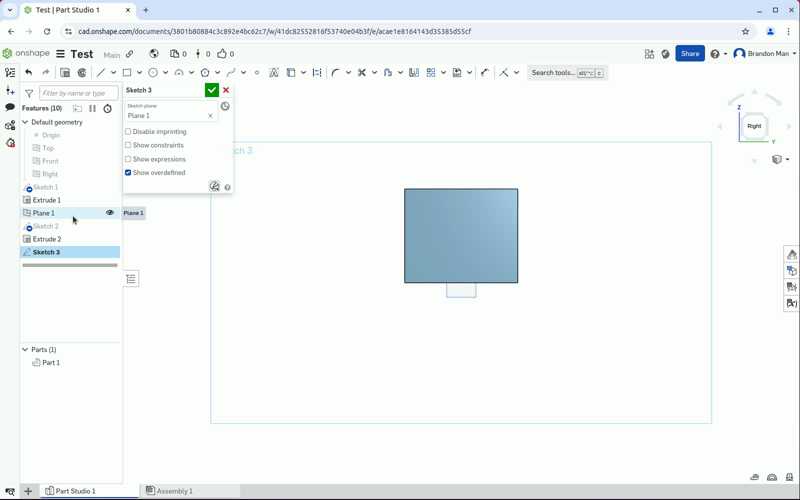
mouse_move(73, 352)
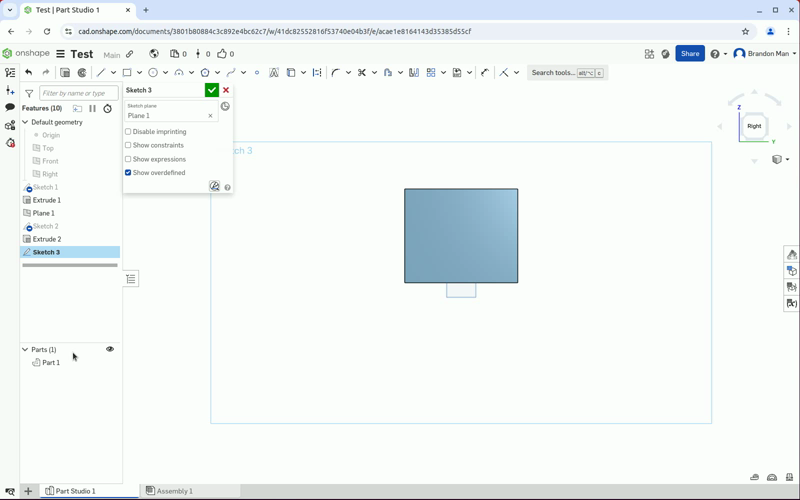
key(y)
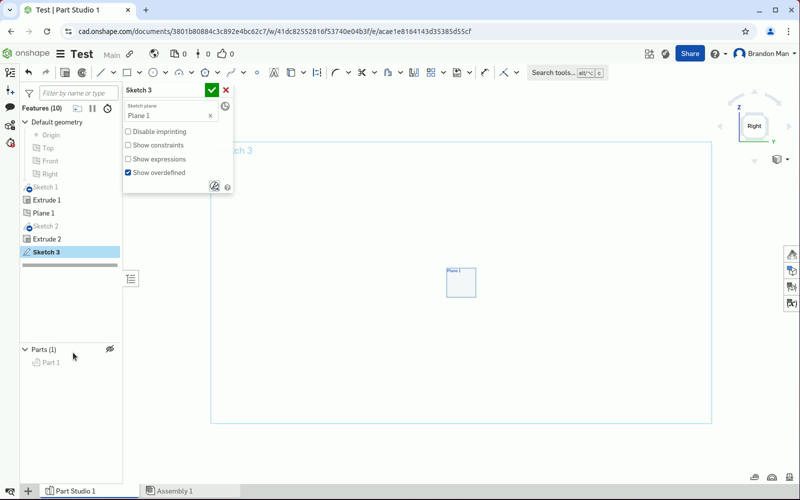
key(l)
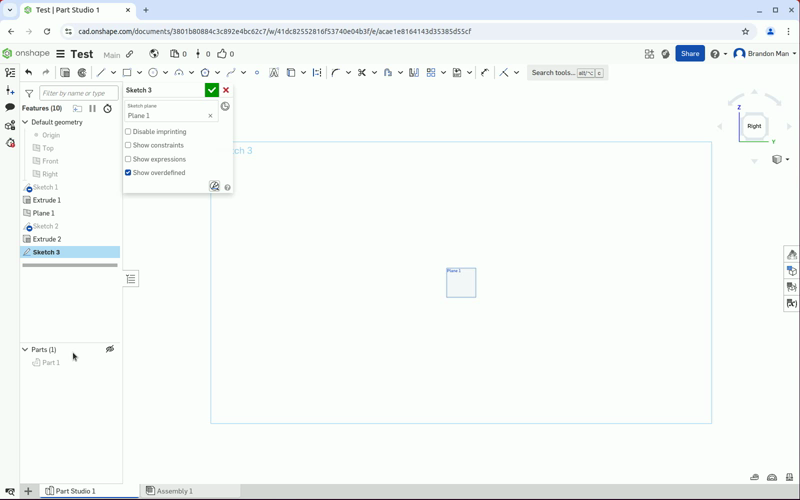
key_down(shift)
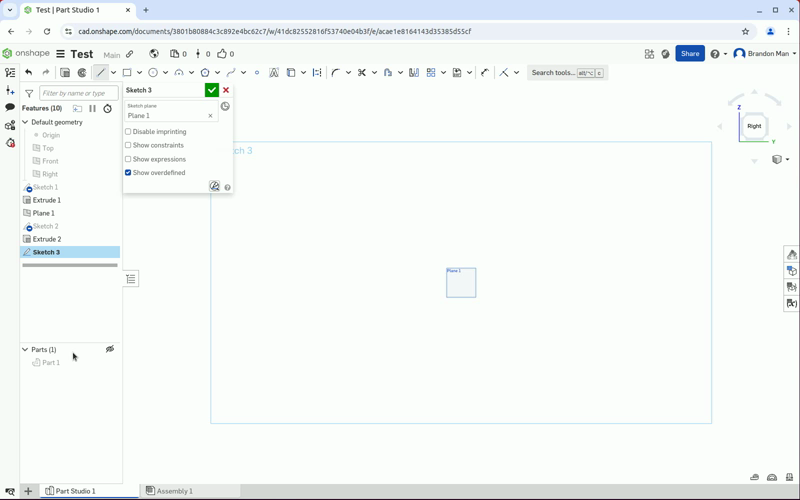
mouse_move(410, 276)
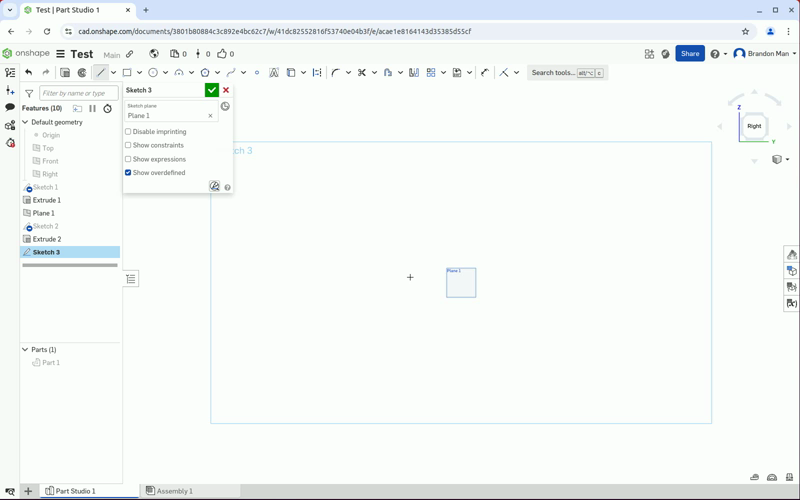
click(410, 276)
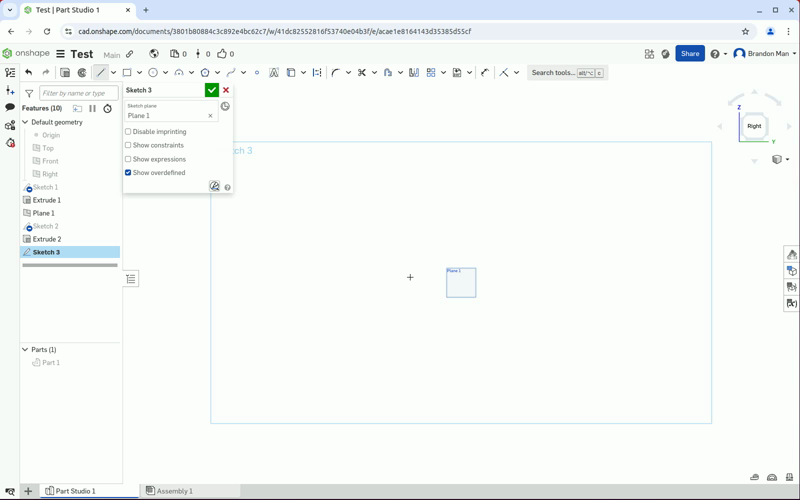
key_up(shift)
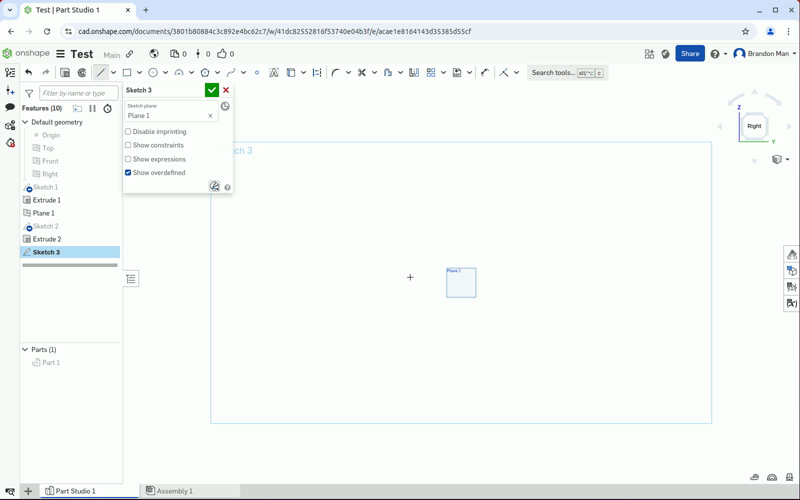
key_down(shift)
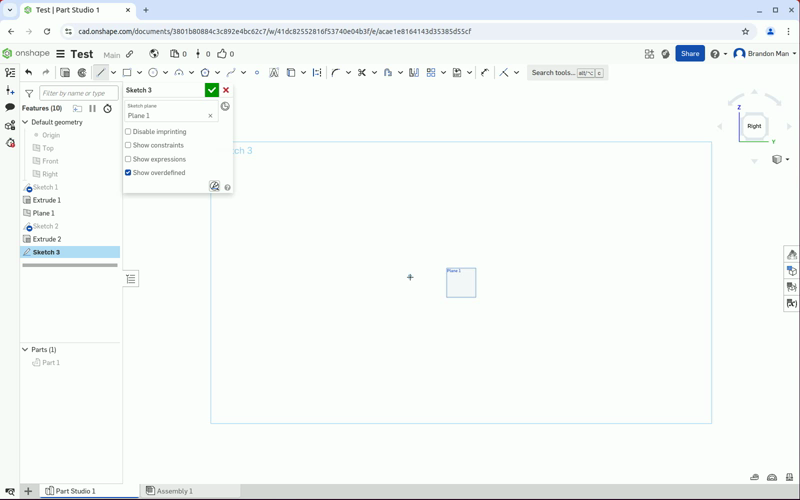
mouse_move(510, 277)
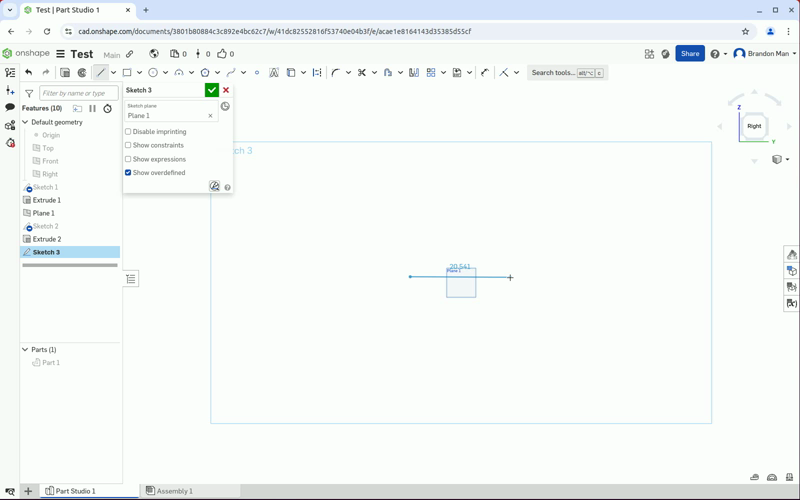
click(510, 277)
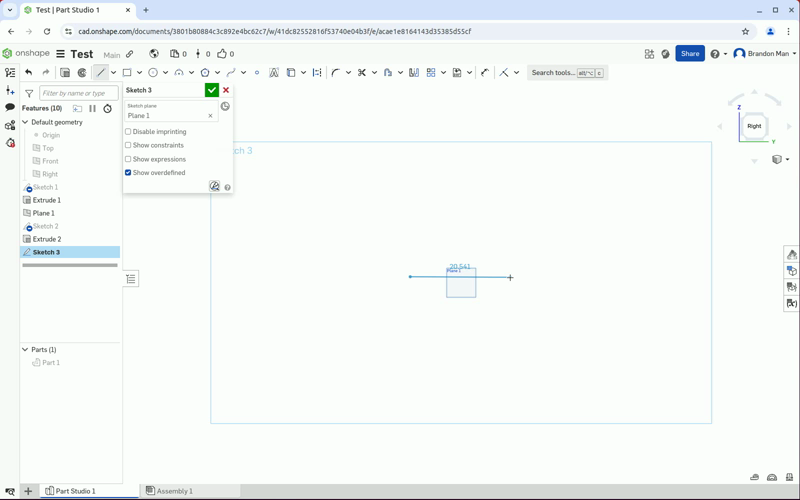
key_up(shift)
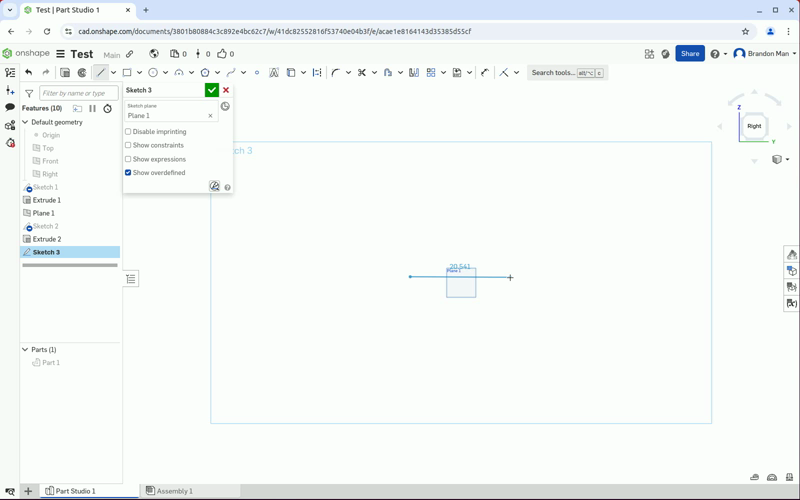
key_down(shift)
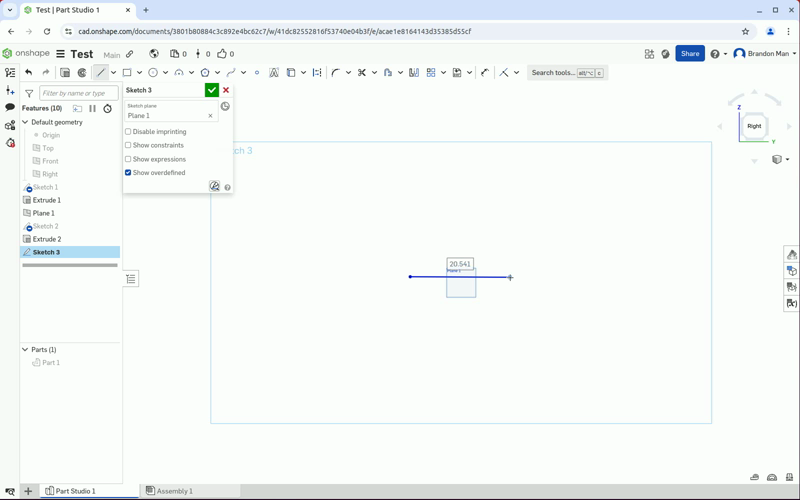
mouse_move(510, 192)
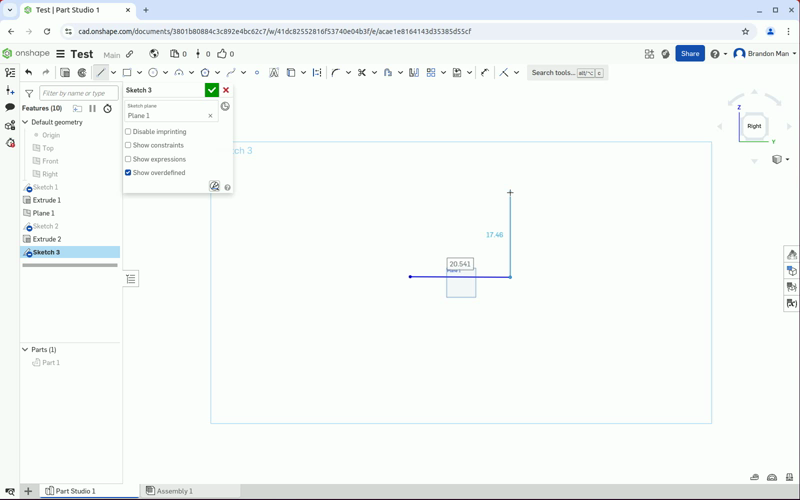
click(510, 192)
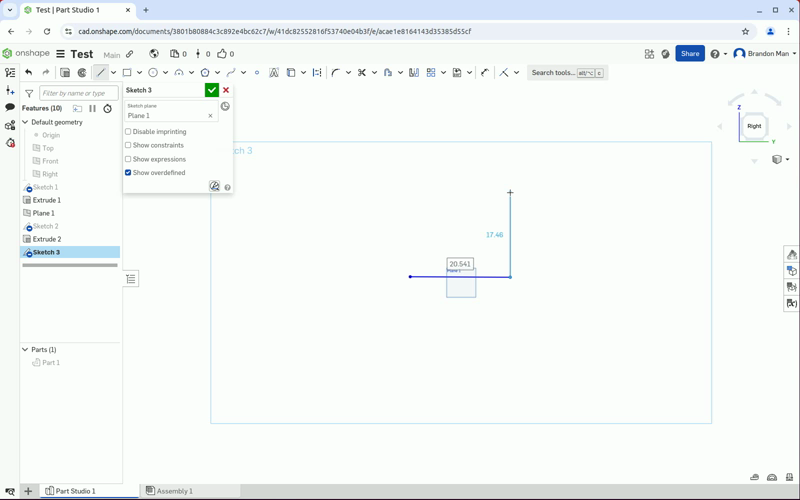
key_up(shift)
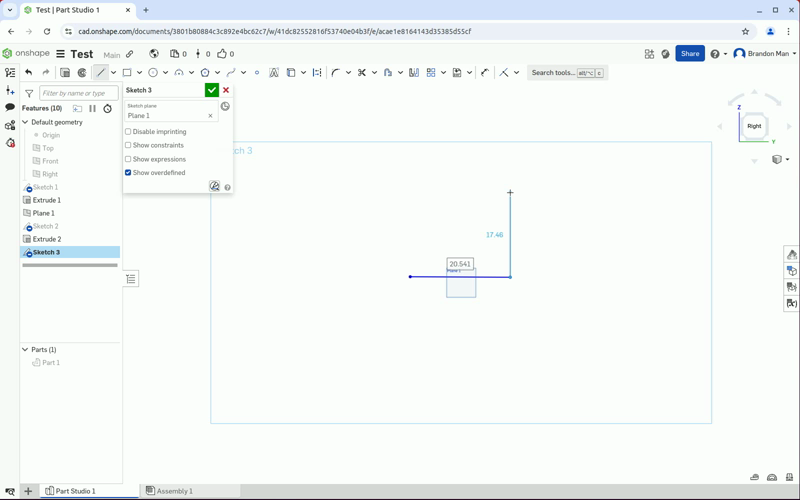
key_down(shift)
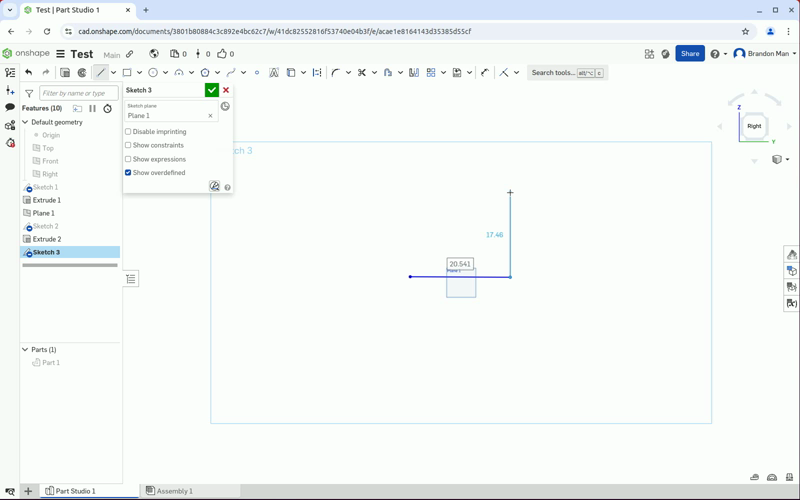
mouse_move(410, 192)
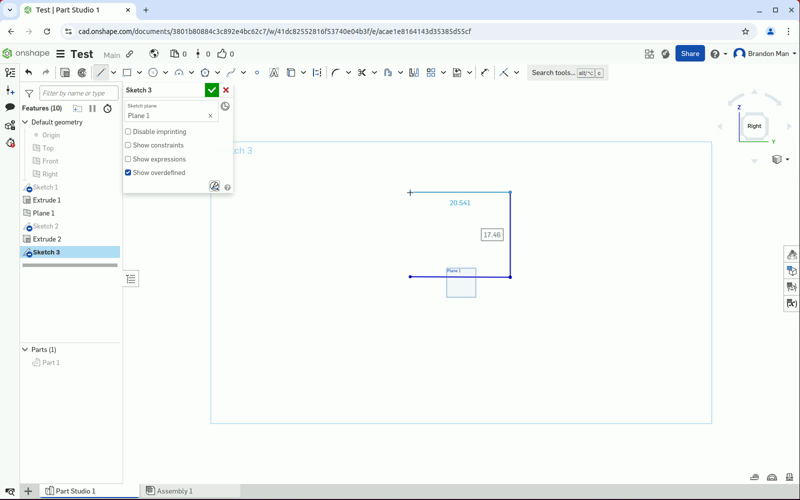
click(410, 192)
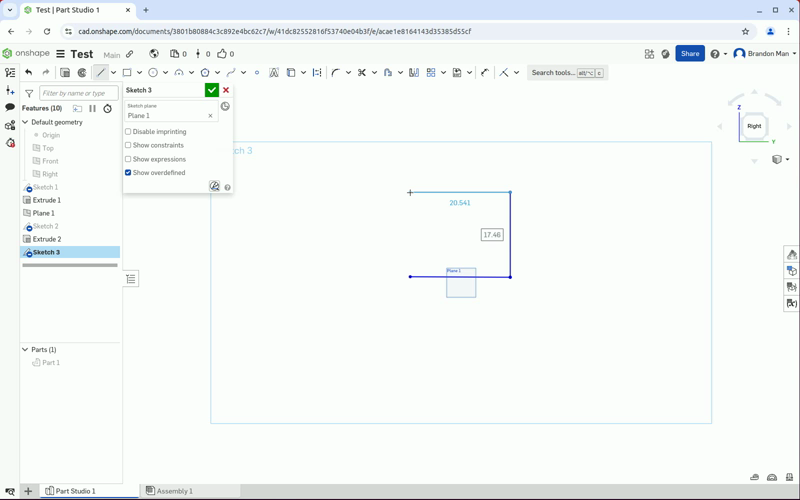
key_up(shift)
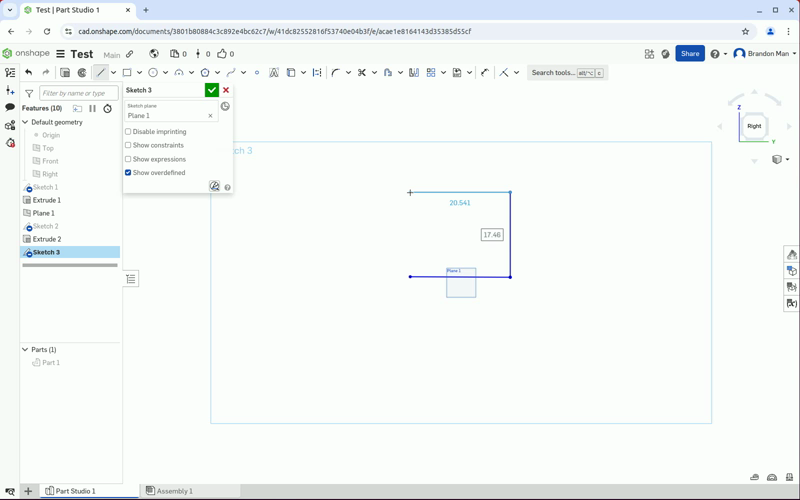
key_down(shift)
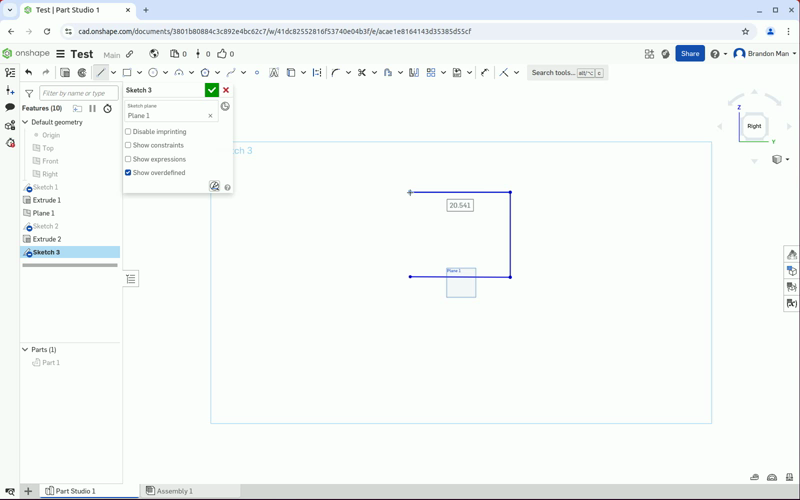
mouse_move(410, 276)
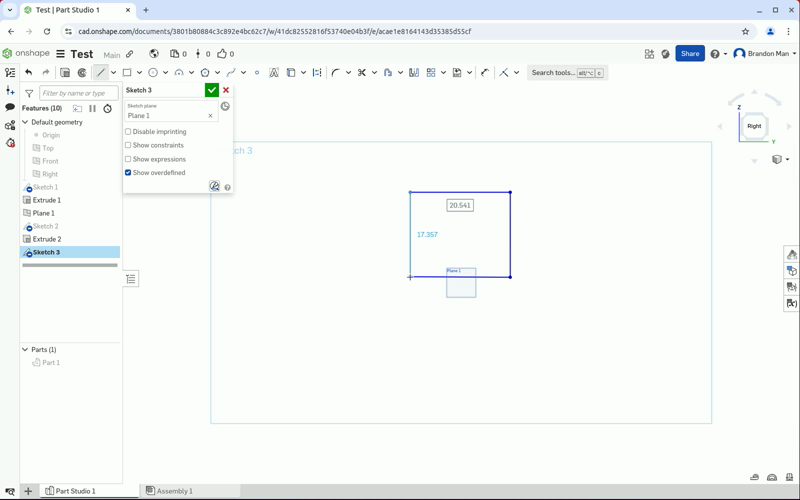
key_up(shift)
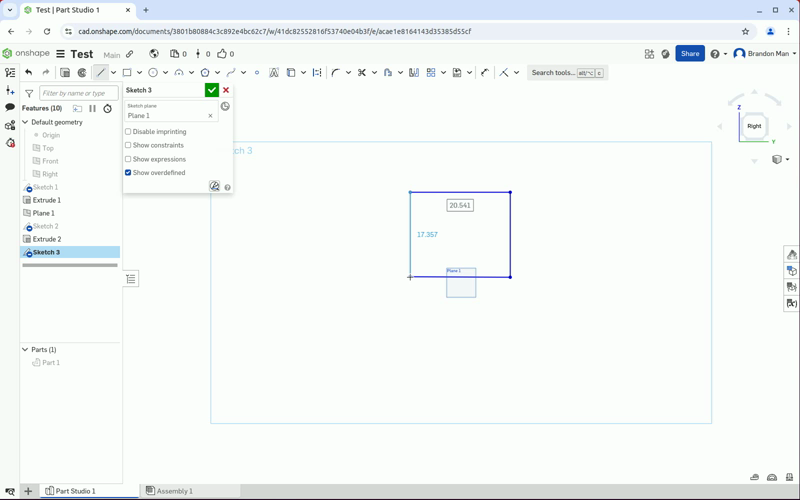
click(410, 276)
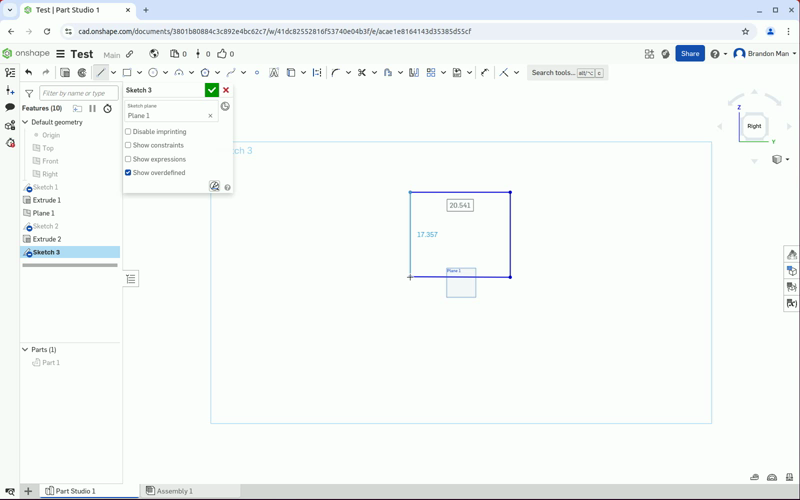
key(esc)
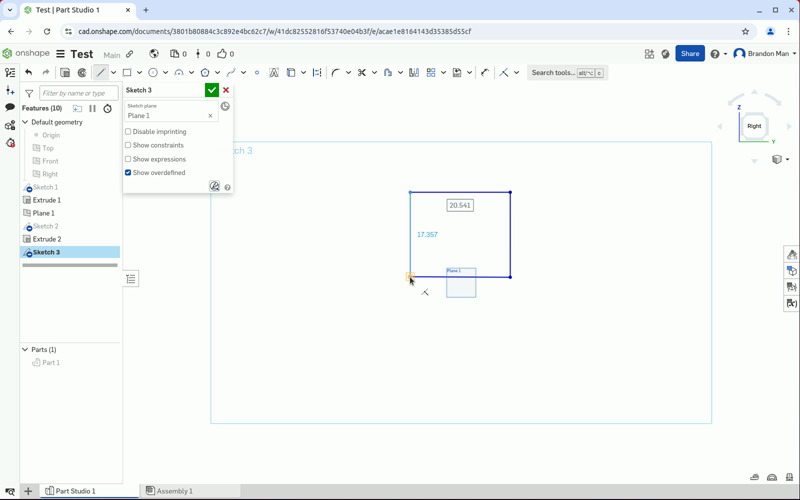
mouse_move(477, 242)
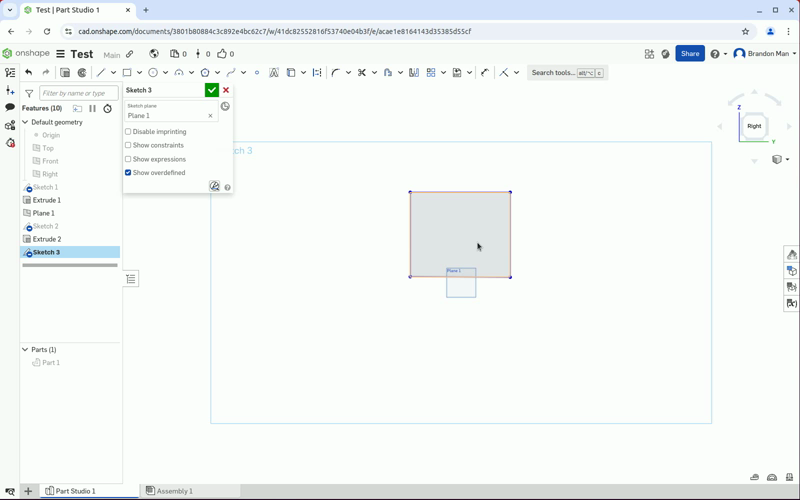
click(477, 242)
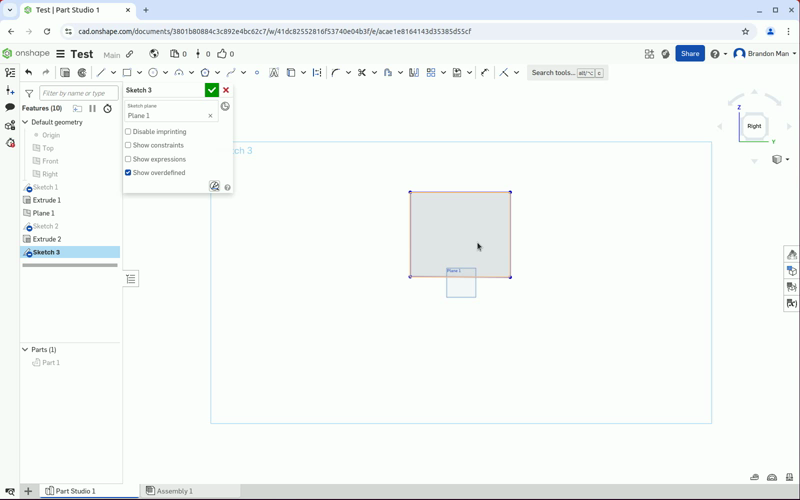
mouse_move(73, 352)
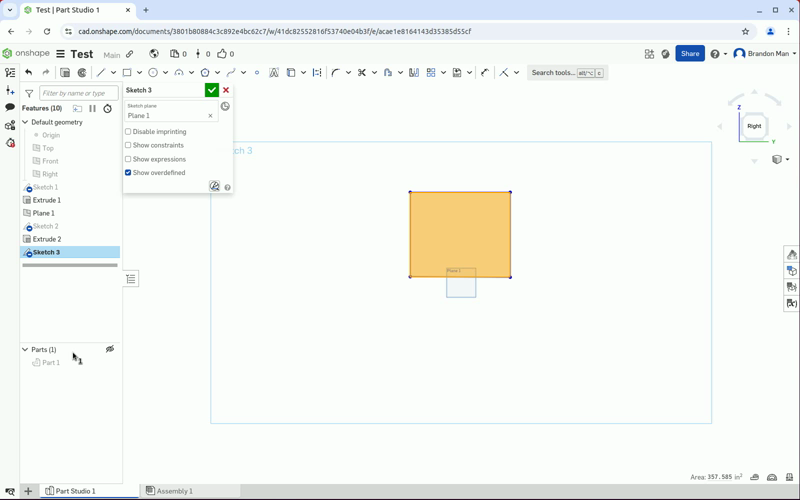
key(shift+y)
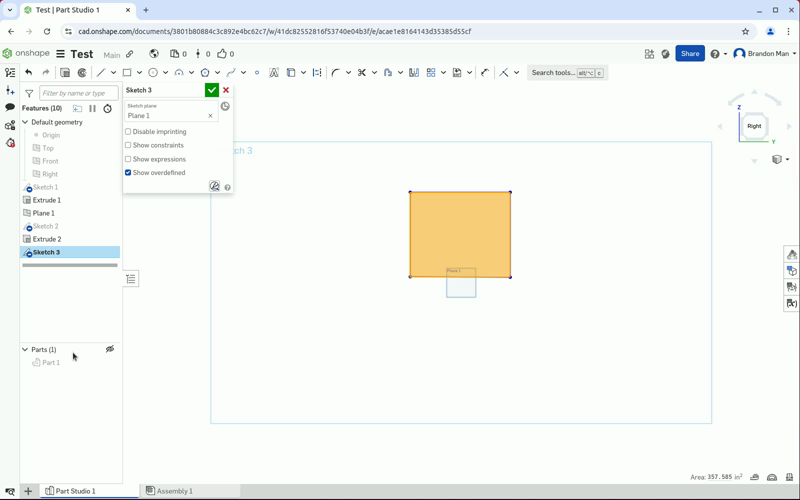
key(shift+e)
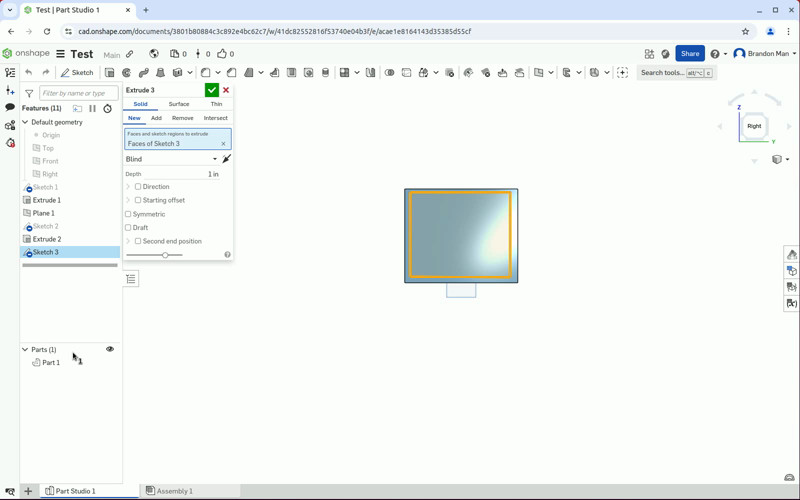
mouse_move(143, 106)
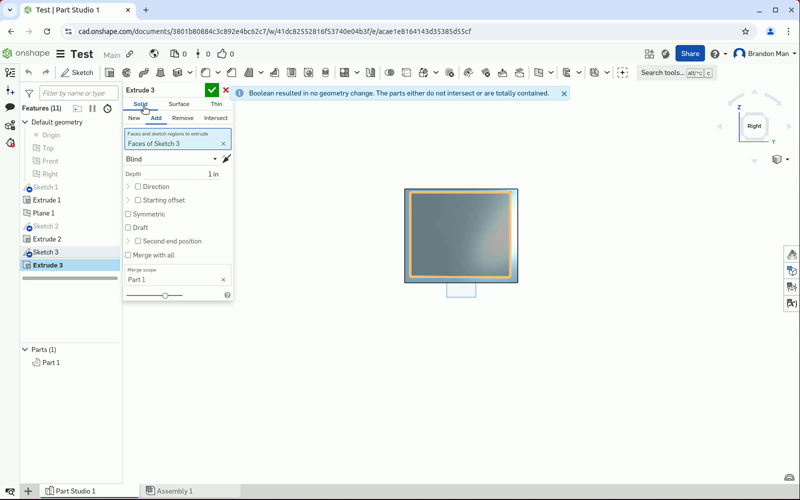
click(143, 106)
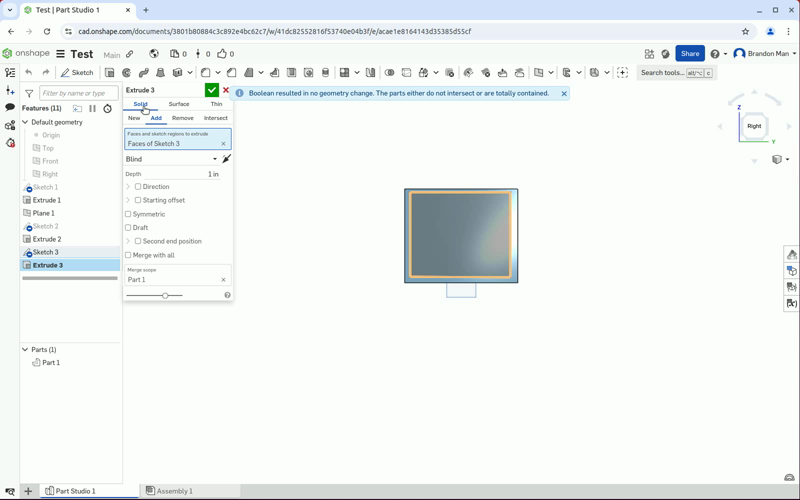
mouse_move(137, 120)
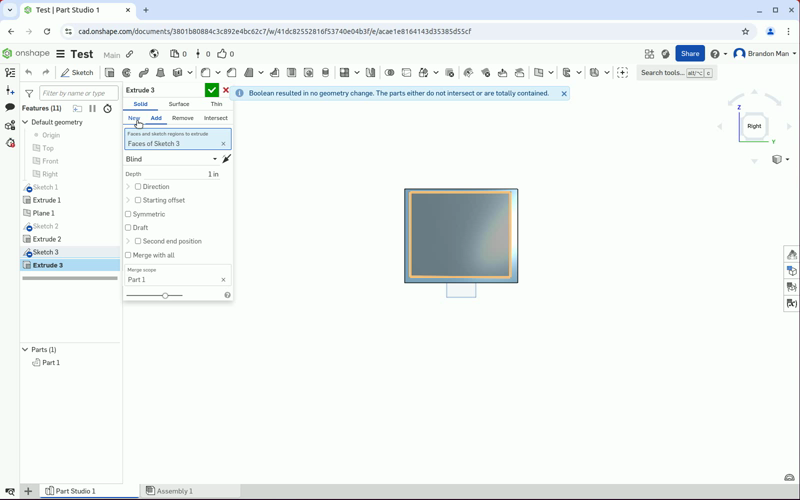
click(137, 120)
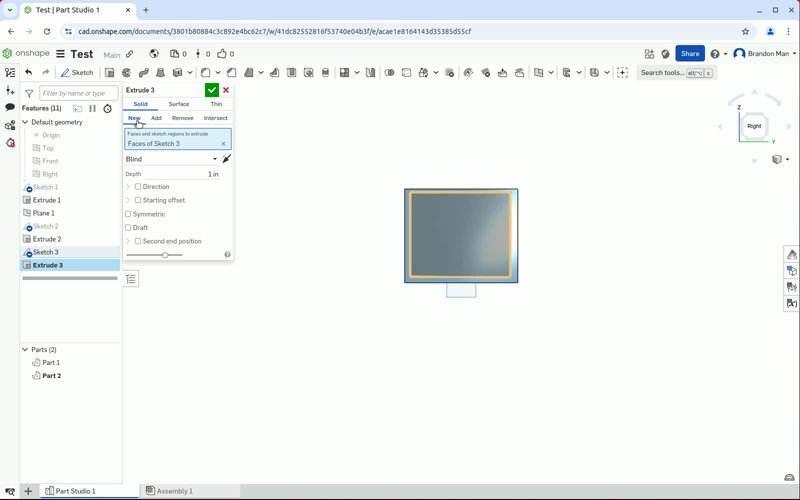
key(tab, 4)
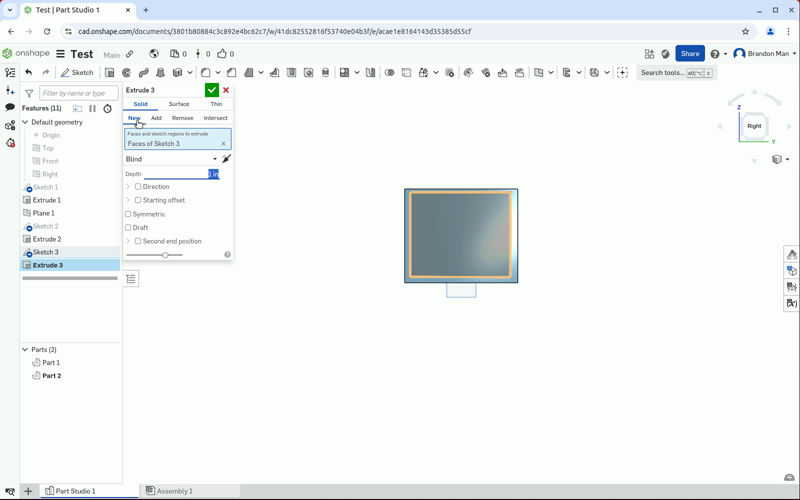
text(-1.204)
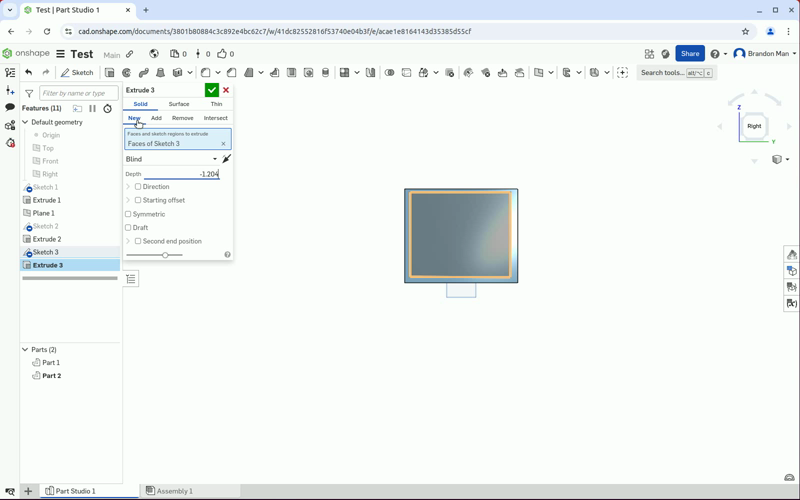
key(enter)
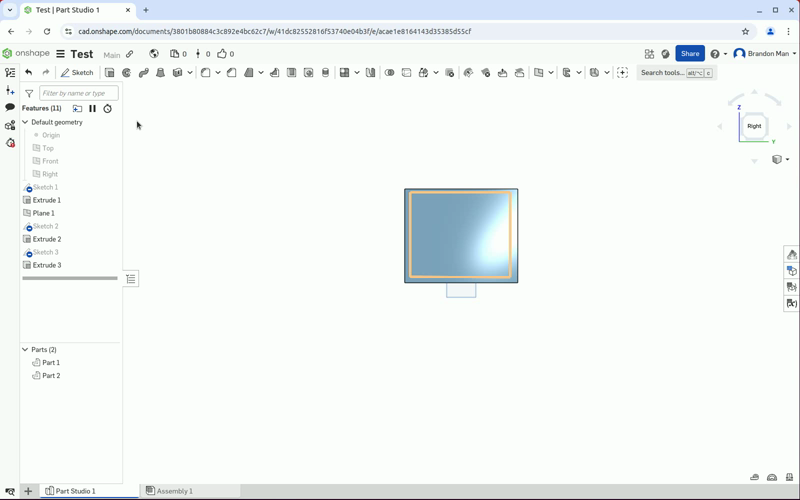
key(shift+h)
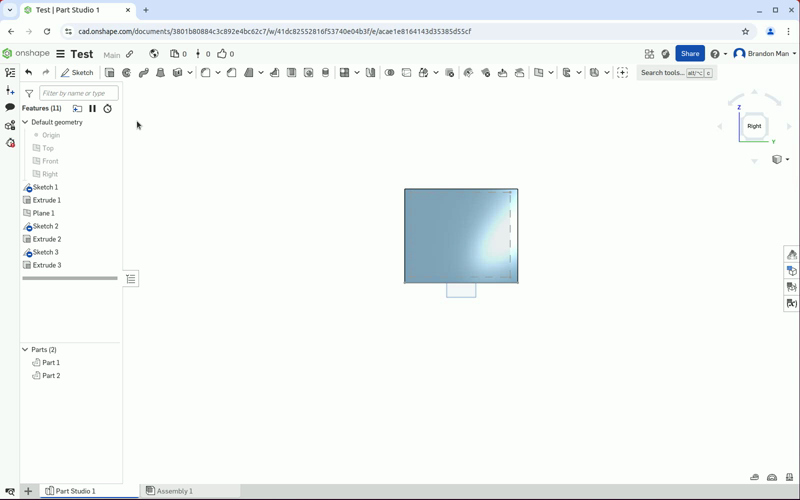
key(shift+h)
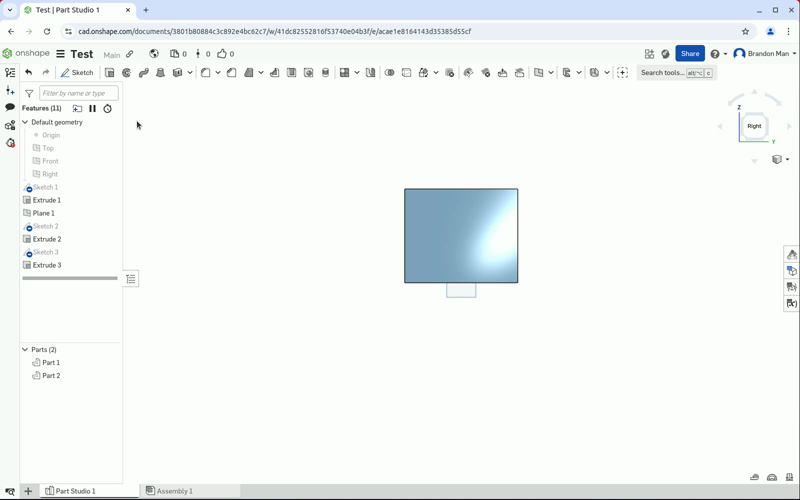
mouse_move(73, 189)
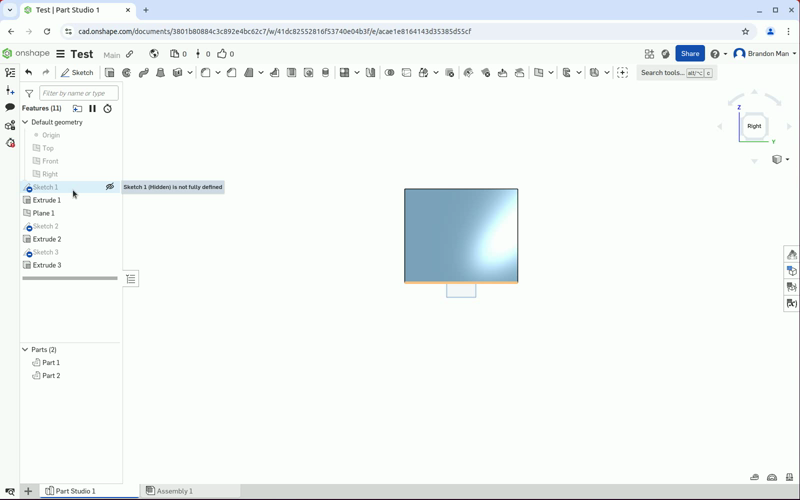
click(73, 189)
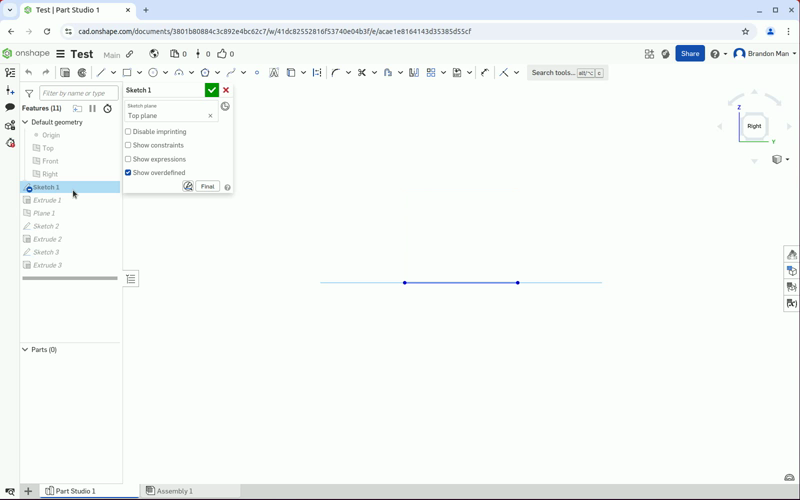
mouse_move(229, 92)
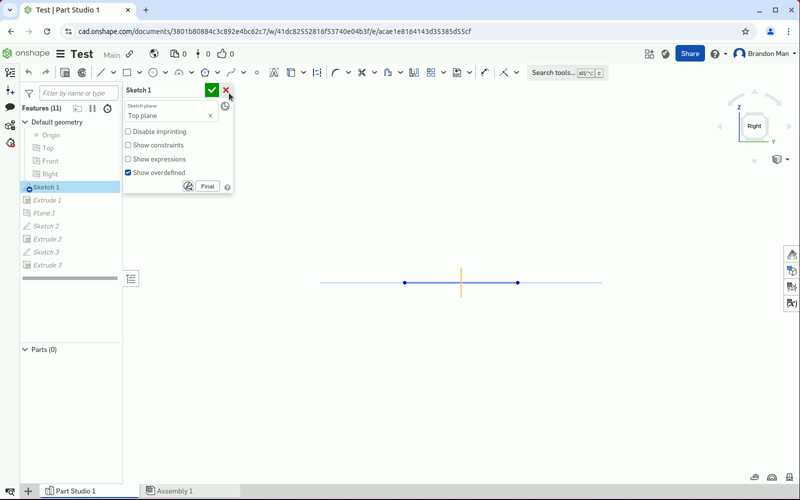
click(229, 92)
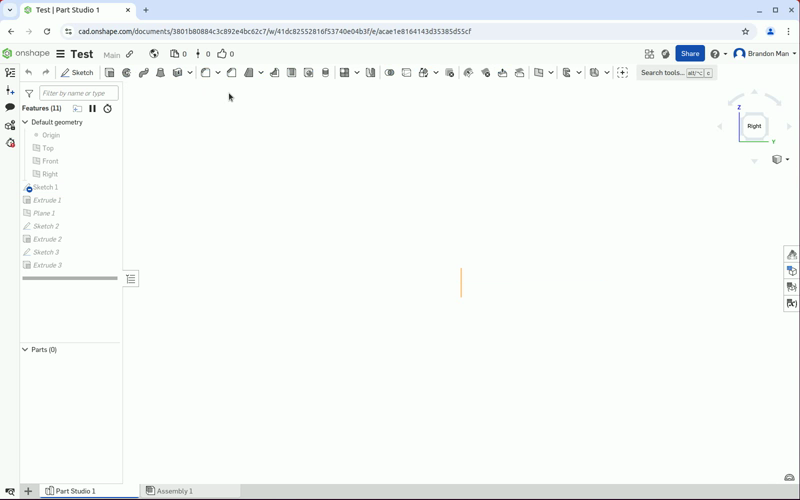
mouse_move(73, 352)
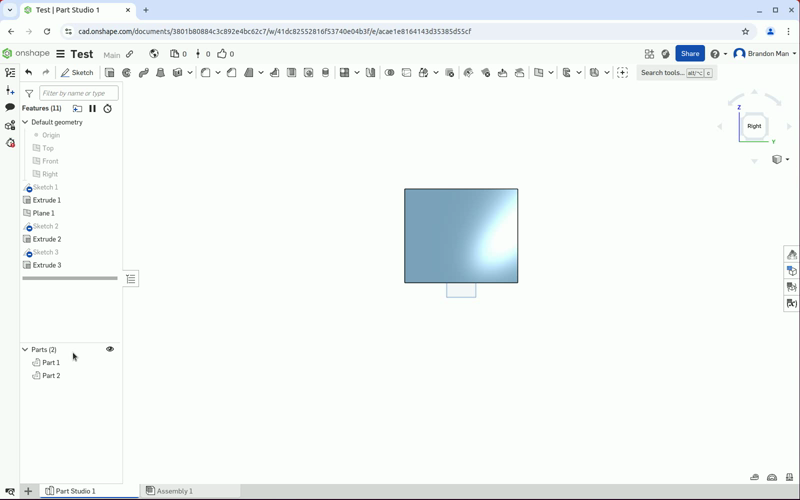
key(y)
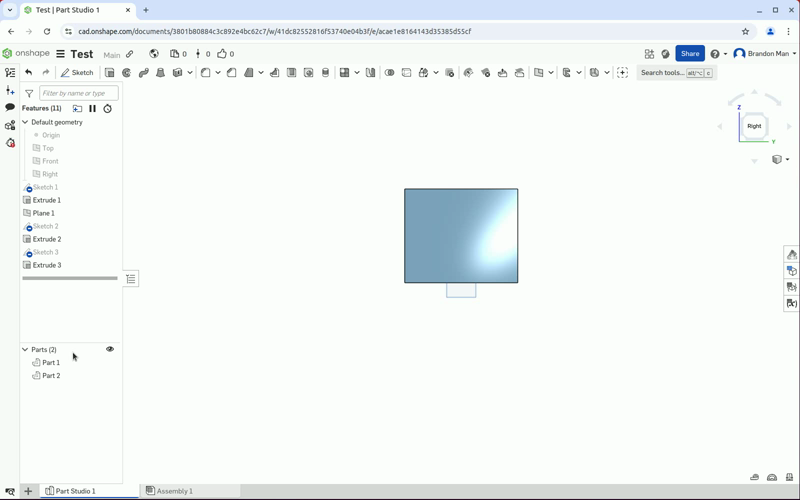
key(shift+p)
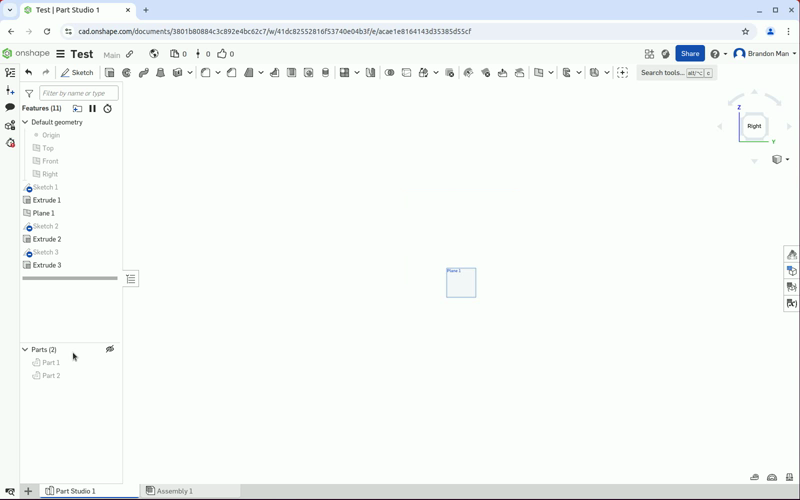
key(space)
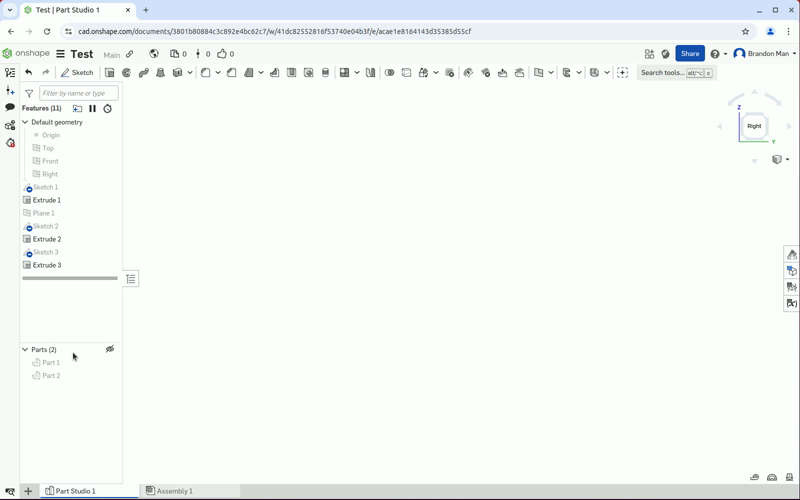
key_down(shift)
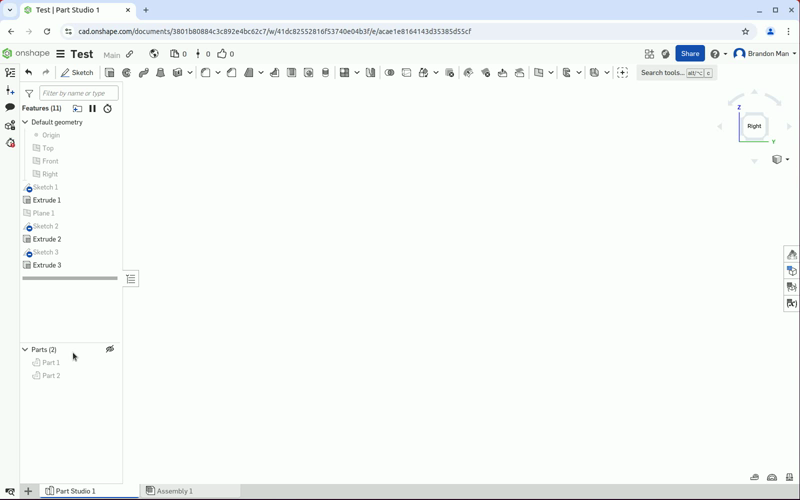
key(right)
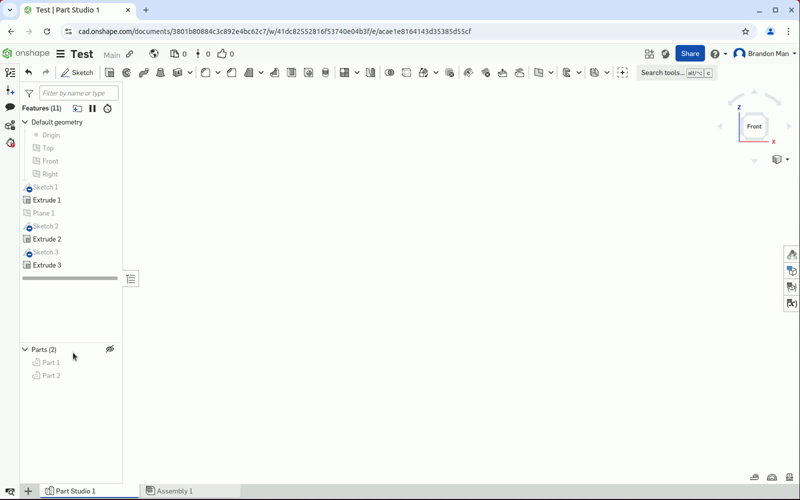
key_up(shift)
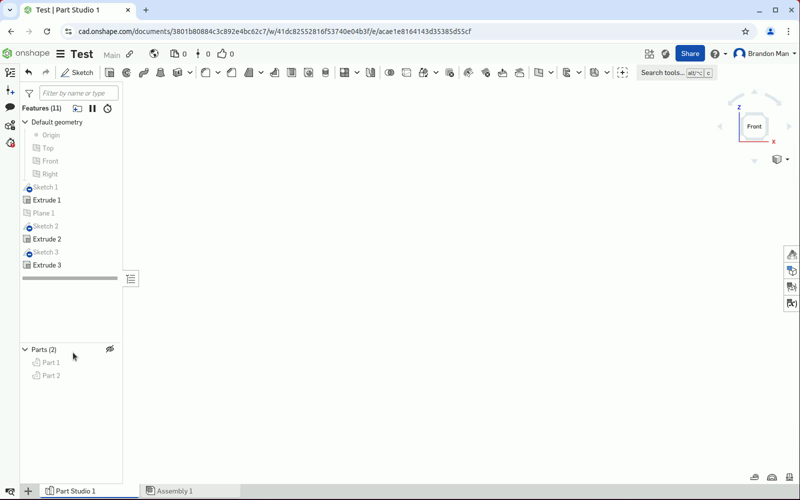
key(space)
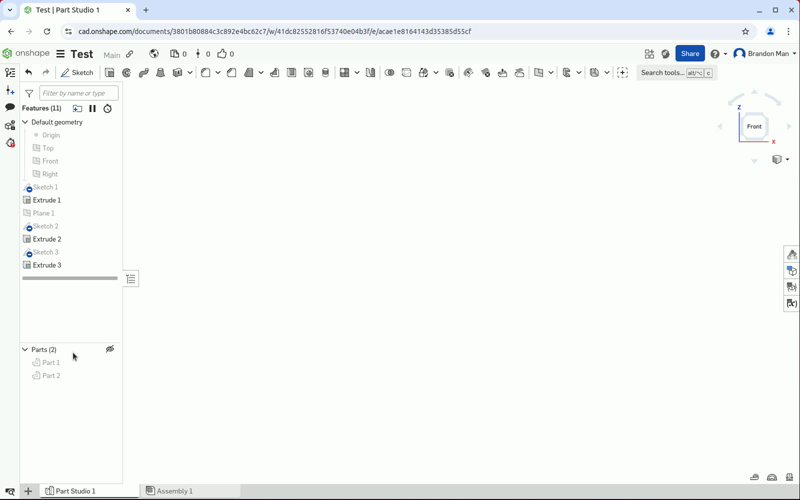
key_down(shift)
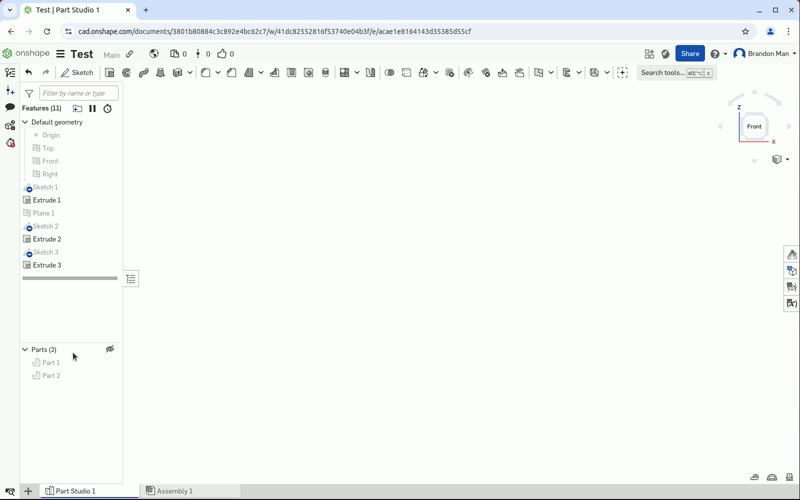
key(down)
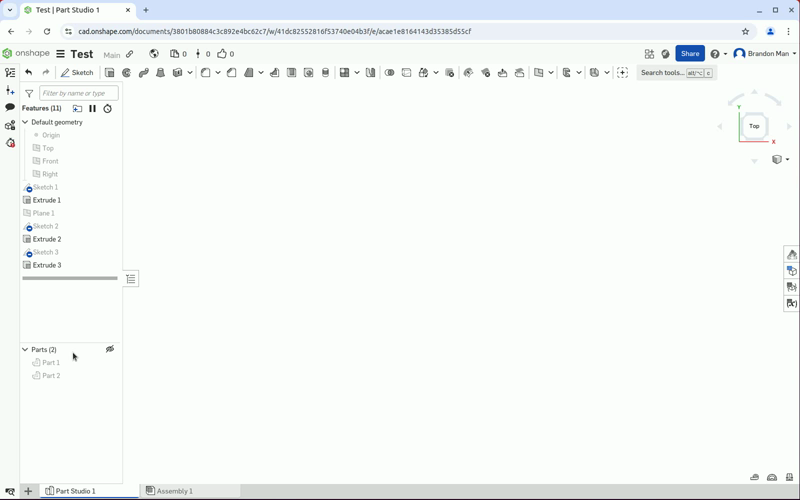
key_up(shift)
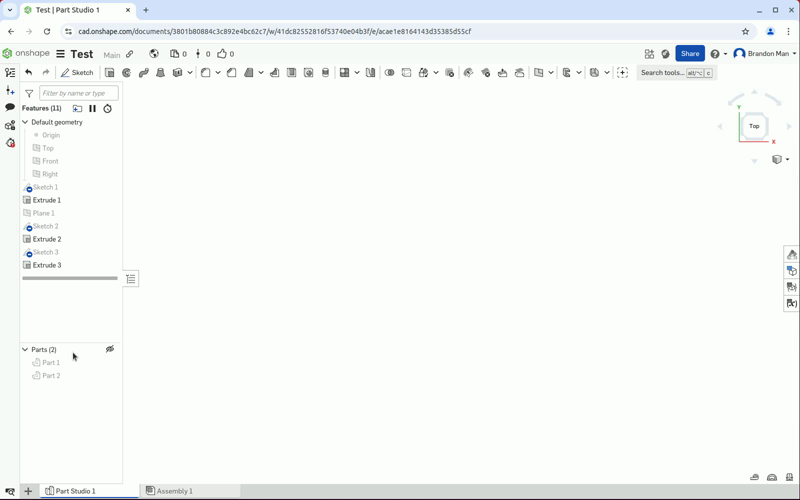
mouse_move(73, 352)
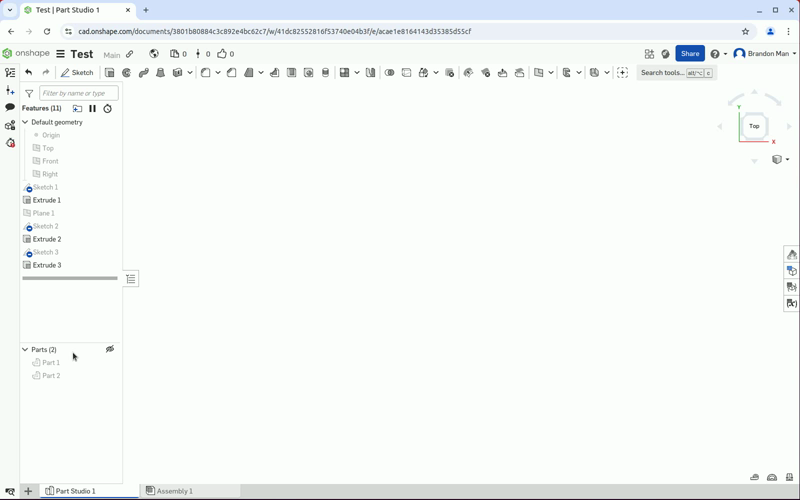
key(shift+y)
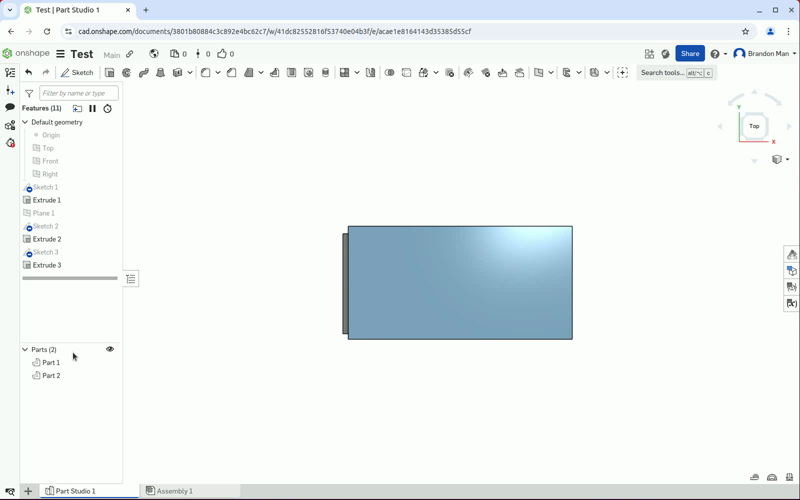
mouse_move(541, 75)
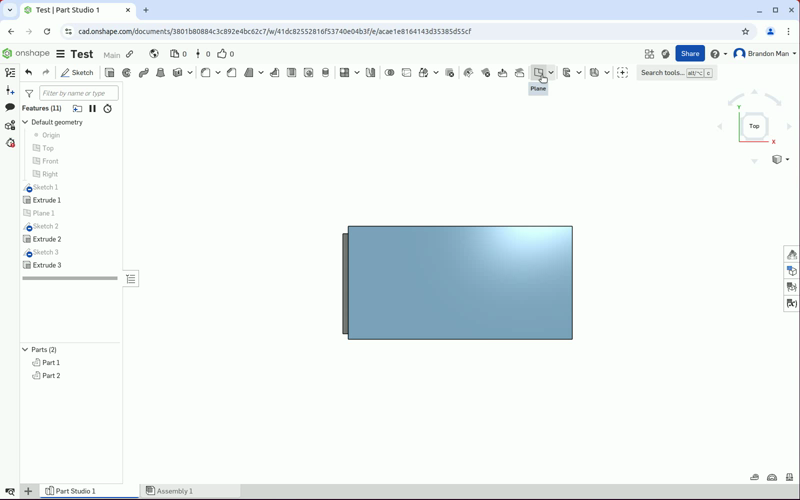
click(541, 75)
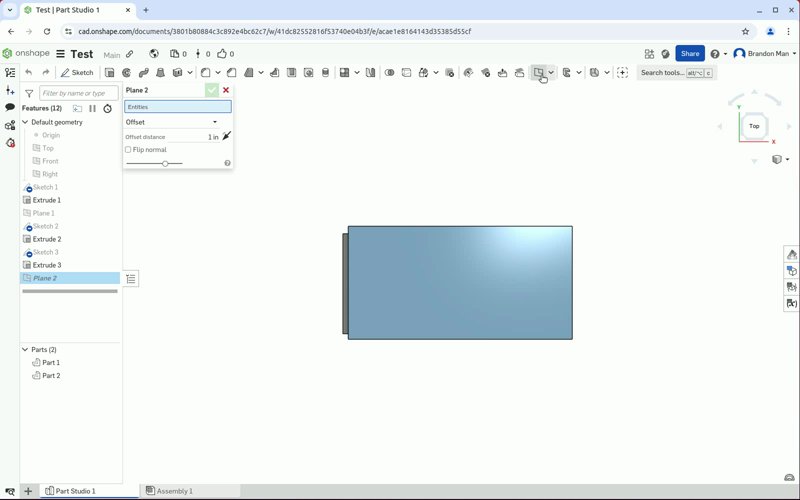
mouse_move(73, 150)
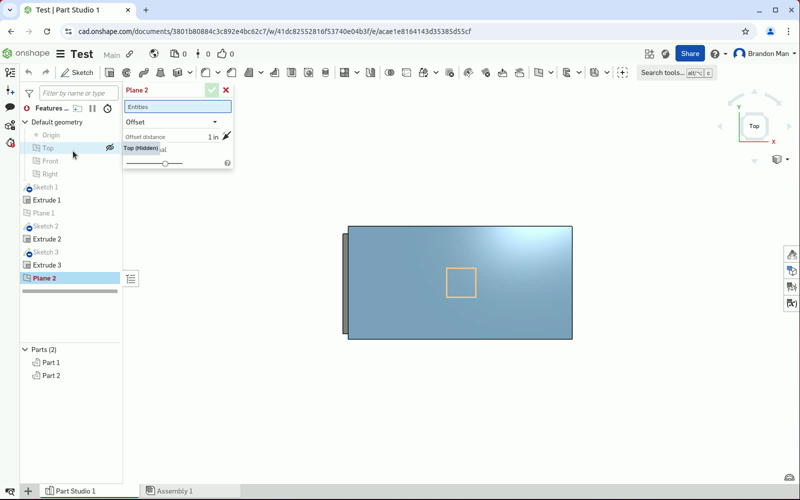
click(73, 150)
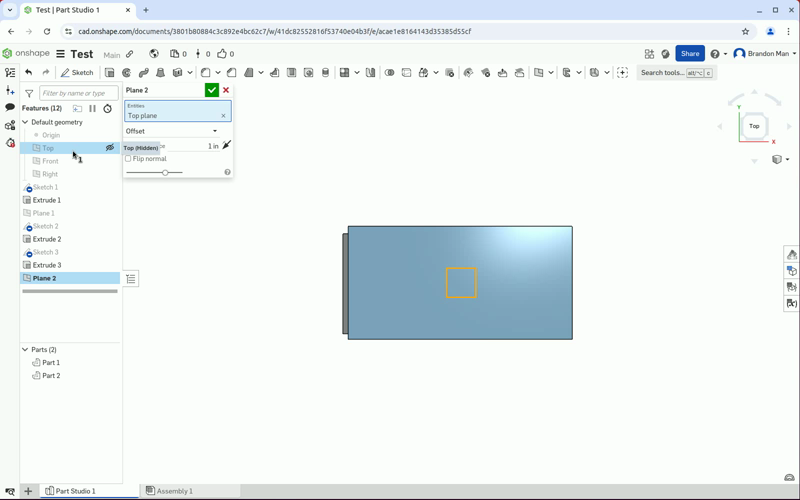
key(tab, 2)
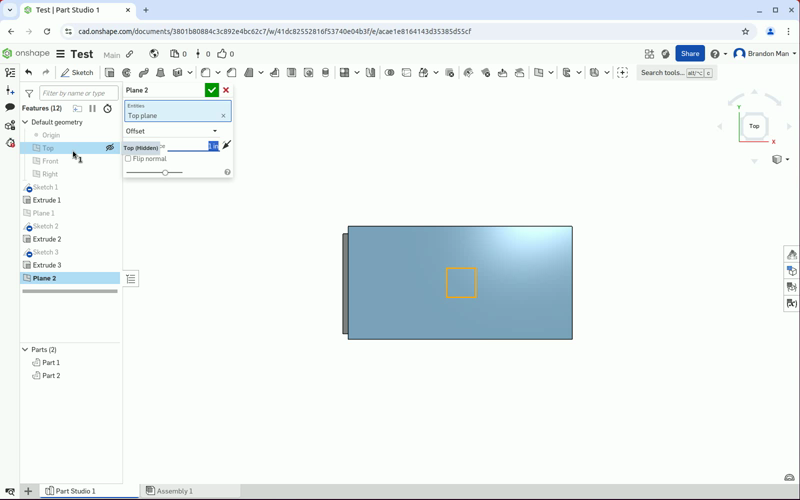
text(19.257)
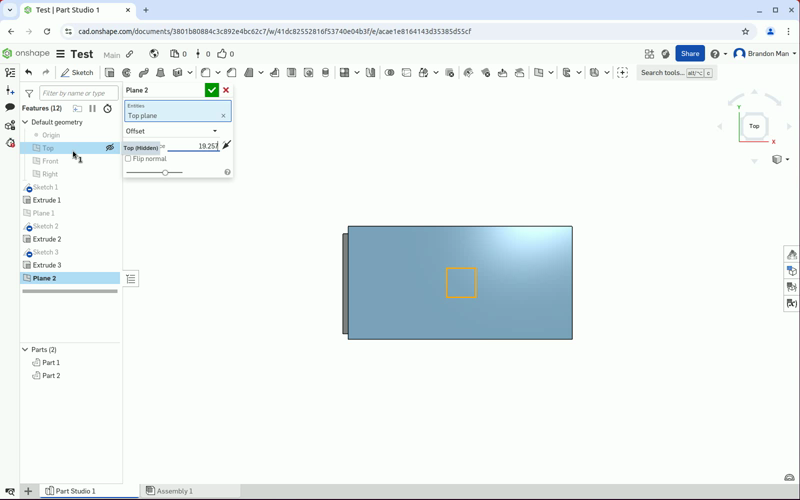
key(enter, 2)
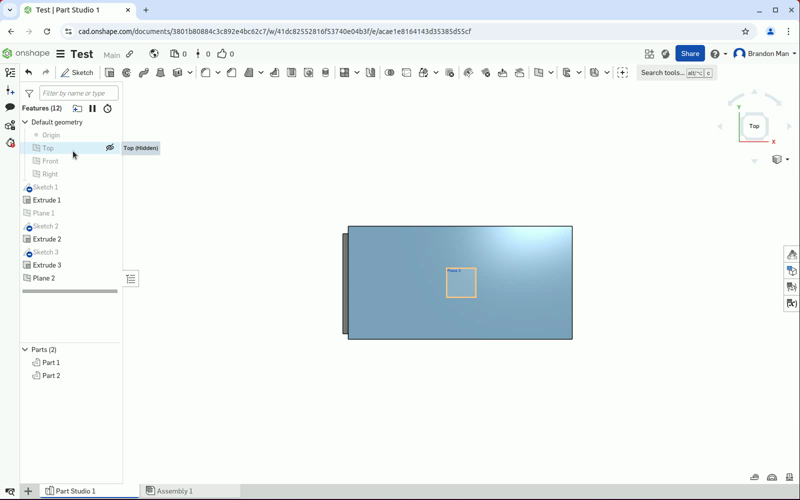
key(shift+s)
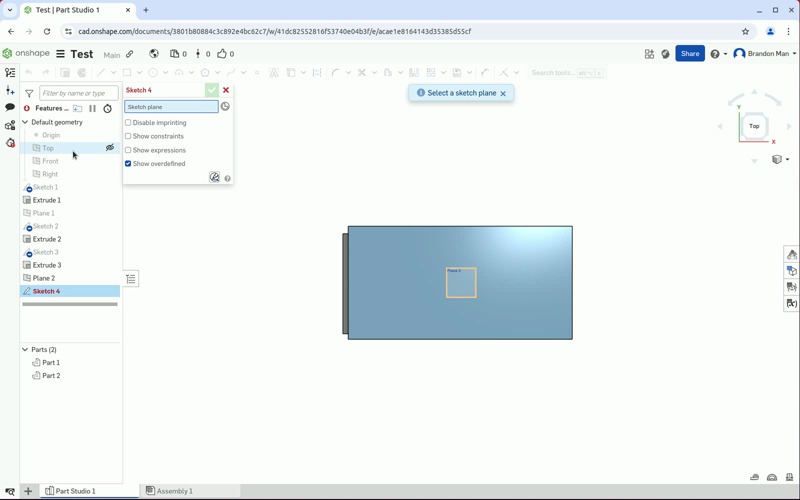
mouse_move(73, 280)
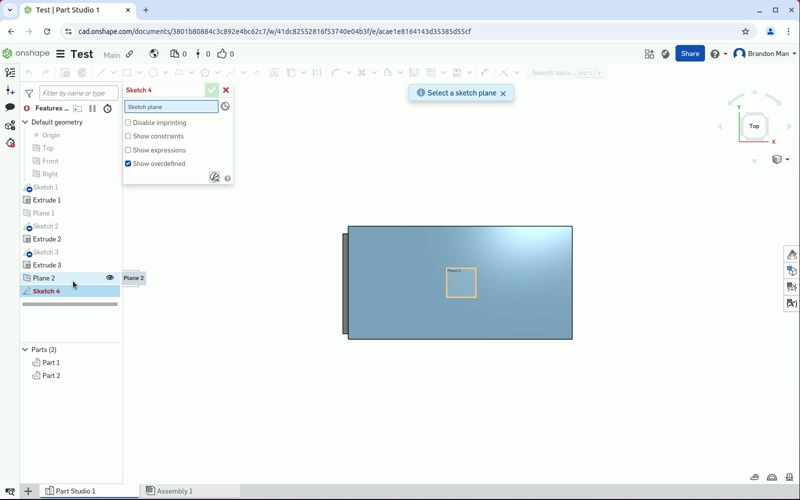
click(73, 280)
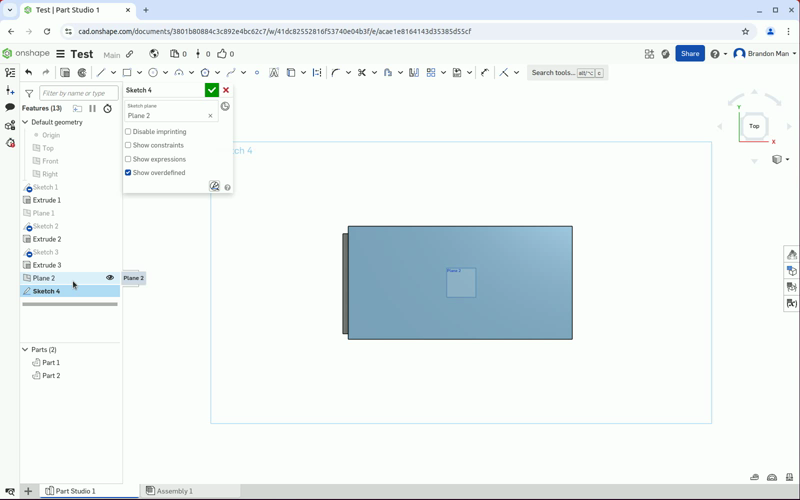
mouse_move(73, 352)
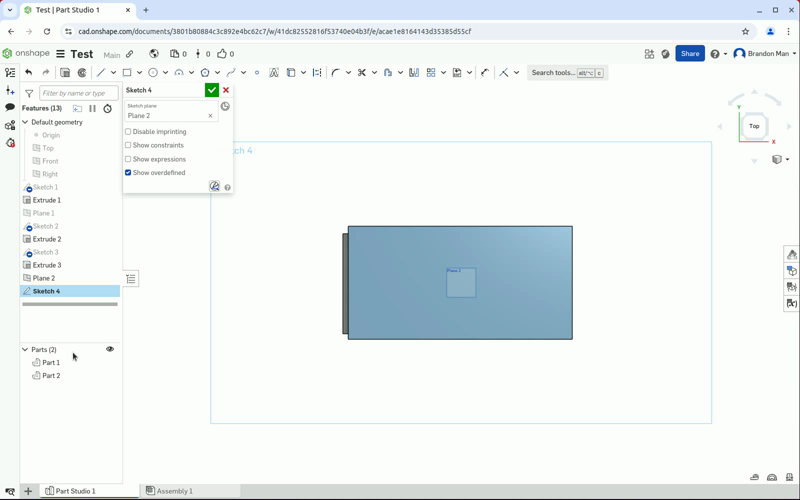
key(y)
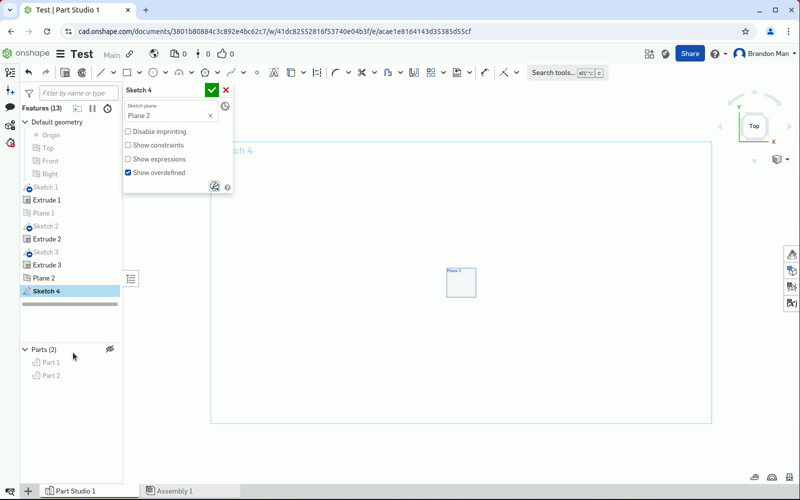
key(a)
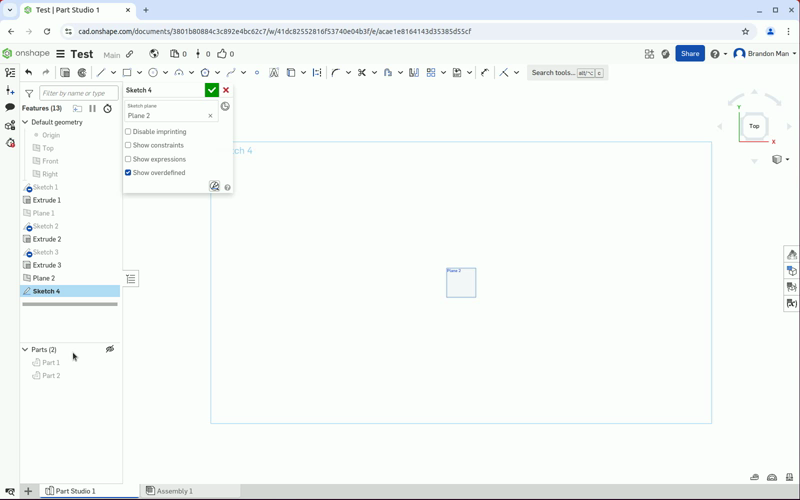
key_down(shift)
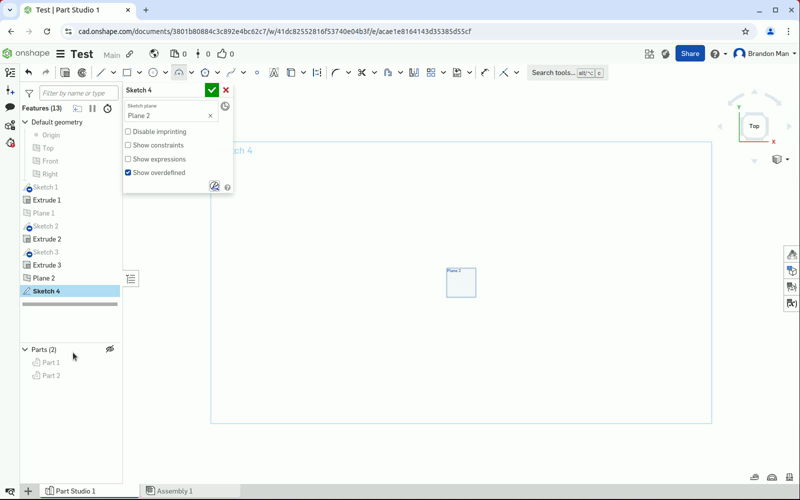
mouse_move(393, 282)
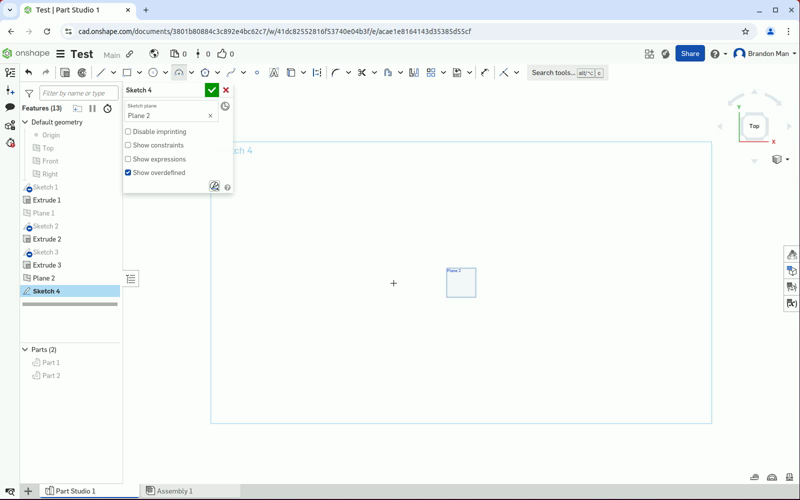
click(393, 282)
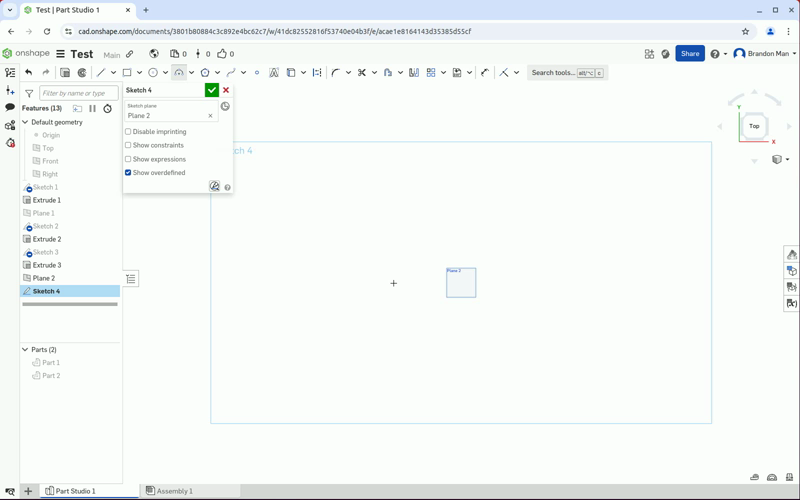
key_up(shift)
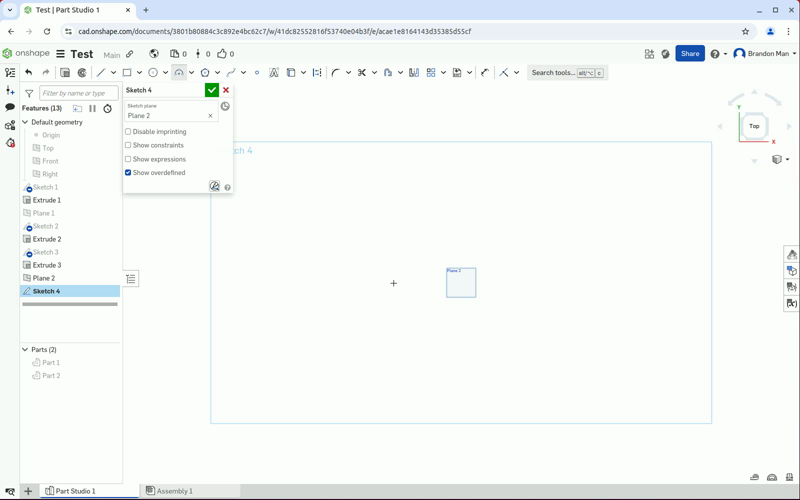
key_down(shift)
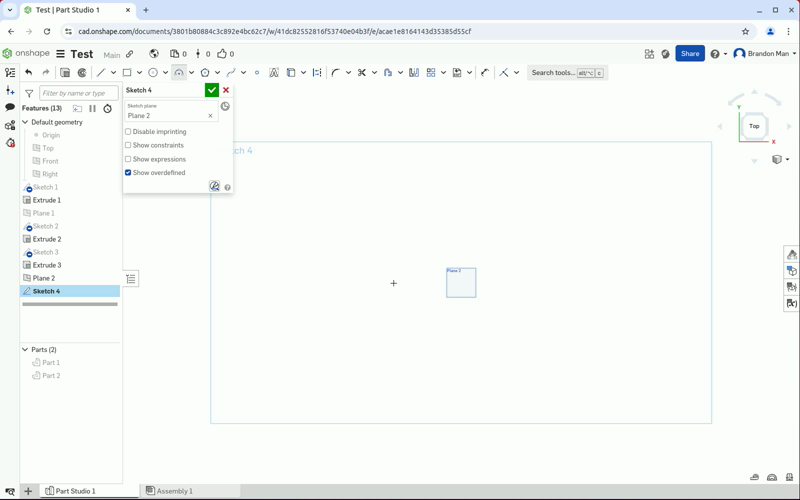
mouse_move(527, 292)
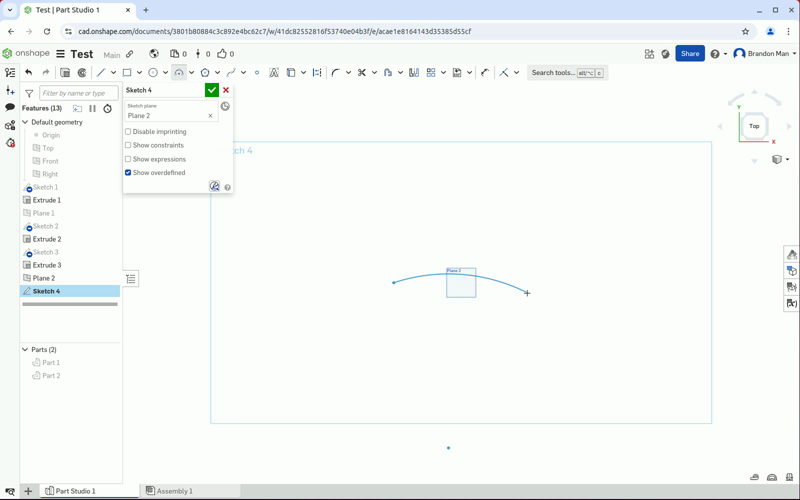
click(527, 292)
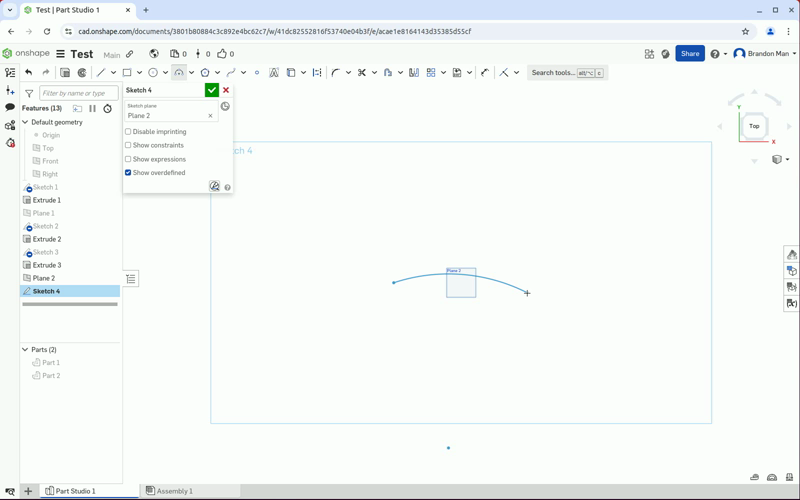
mouse_move(459, 305)
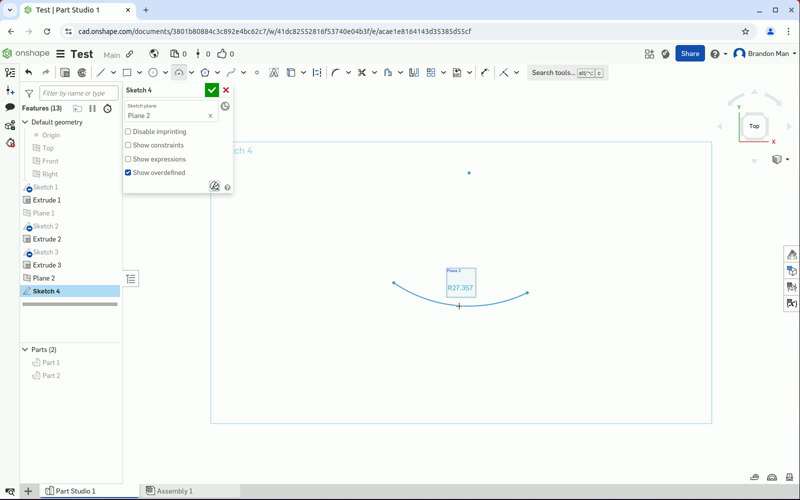
click(459, 305)
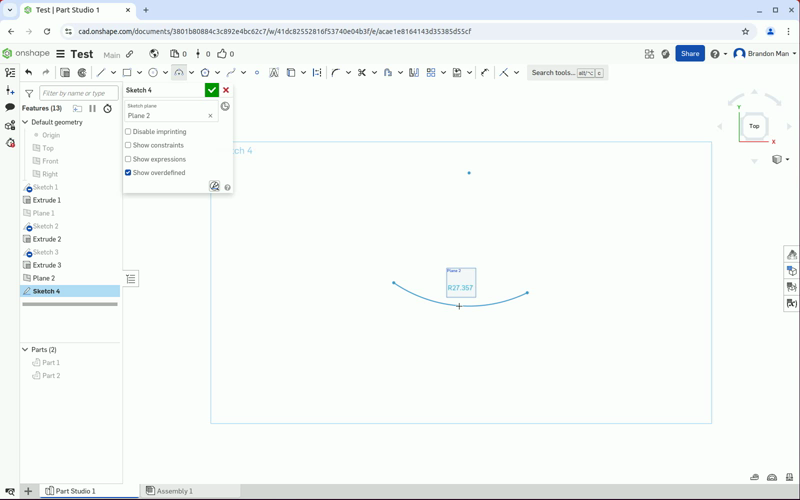
key_up(shift)
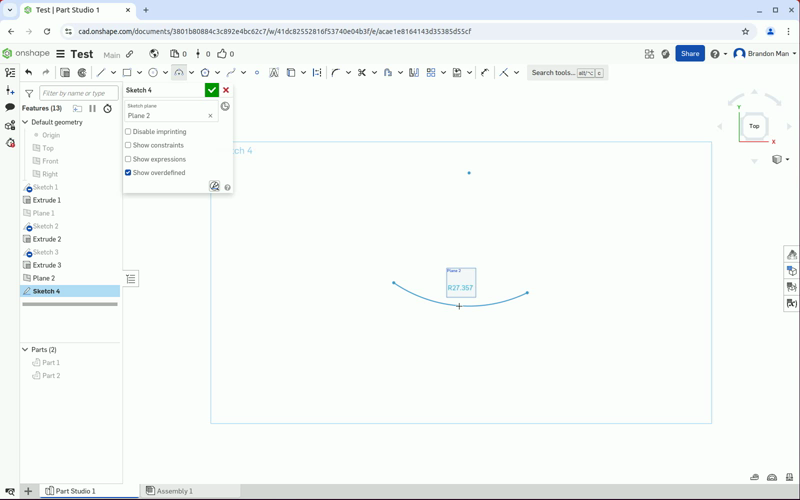
mouse_move(527, 292)
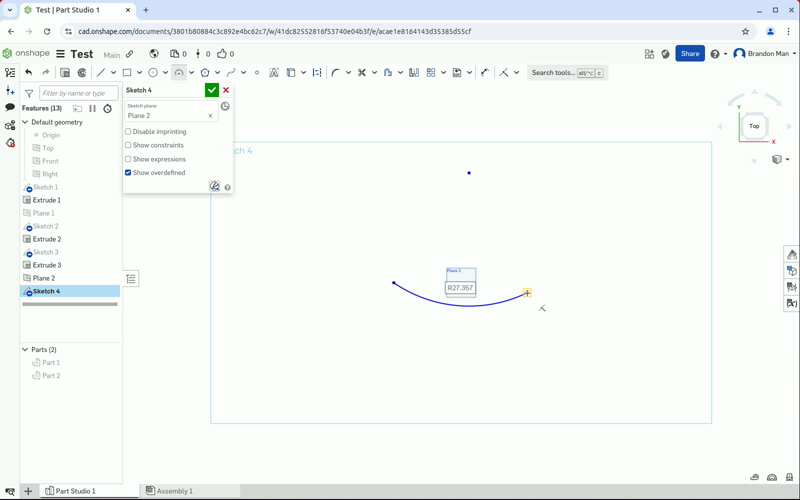
click(527, 292)
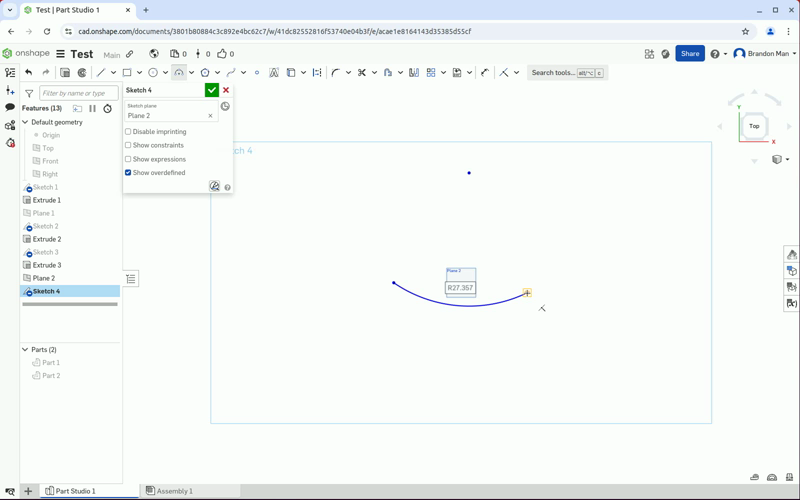
mouse_move(393, 282)
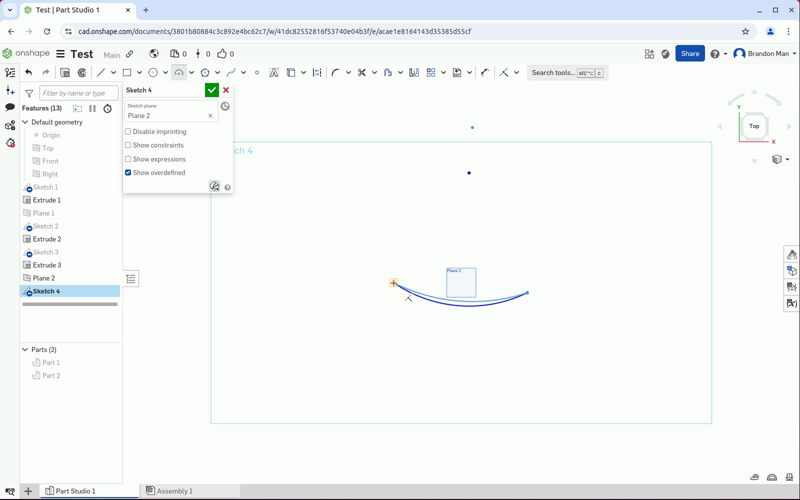
click(393, 282)
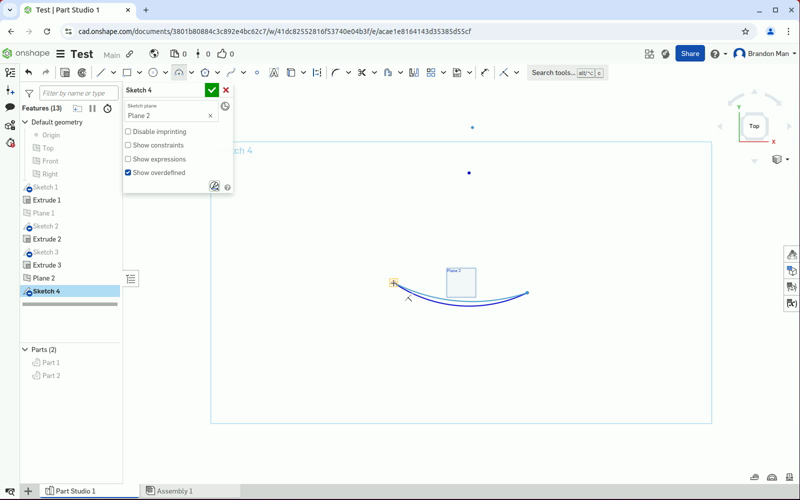
key_down(shift)
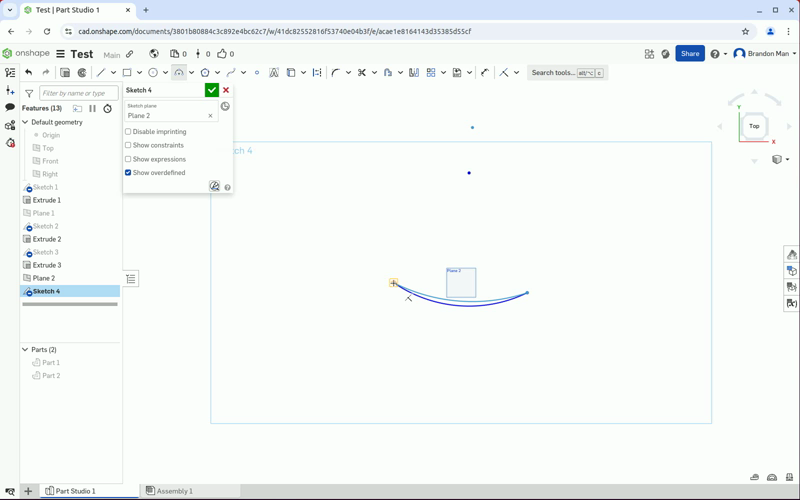
mouse_move(462, 263)
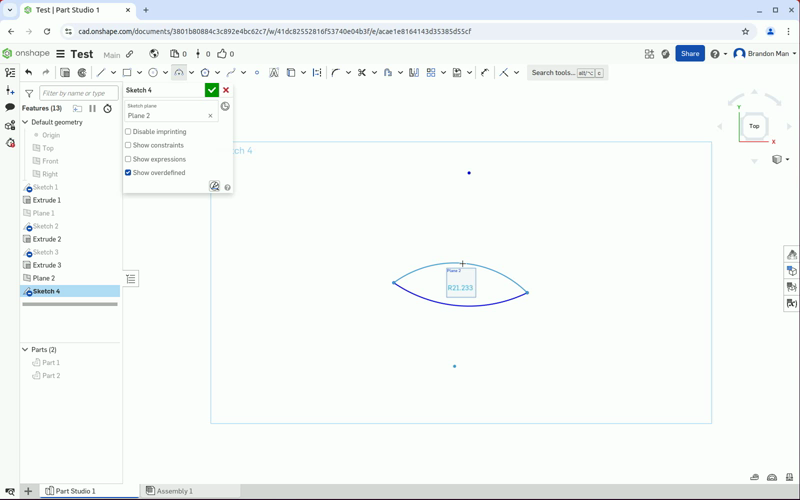
click(462, 263)
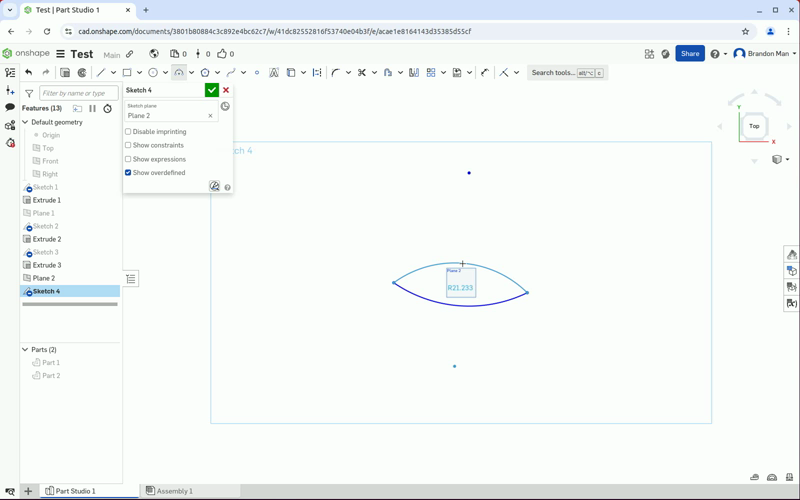
key_up(shift)
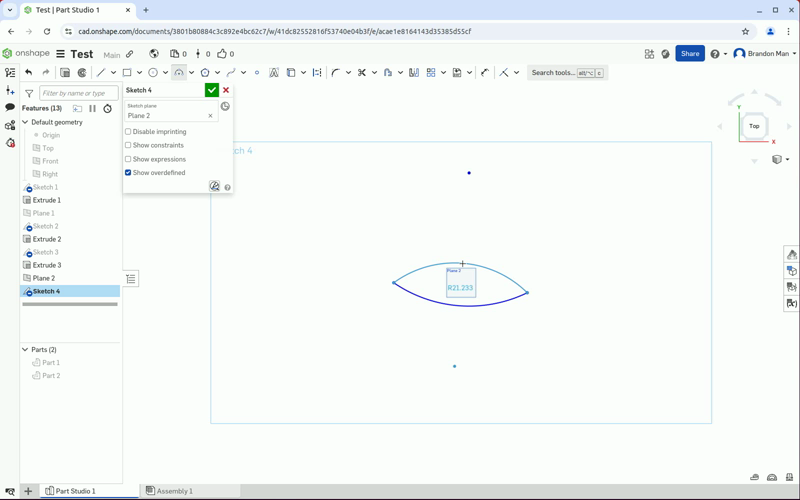
key(esc)
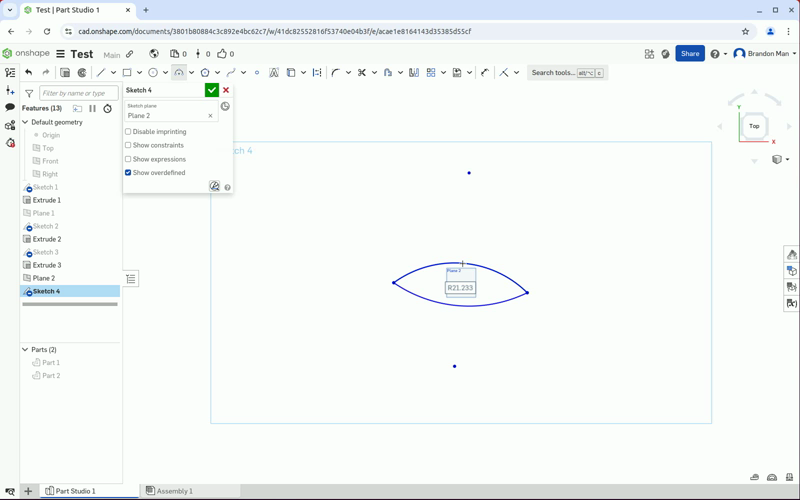
mouse_move(401, 281)
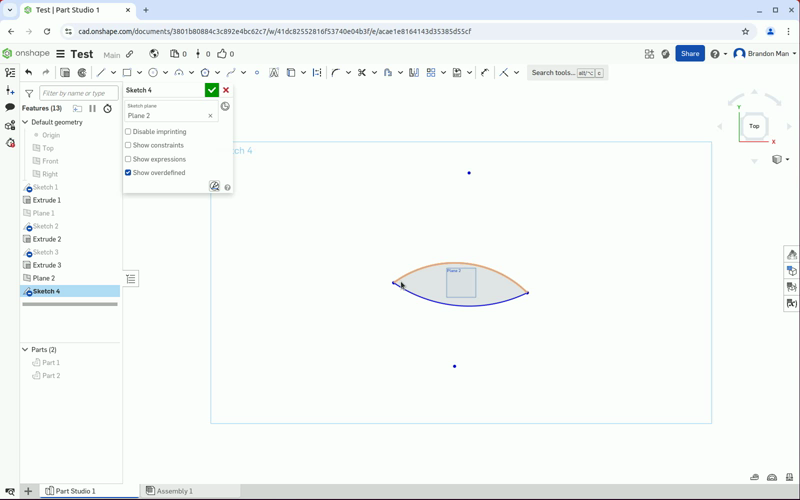
click(401, 281)
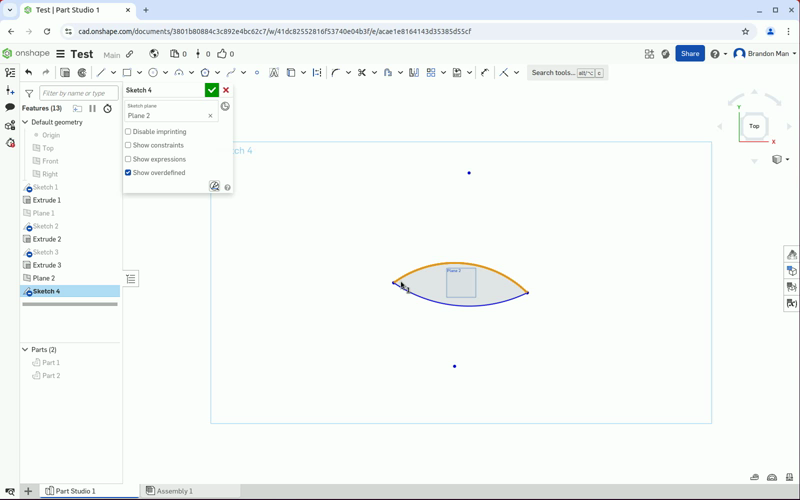
mouse_move(73, 352)
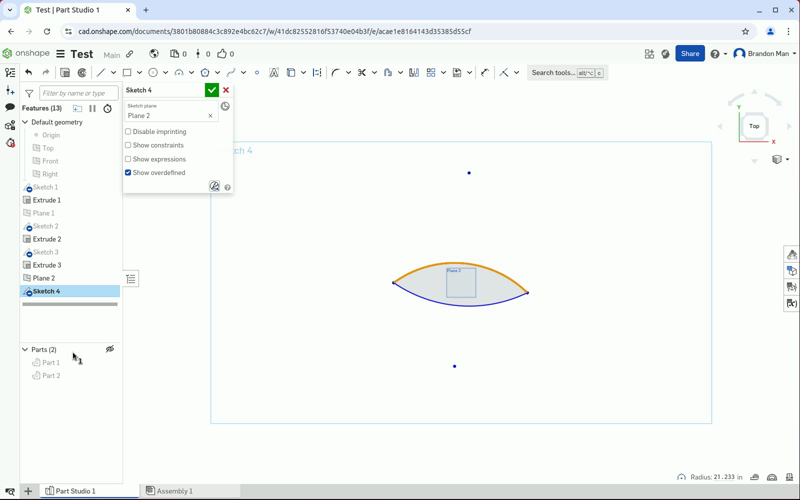
key(shift+y)
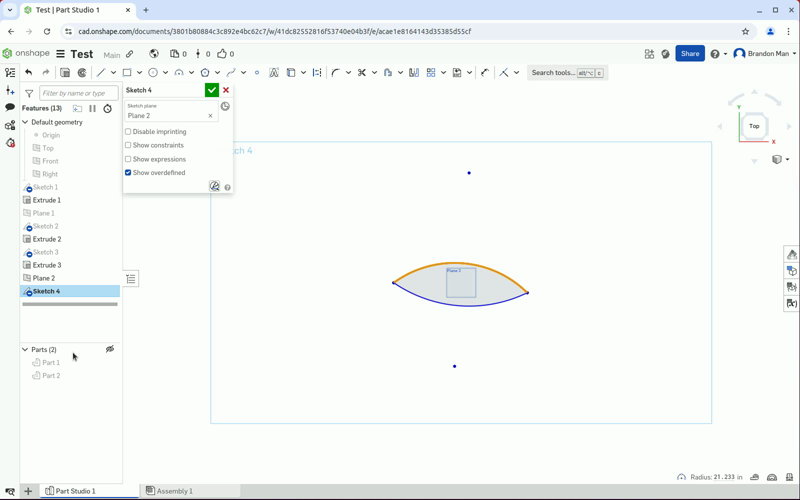
key(shift+e)
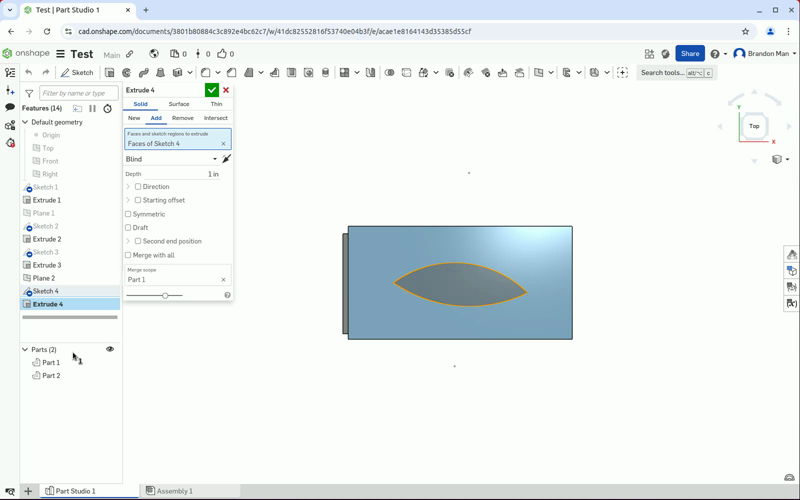
mouse_move(143, 106)
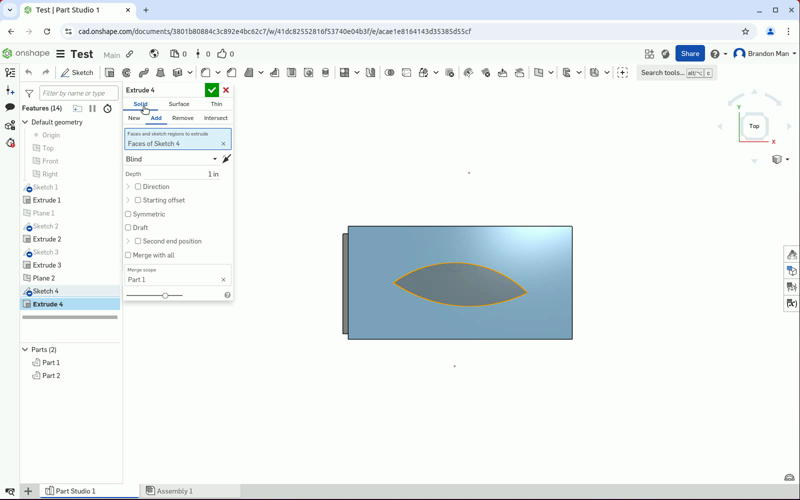
click(143, 106)
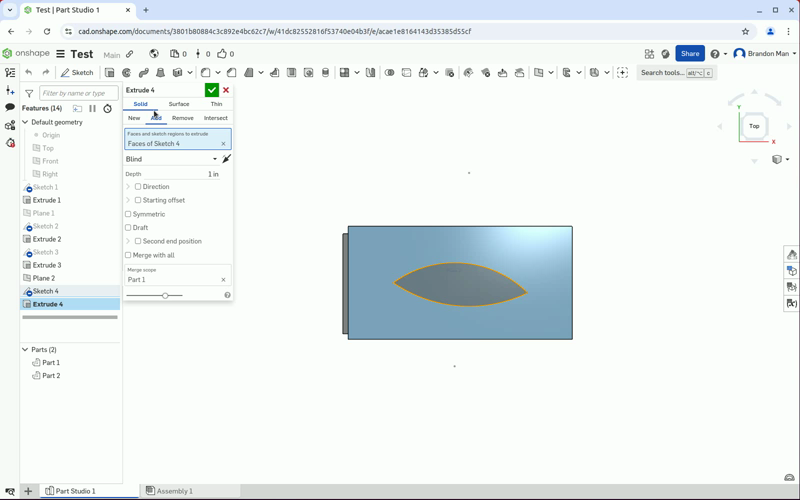
mouse_move(186, 120)
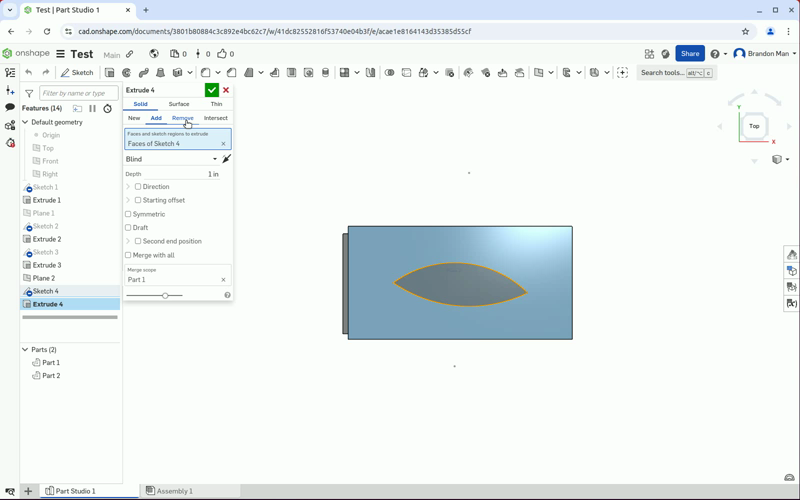
click(186, 120)
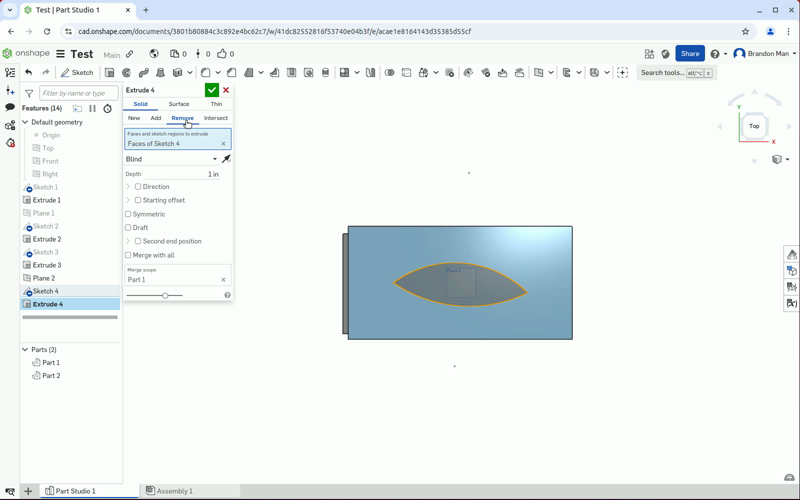
key(tab, 4)
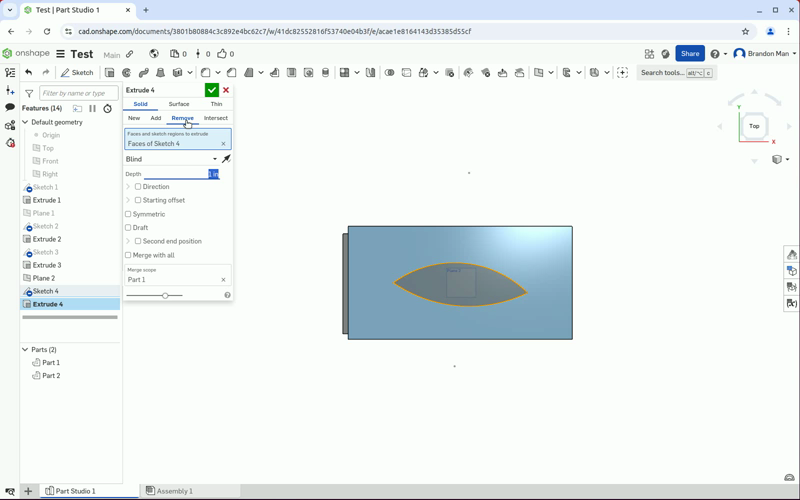
text(12.998)
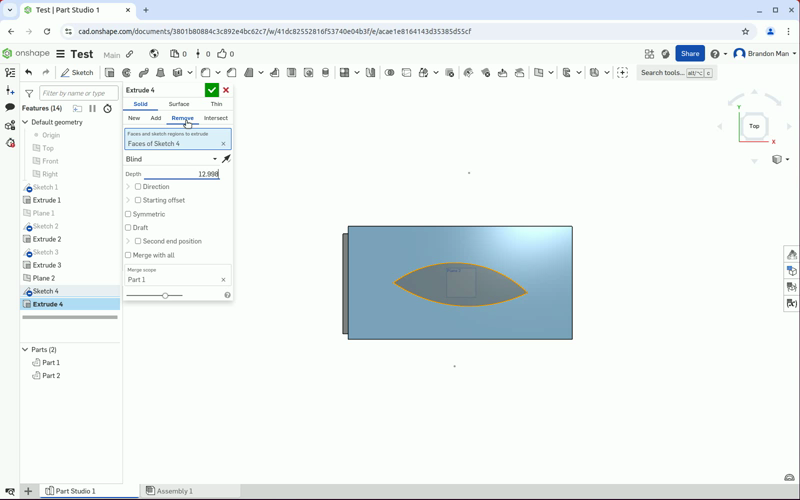
key(tab, 3)
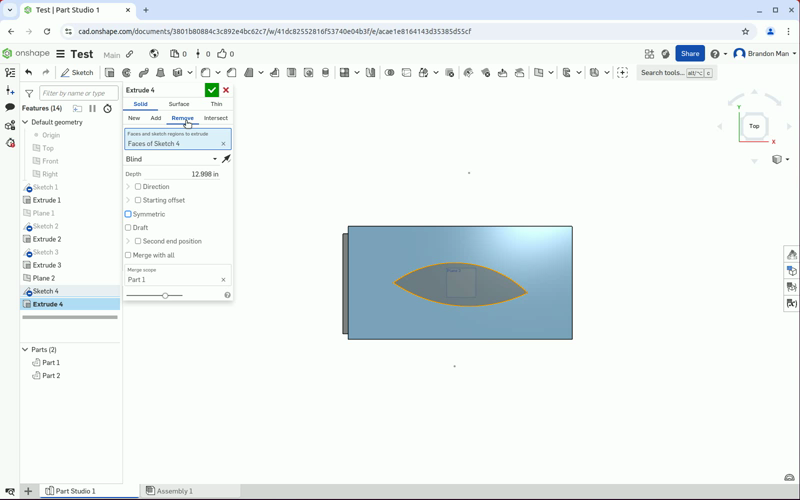
key(space)
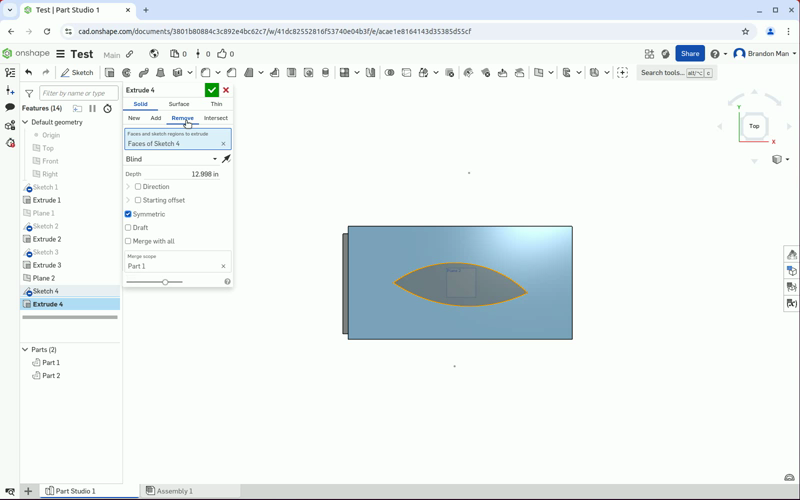
key(tab, 2)
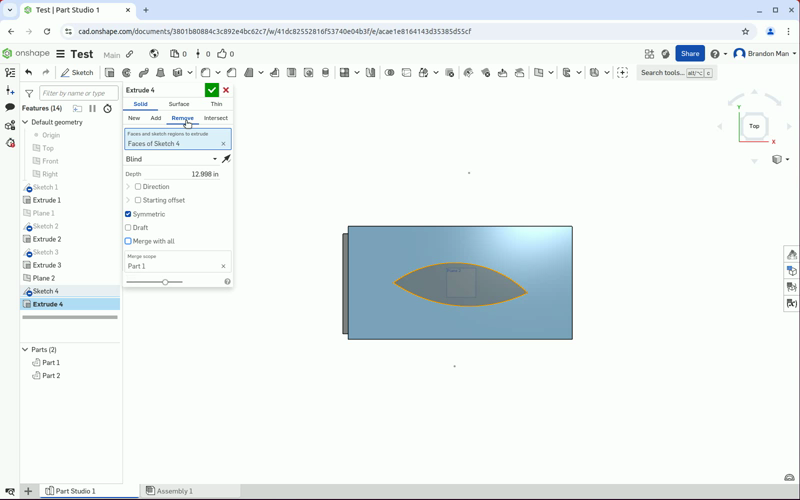
key(space)
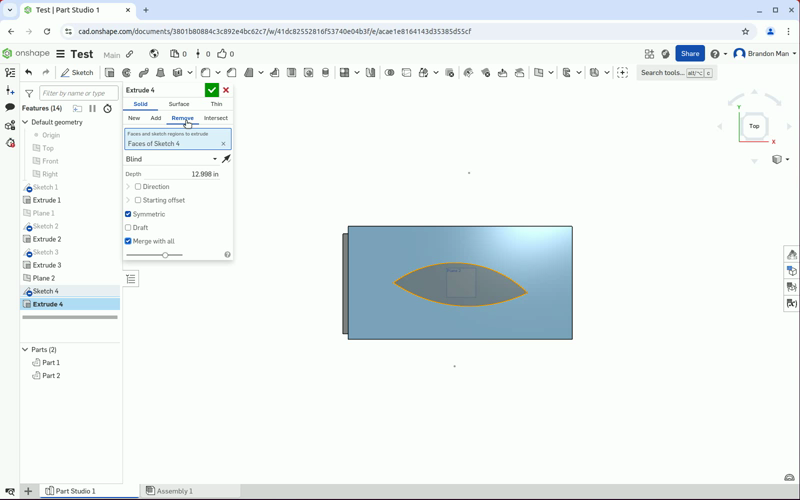
key(enter)
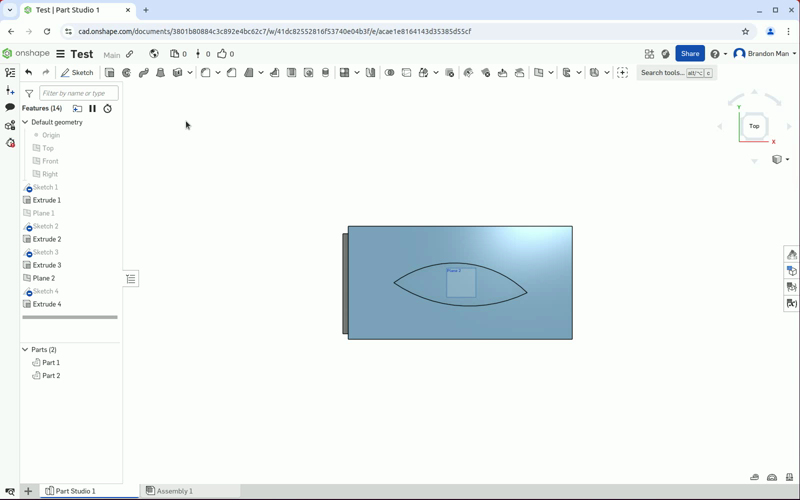
key(shift+h)
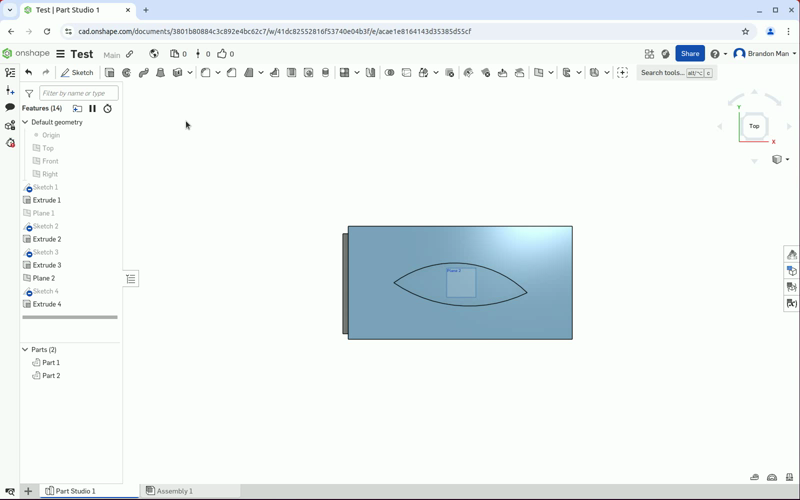
key(shift+h)
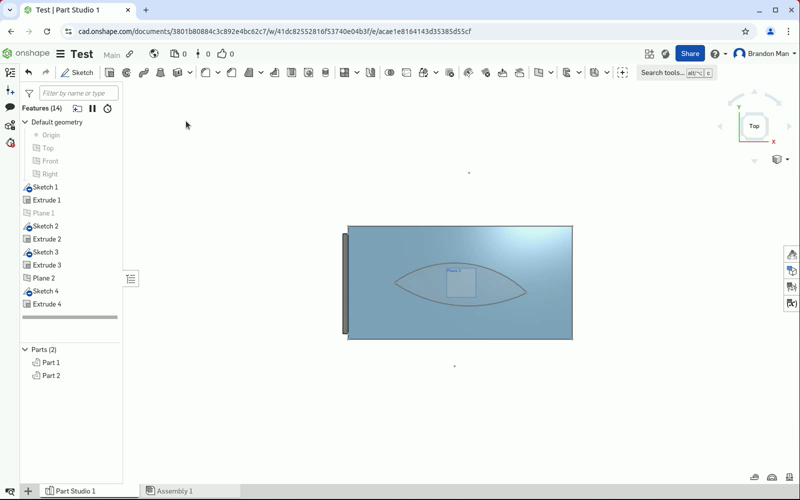
key(shift+7)
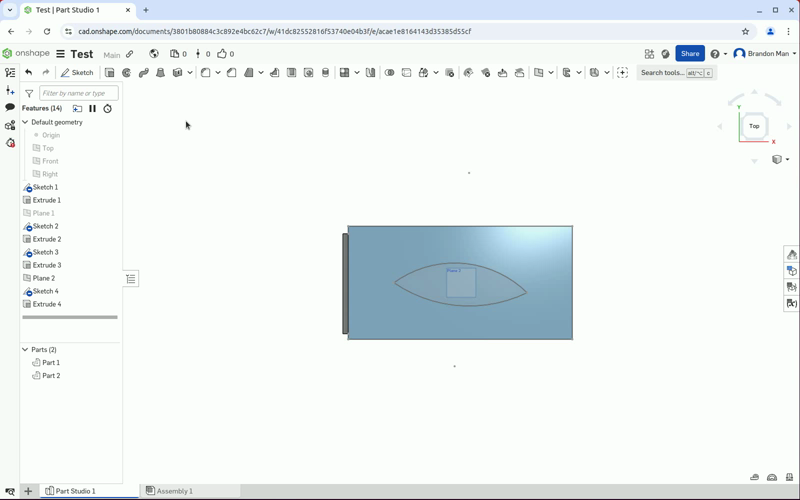
key(up, 3)
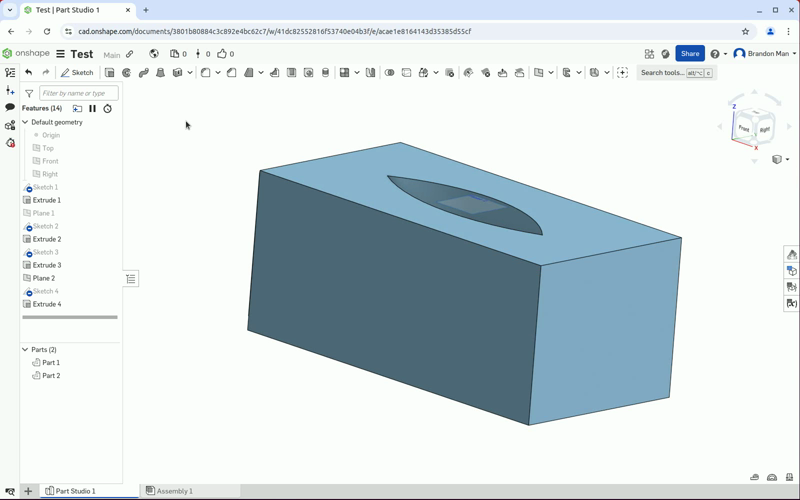
key(left, 3)
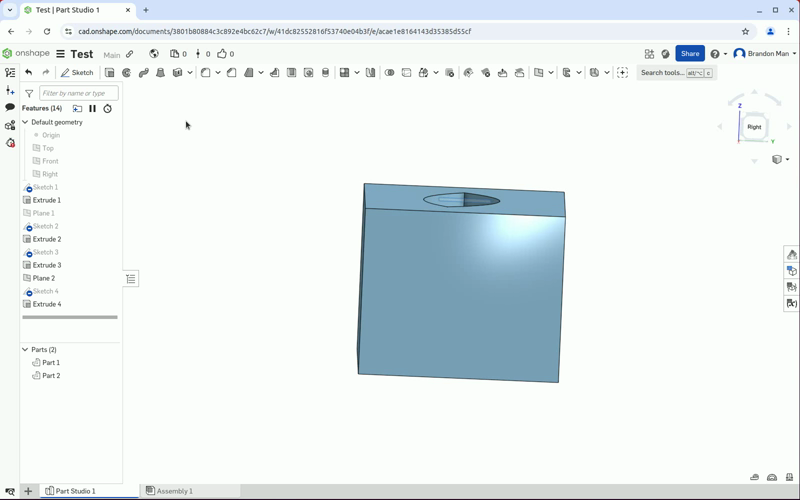
key(right, 3)
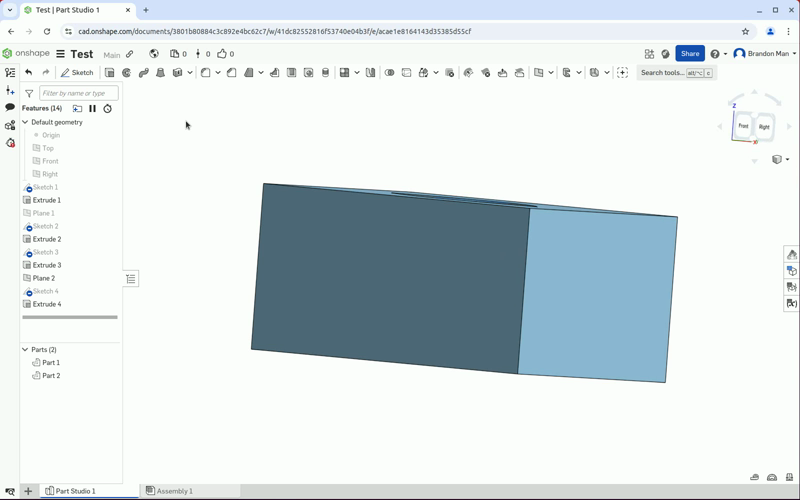
key(down, 3)
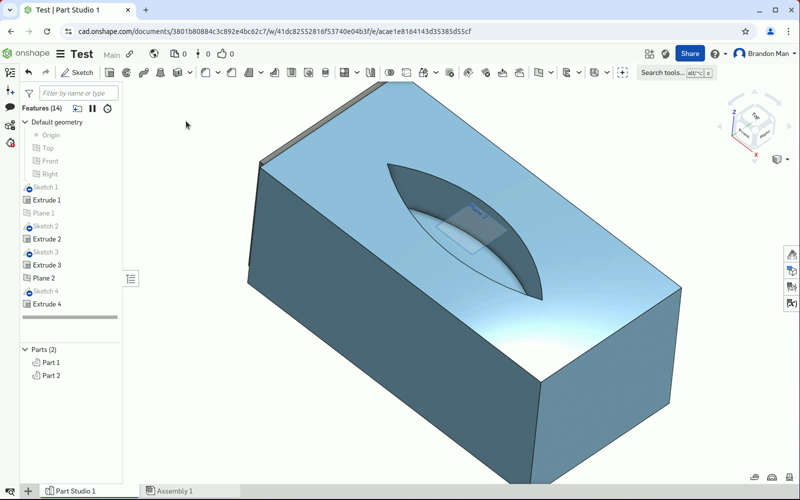
mouse_move(73, 189)
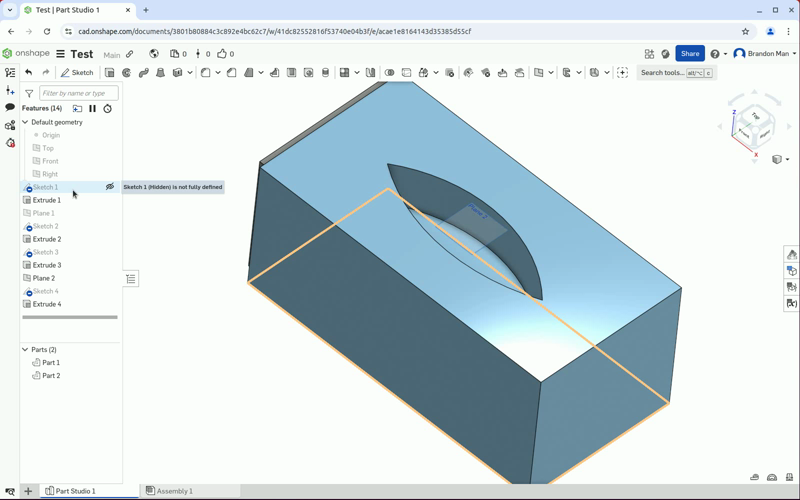
click(73, 189)